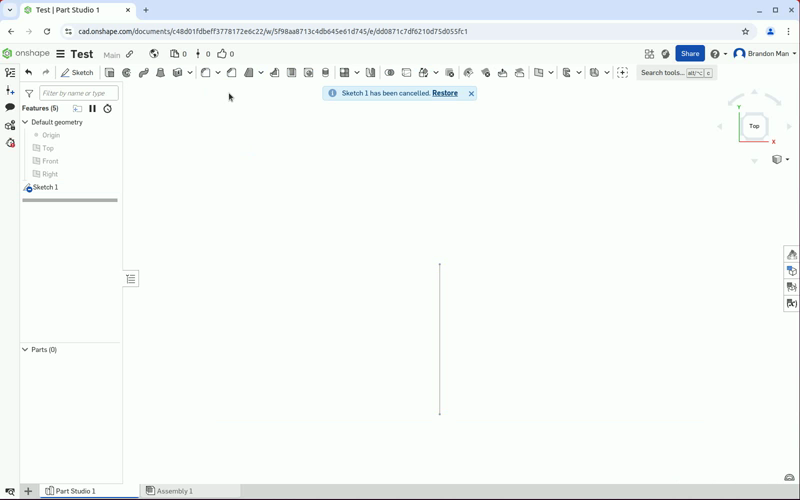
key(shift+h)
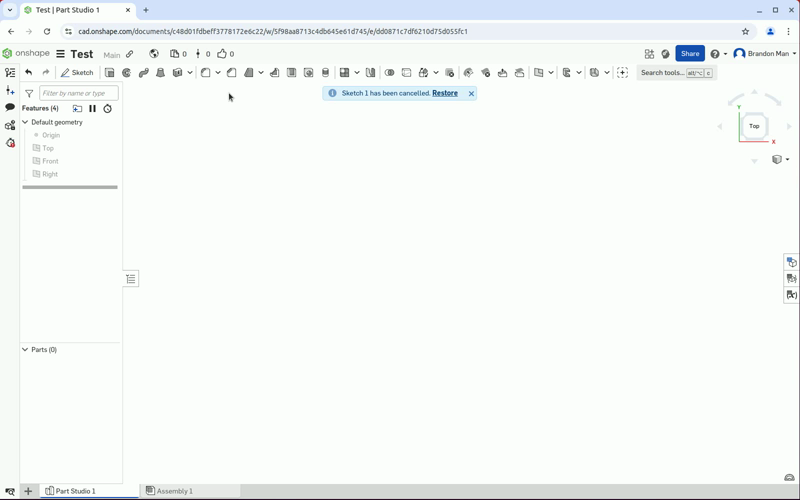
mouse_move(73, 352)
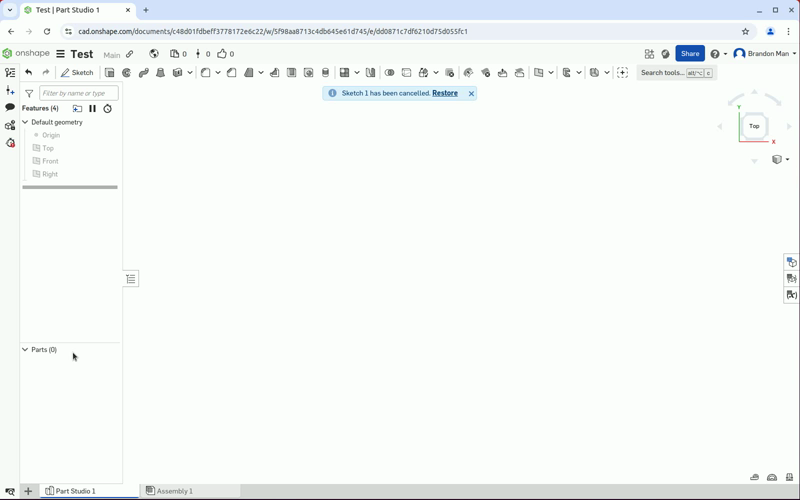
key(y)
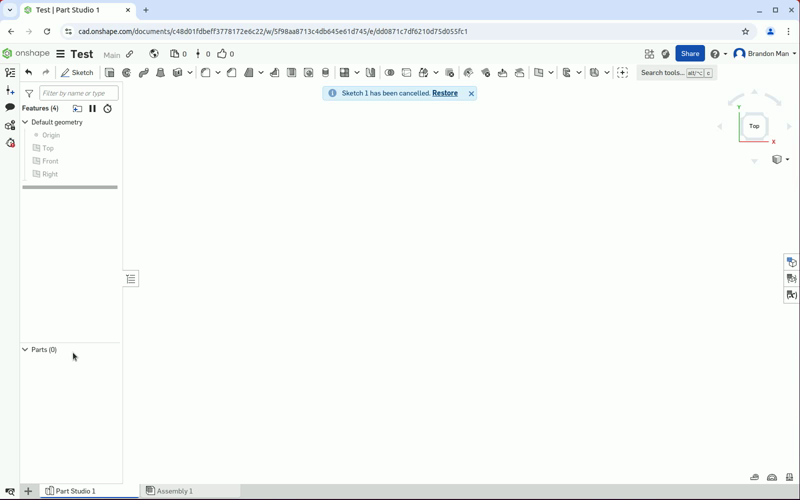
key(shift+p)
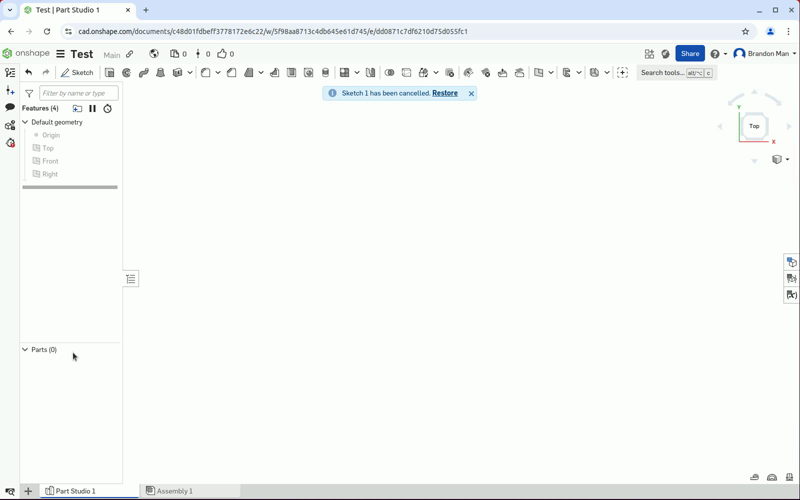
key(space)
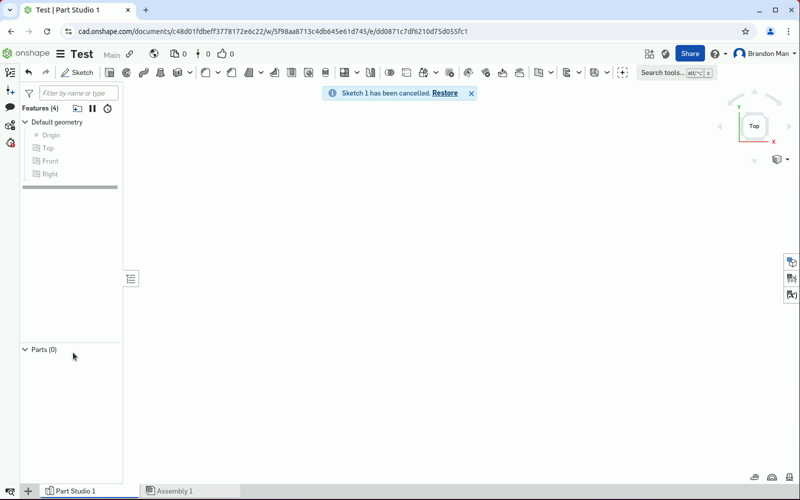
key_down(shift)
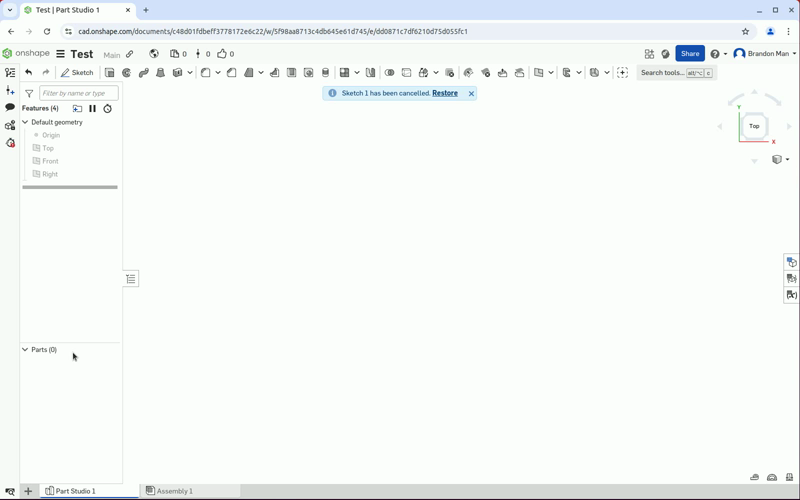
key(up)
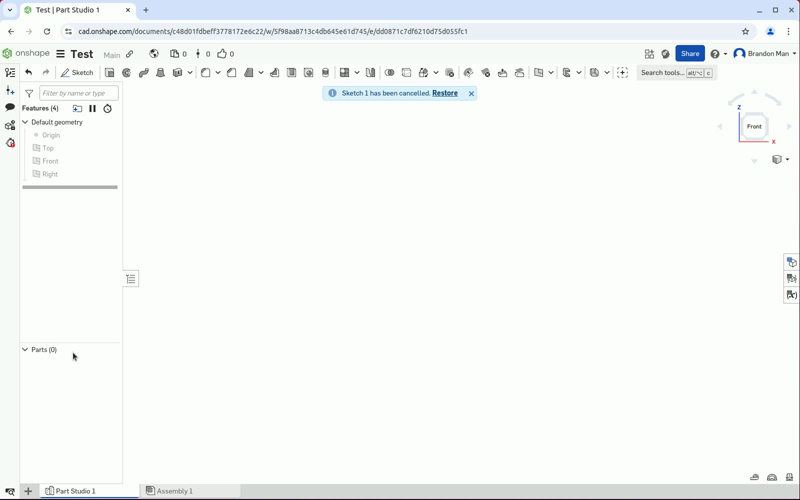
key_up(shift)
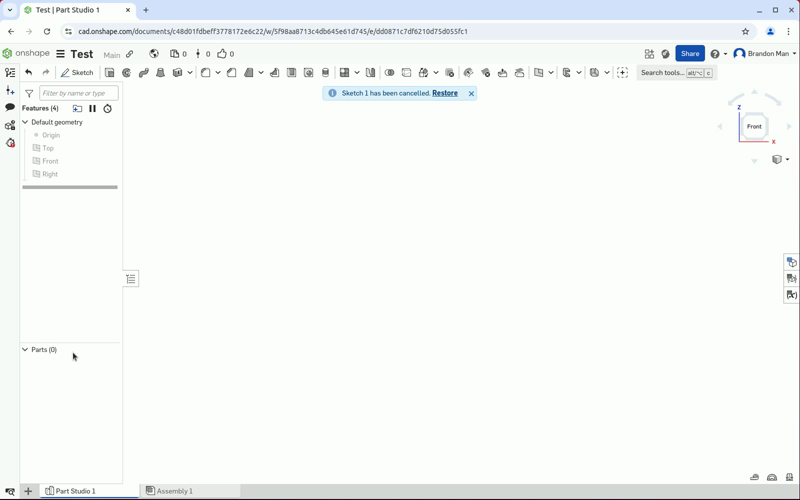
mouse_move(73, 352)
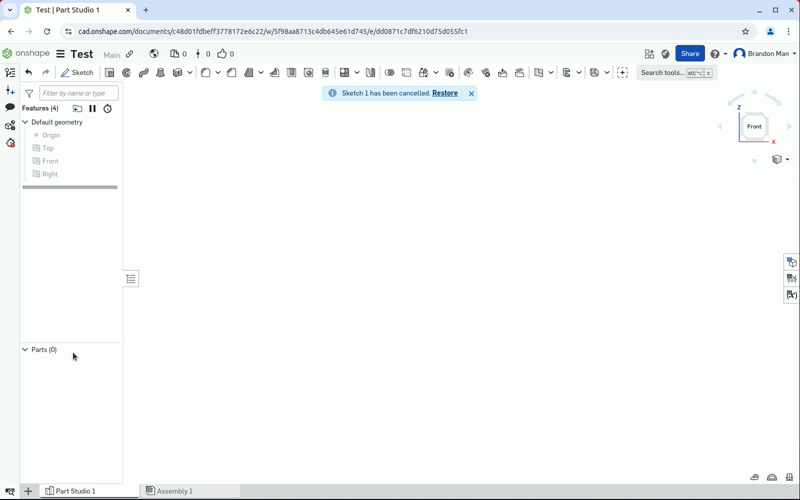
key(shift+y)
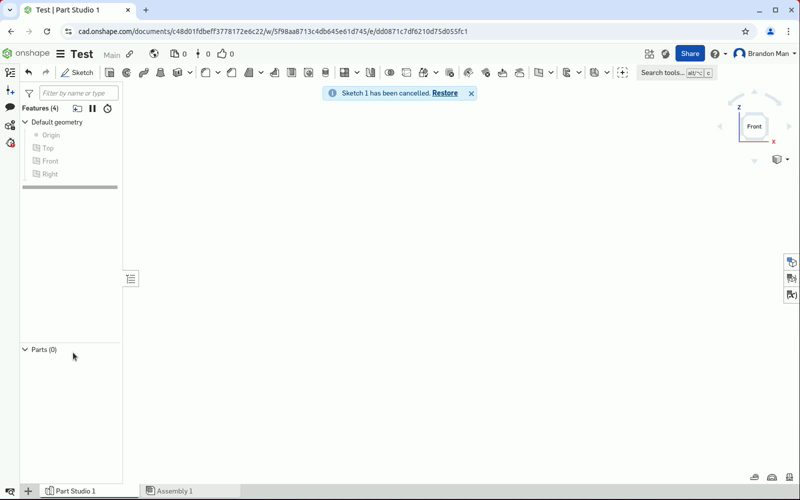
key(shift+s)
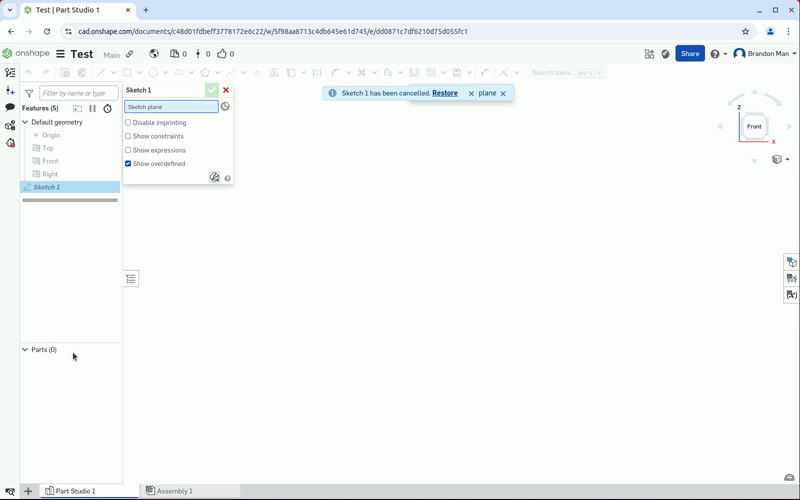
mouse_move(73, 163)
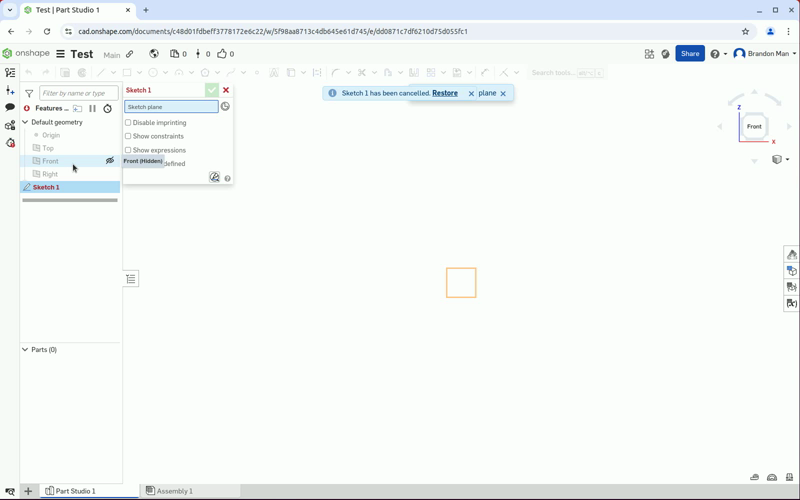
click(73, 163)
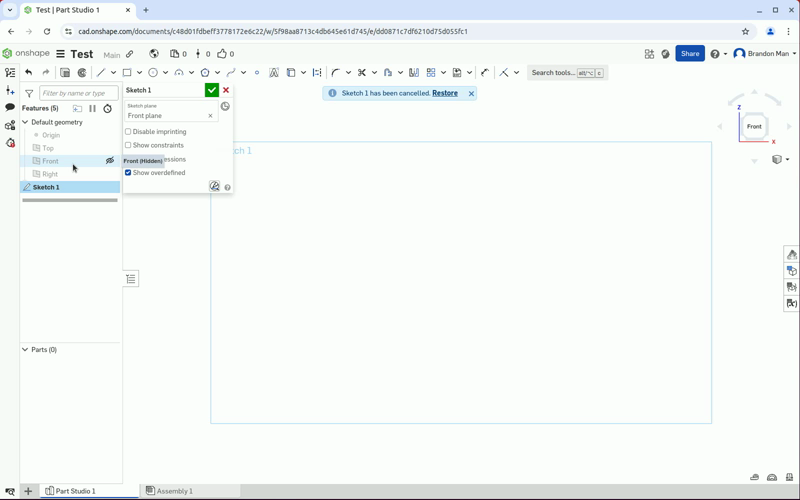
mouse_move(73, 352)
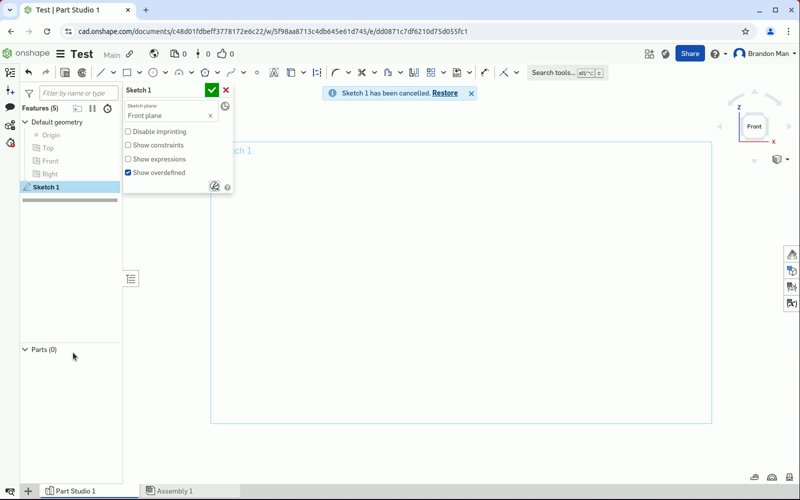
key(y)
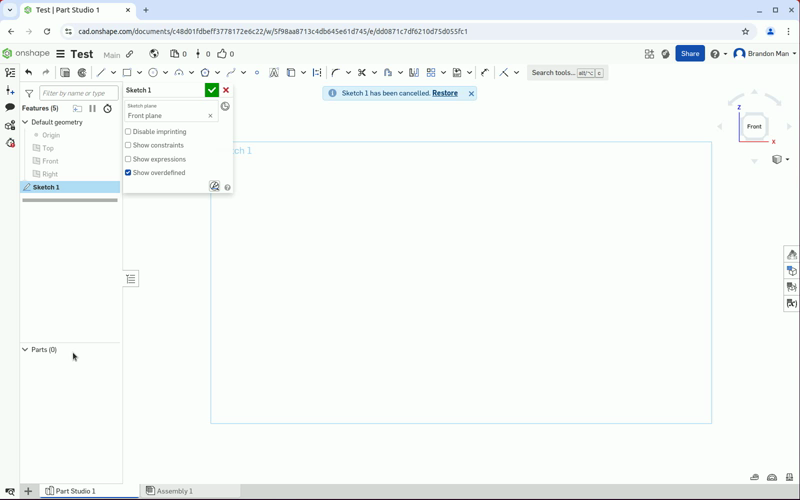
key(l)
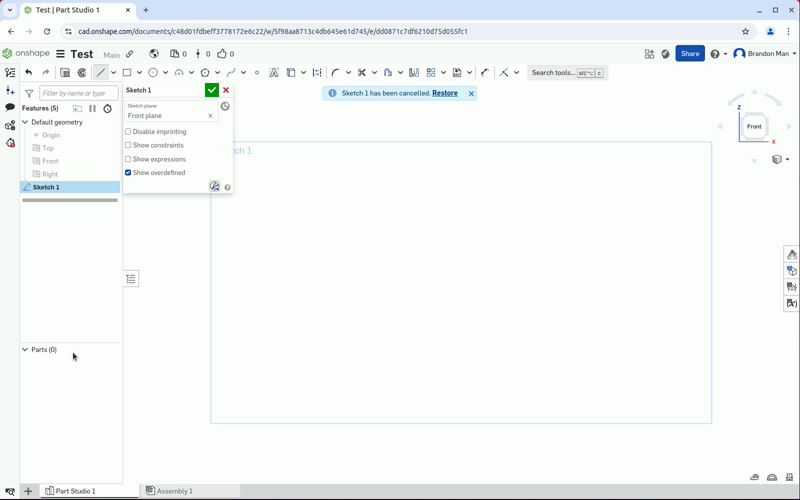
key_down(shift)
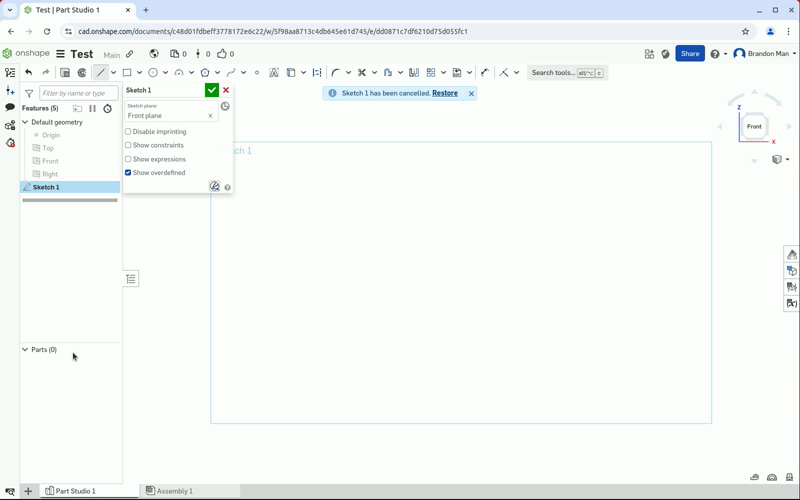
mouse_move(420, 315)
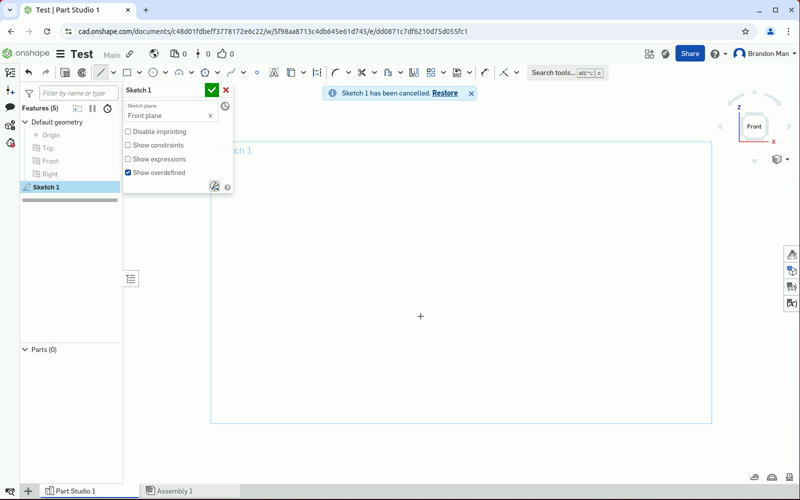
click(420, 315)
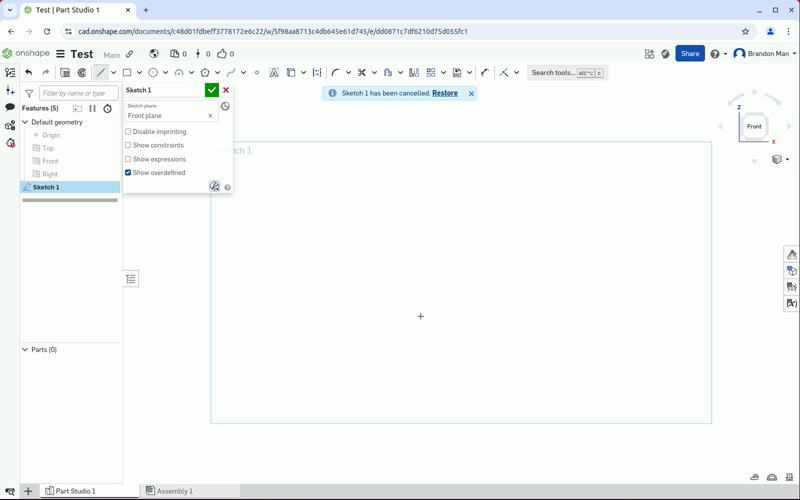
key_up(shift)
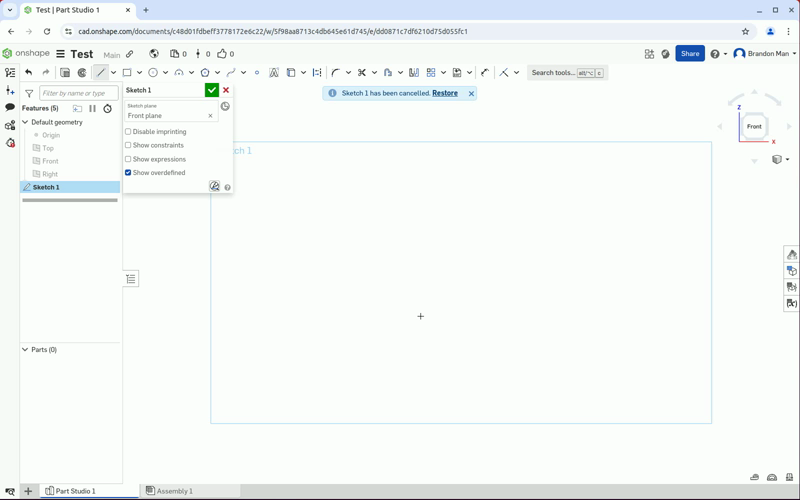
key_down(shift)
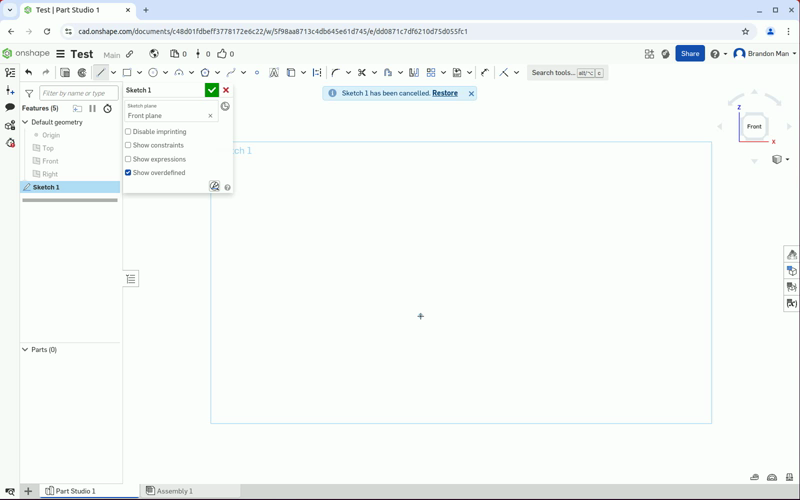
mouse_move(572, 315)
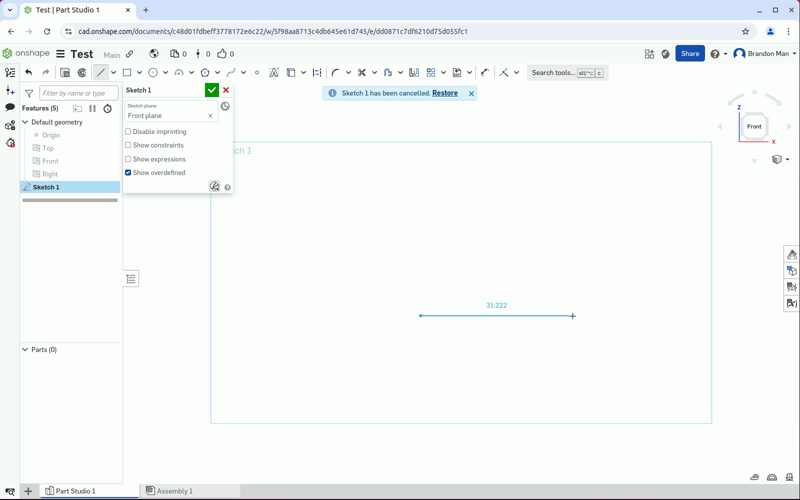
click(572, 315)
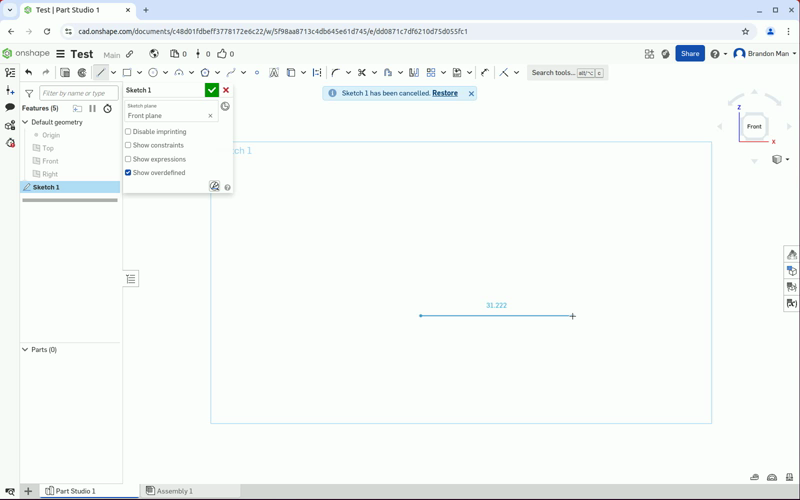
key_up(shift)
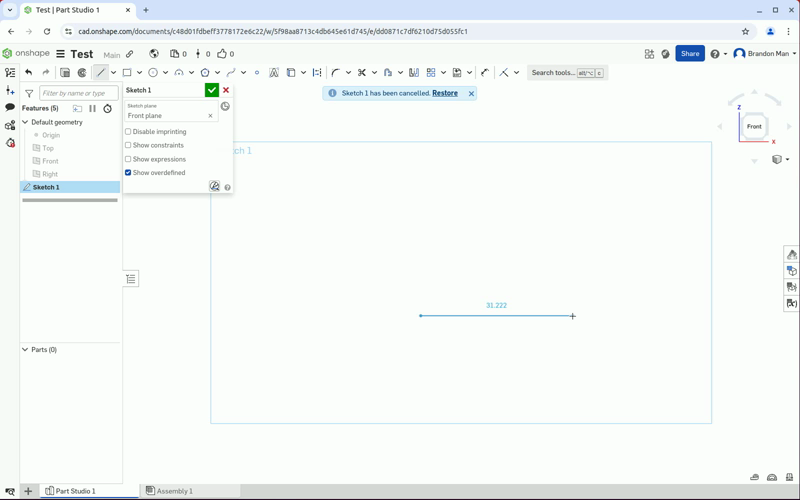
key_down(shift)
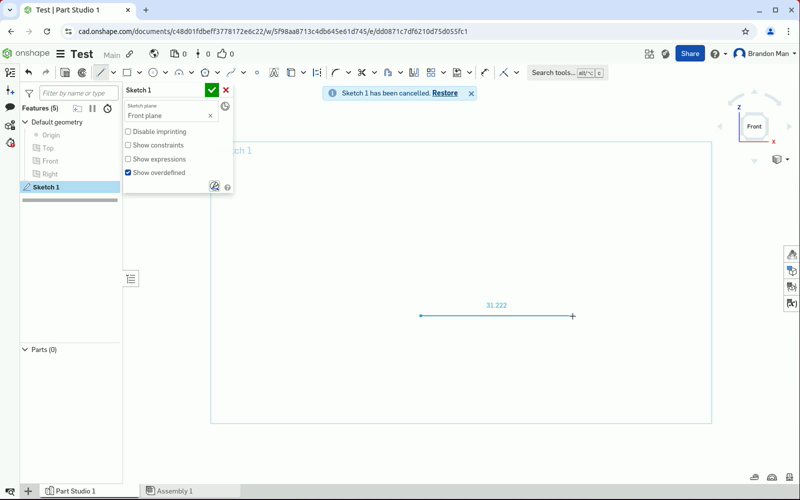
mouse_move(589, 315)
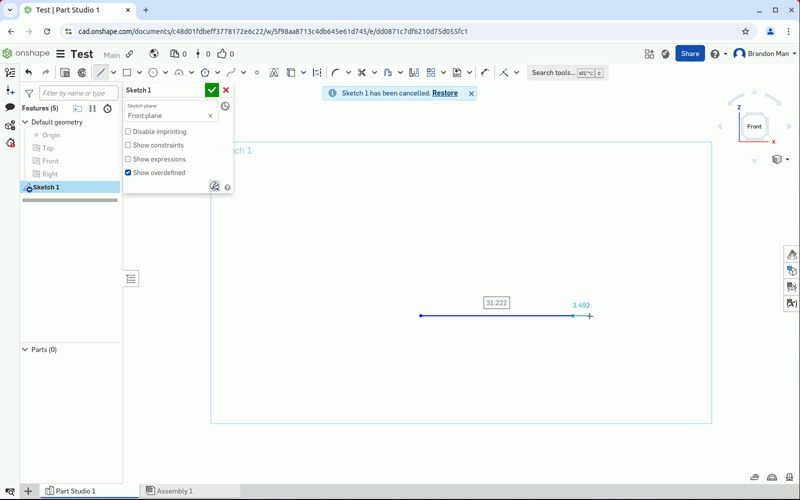
mouse_move(572, 303)
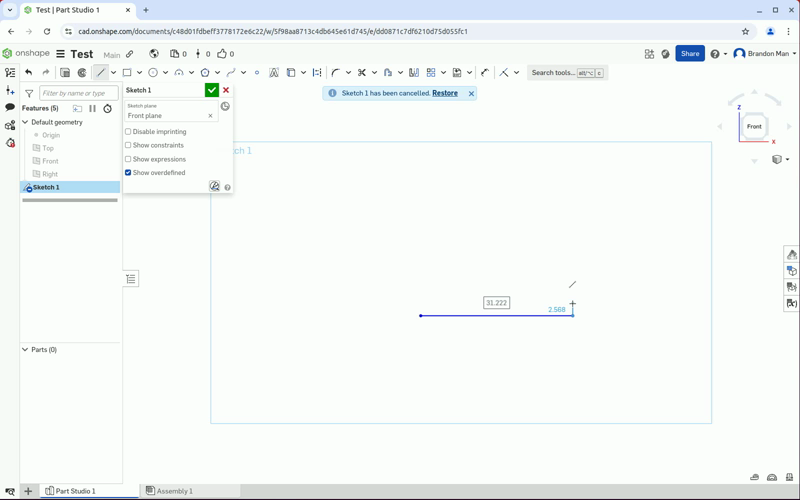
click(572, 303)
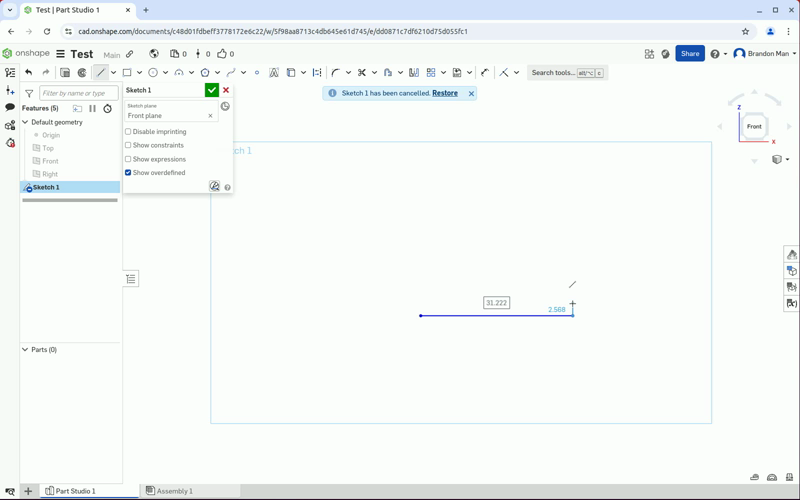
key_up(shift)
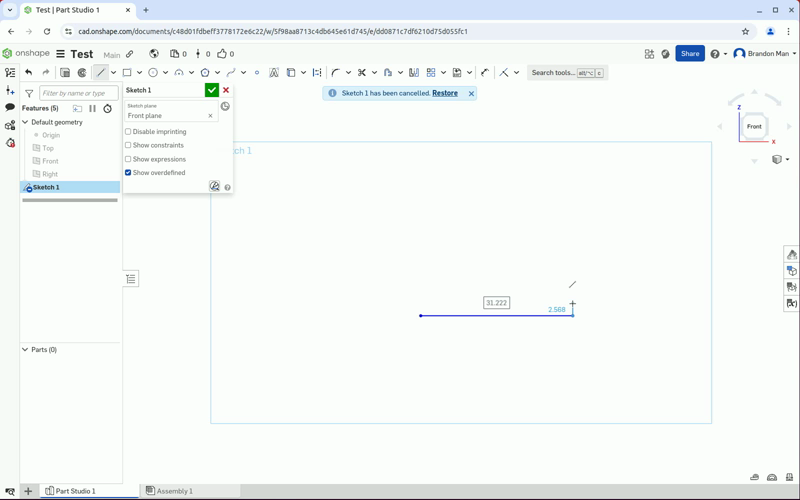
key_down(shift)
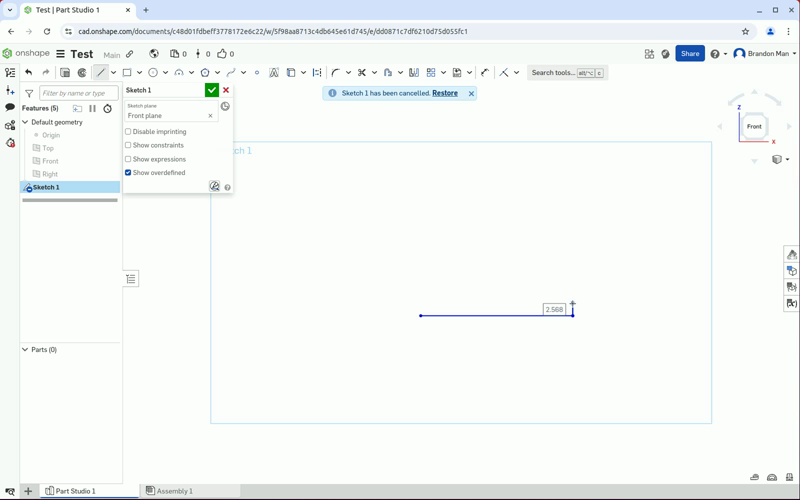
mouse_move(589, 303)
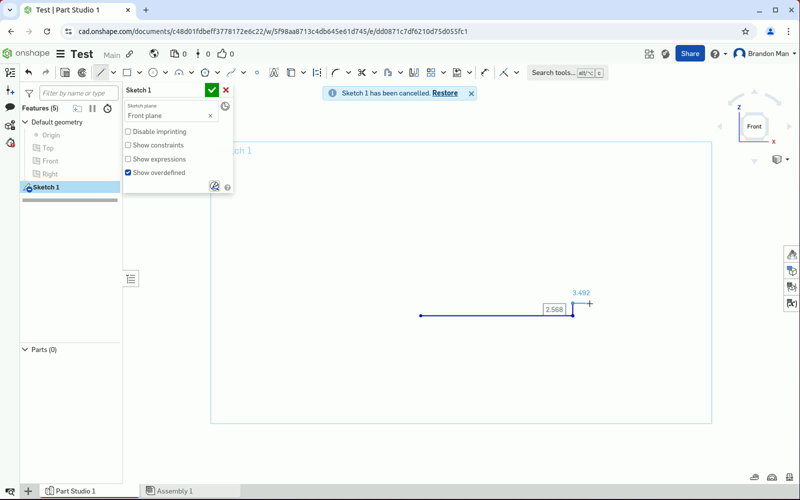
mouse_move(540, 303)
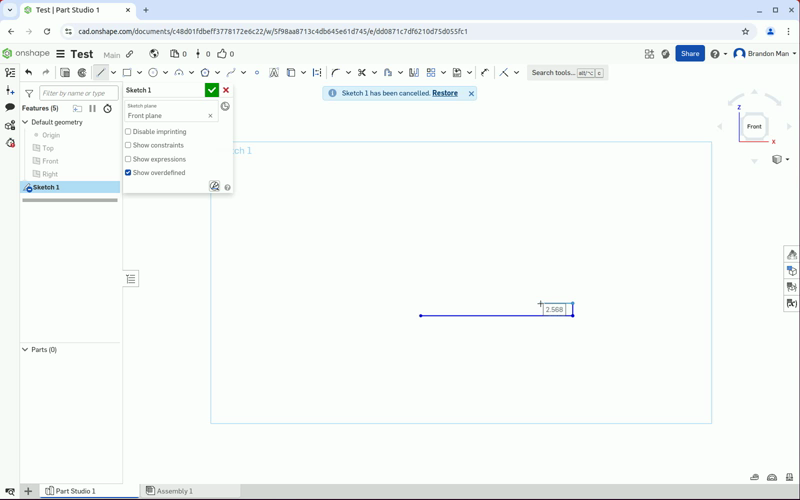
click(540, 303)
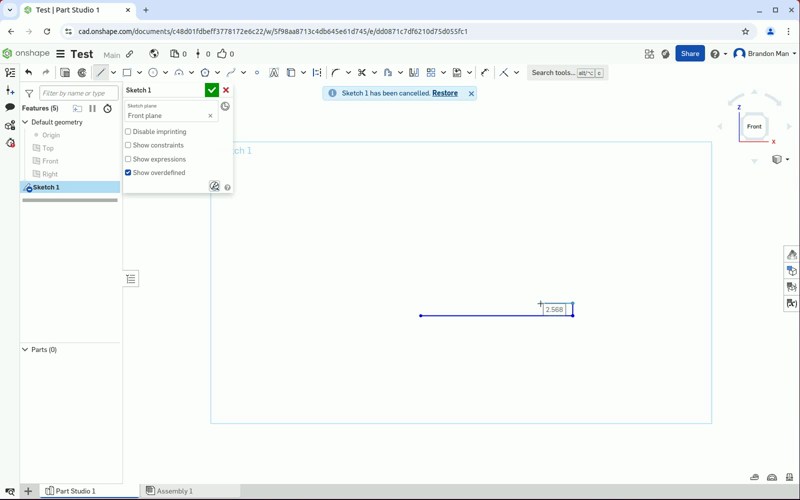
key_up(shift)
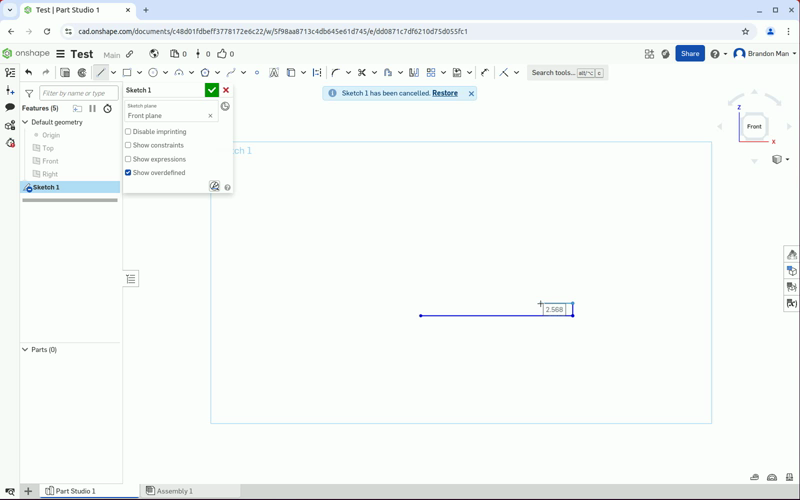
key_down(shift)
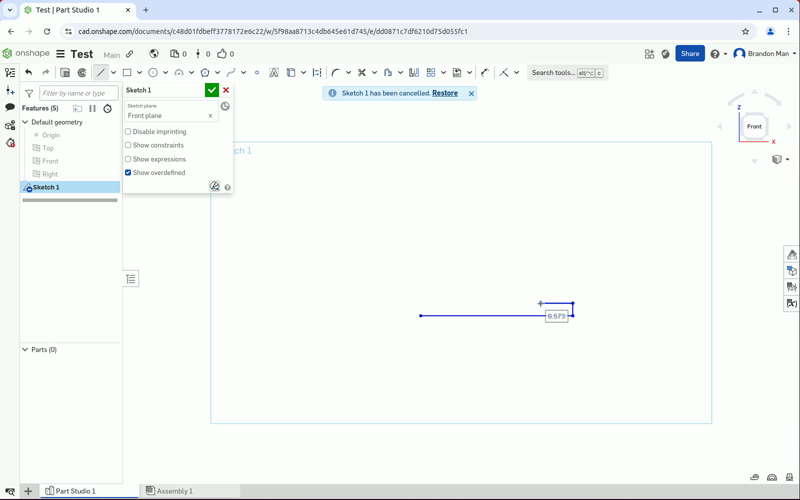
mouse_move(570, 303)
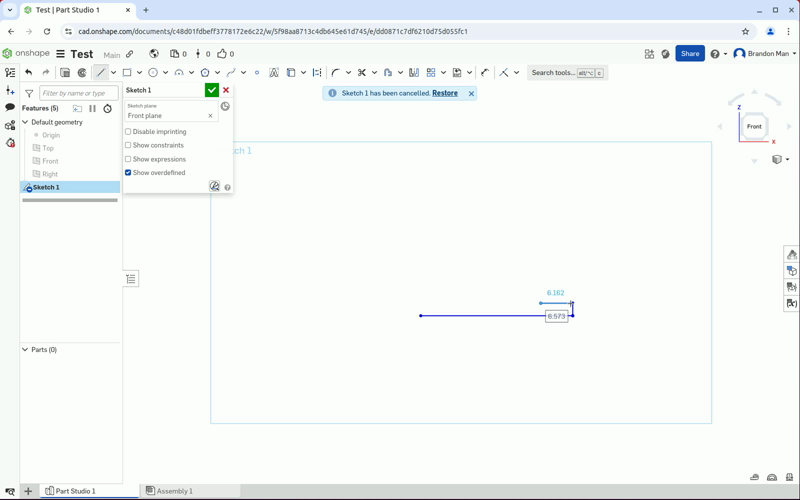
mouse_move(540, 270)
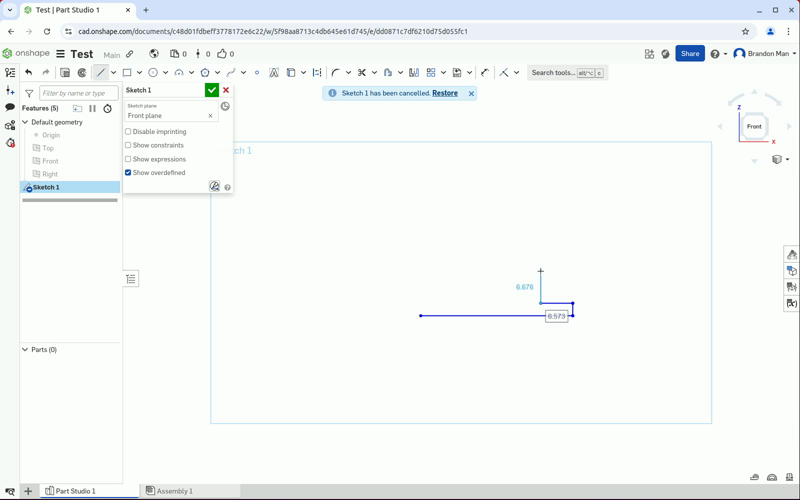
click(540, 270)
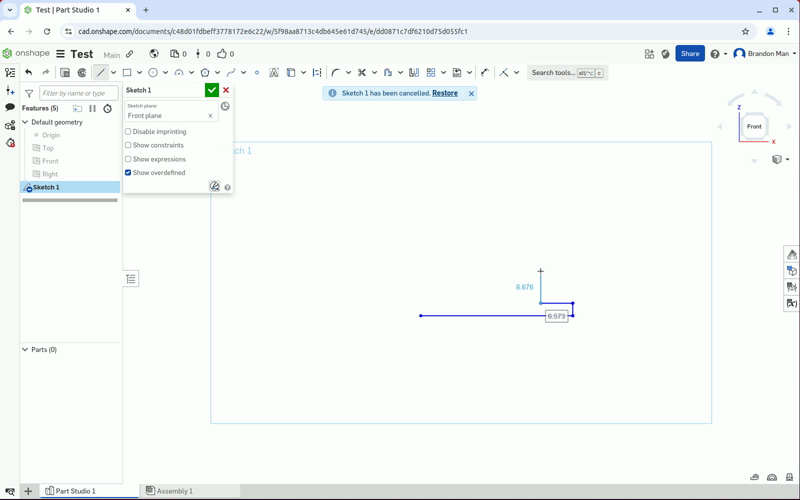
key_up(shift)
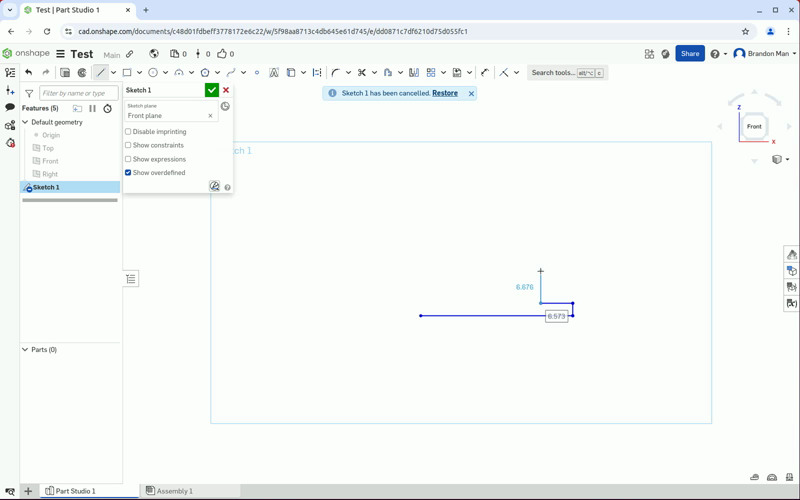
key_down(shift)
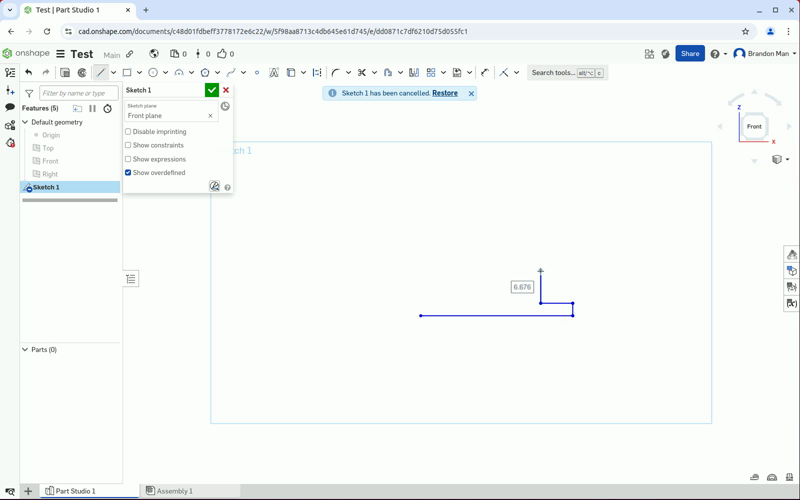
mouse_move(570, 270)
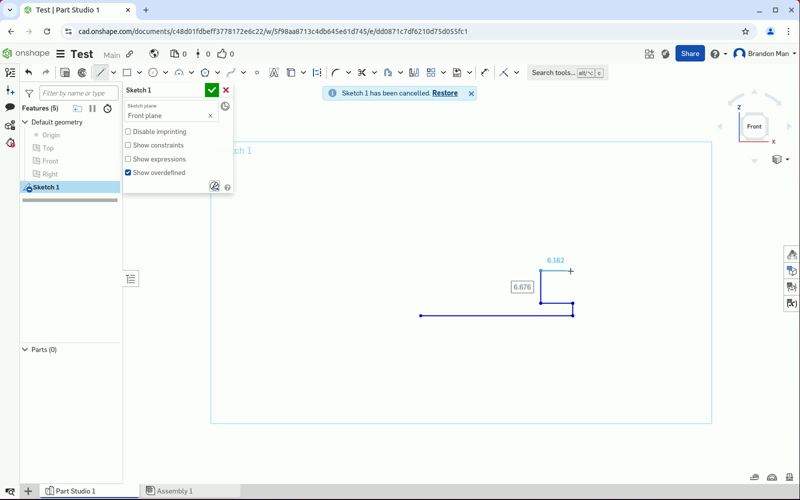
mouse_move(528, 270)
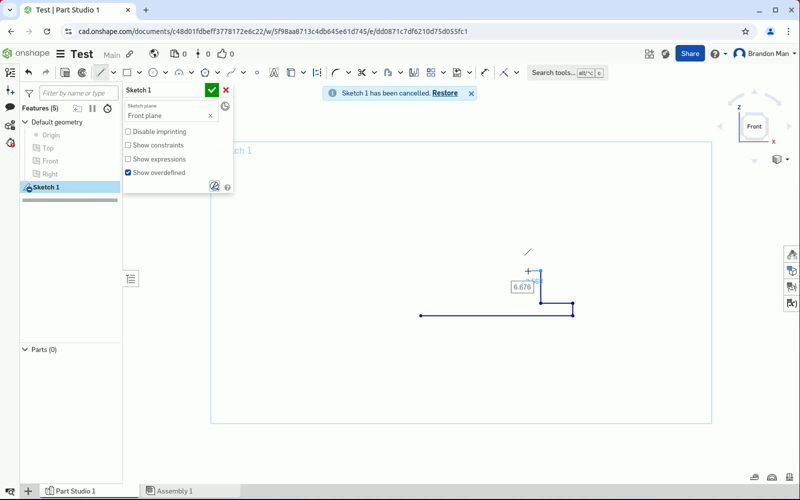
click(528, 270)
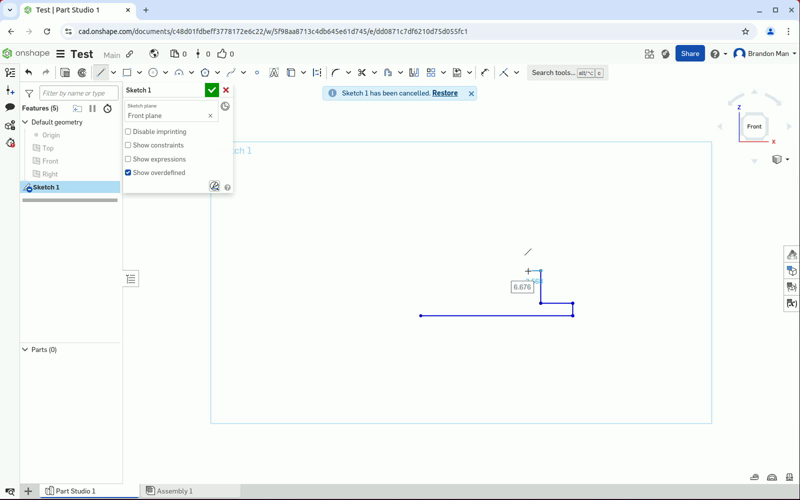
key_up(shift)
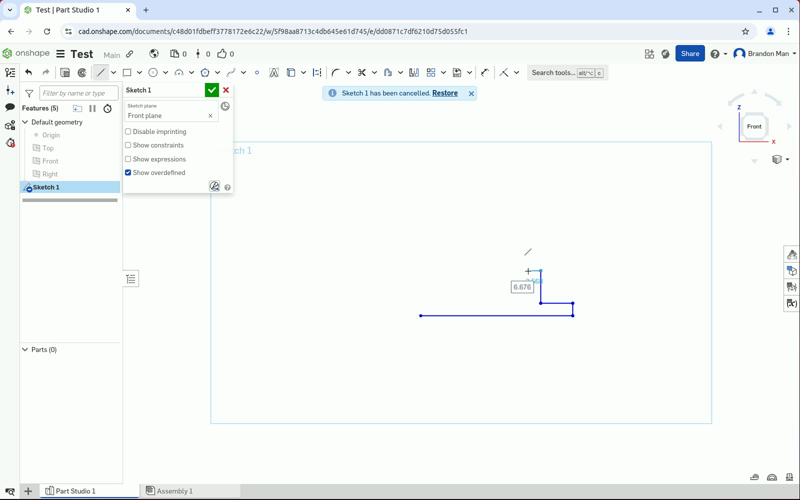
key(esc)
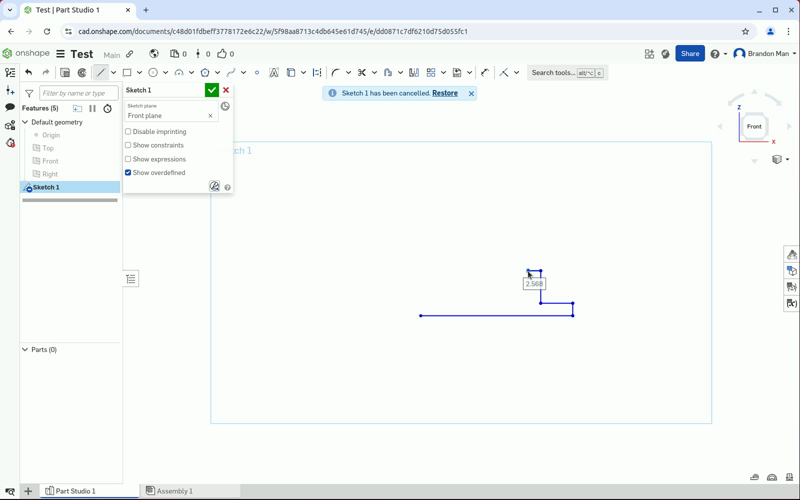
key(a)
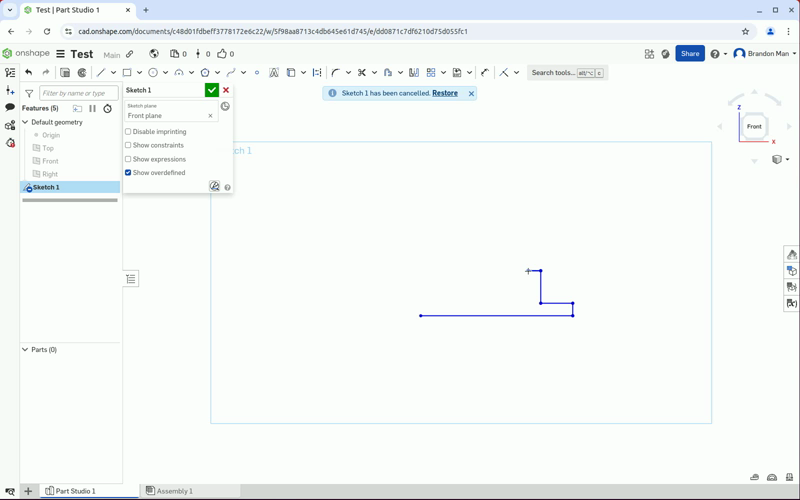
mouse_move(528, 270)
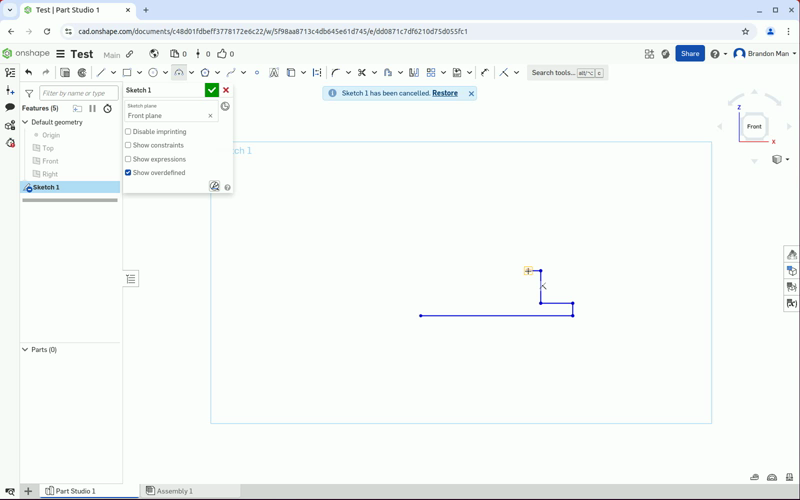
click(528, 270)
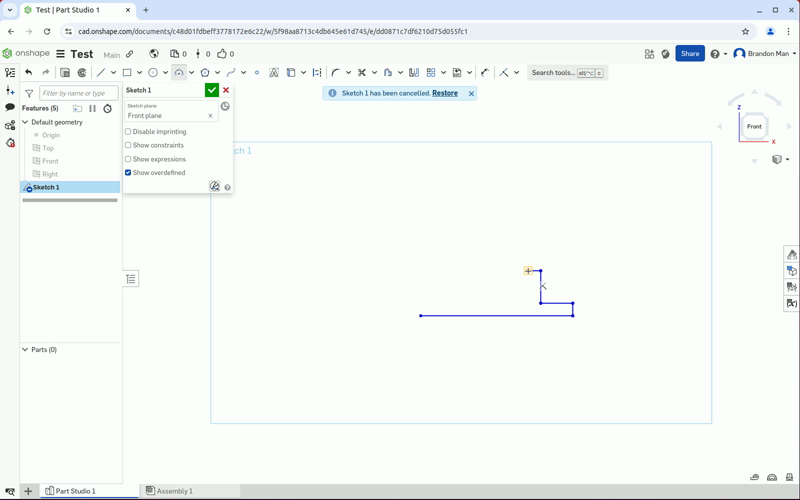
key_down(shift)
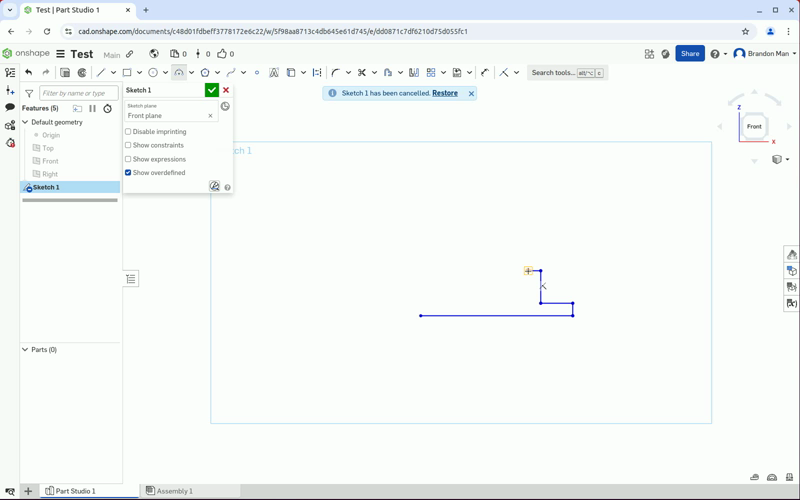
mouse_move(465, 270)
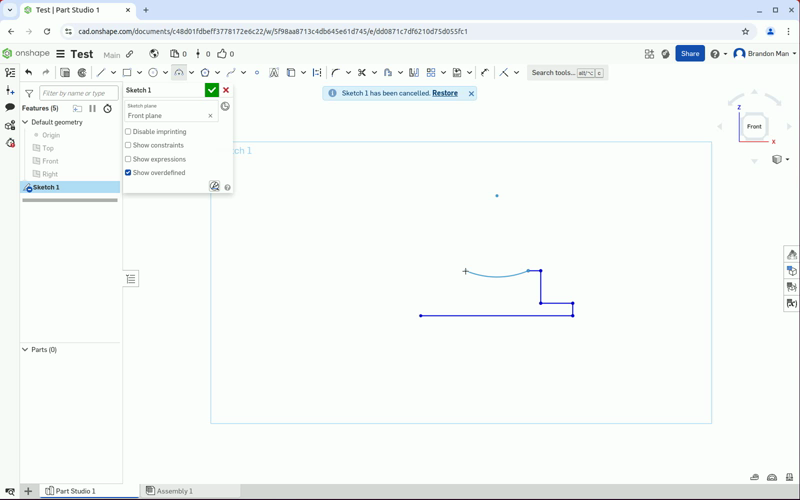
click(465, 270)
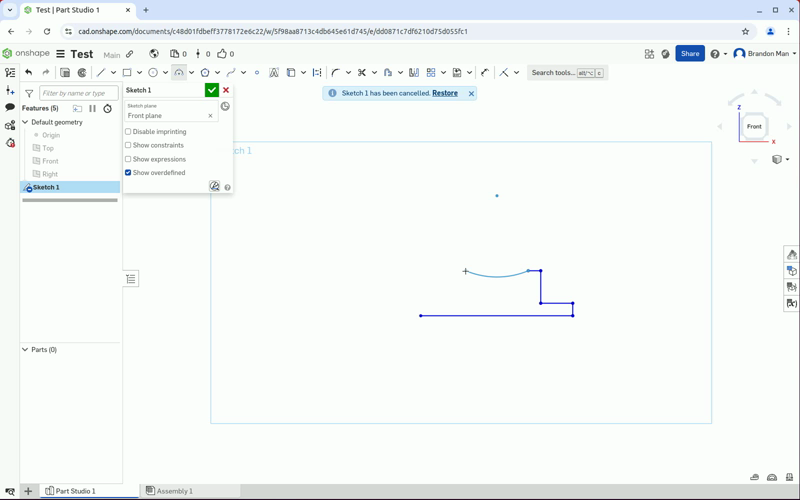
mouse_move(496, 301)
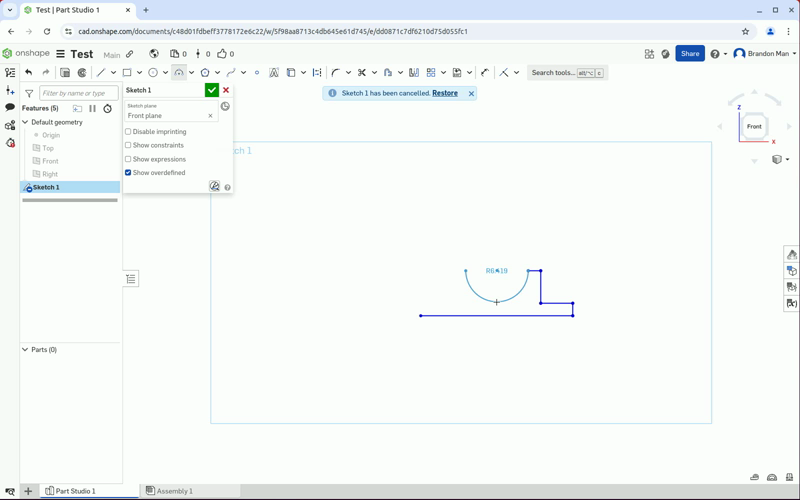
click(496, 301)
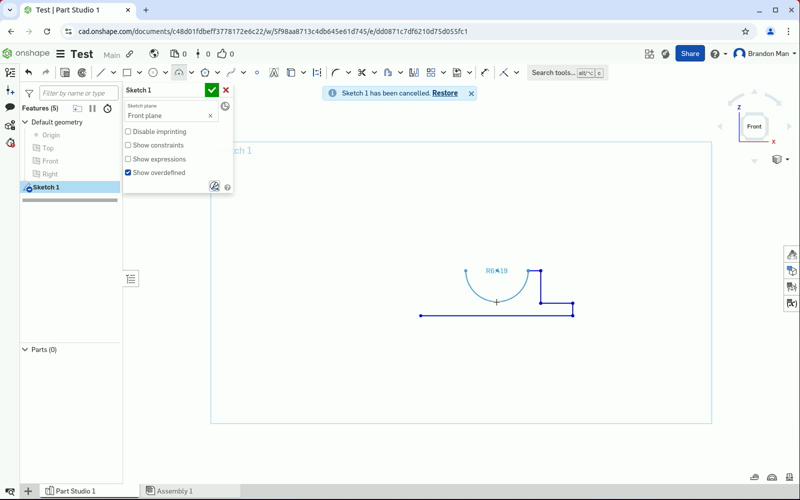
key_up(shift)
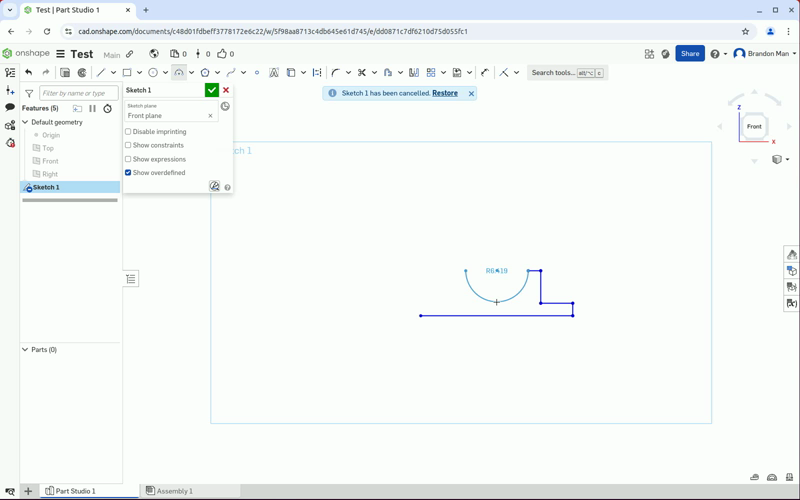
key(esc)
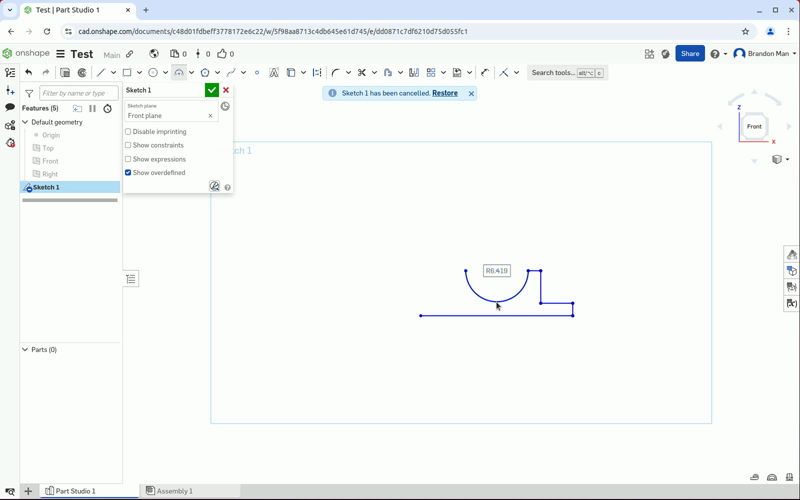
key(l)
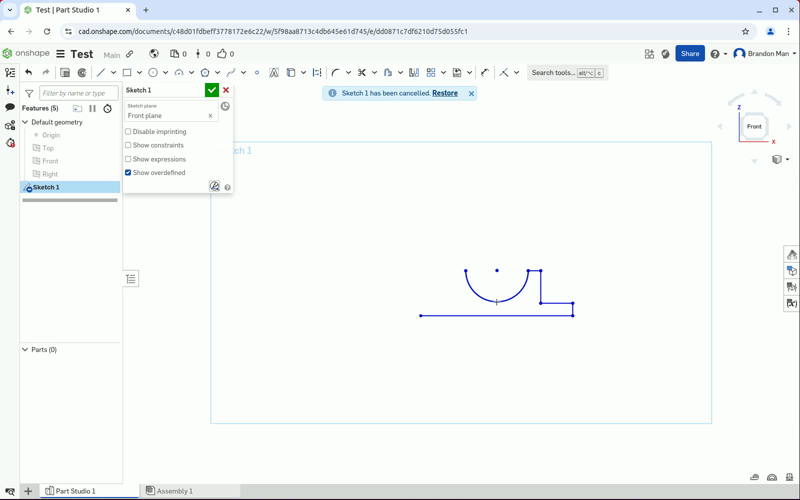
mouse_move(465, 270)
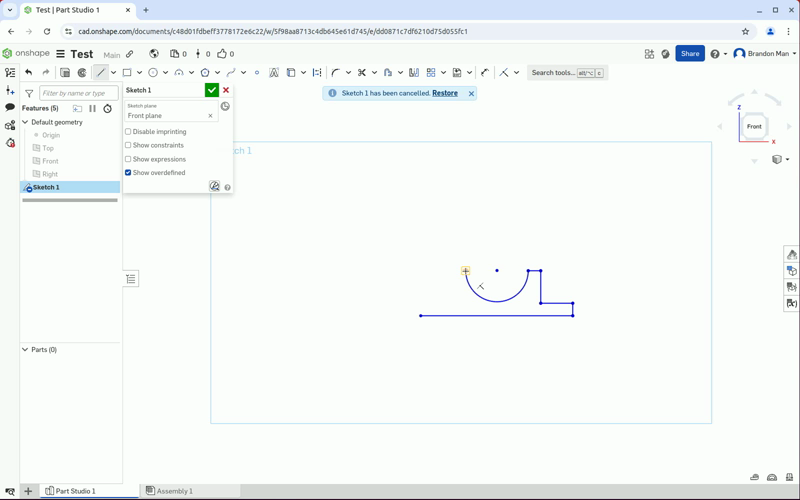
click(465, 270)
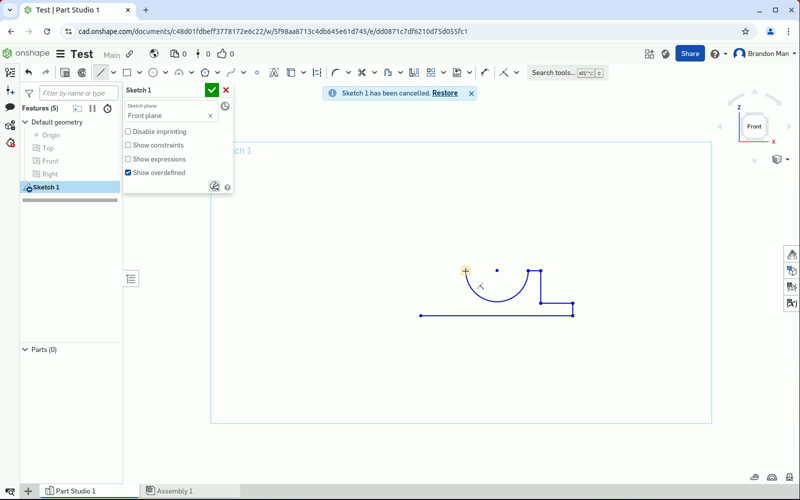
key_down(shift)
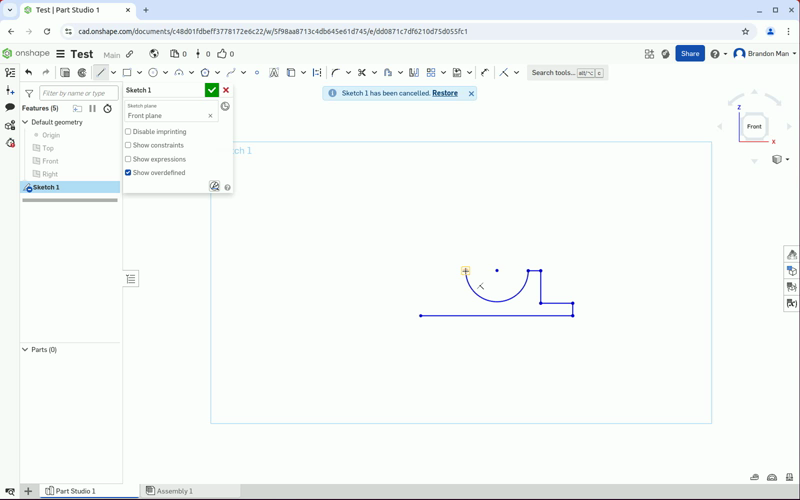
mouse_move(495, 270)
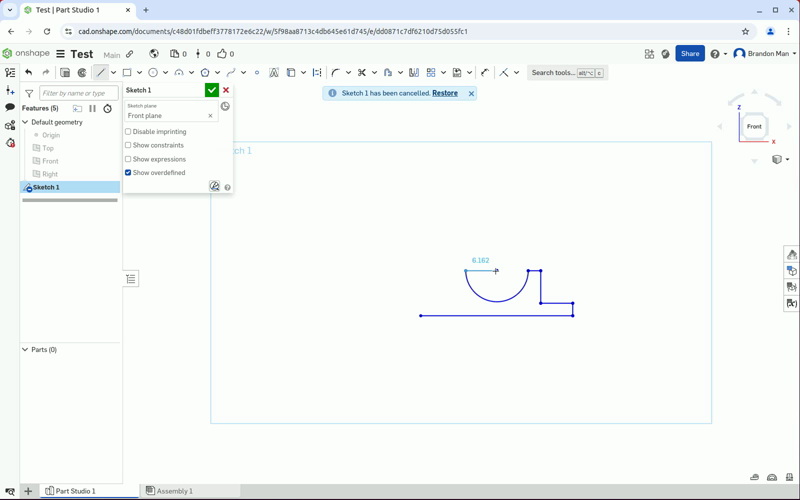
mouse_move(453, 270)
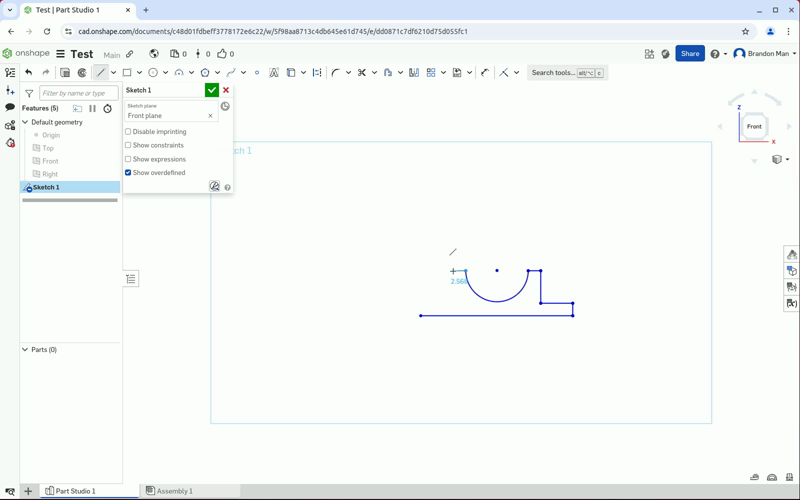
click(453, 270)
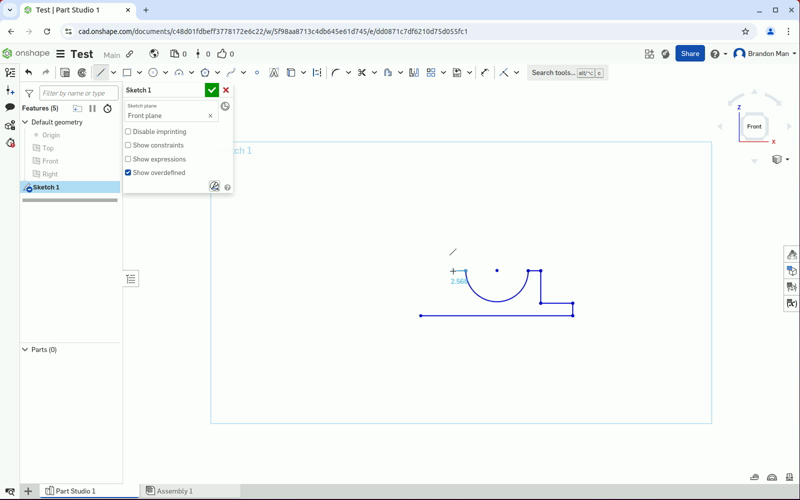
key_up(shift)
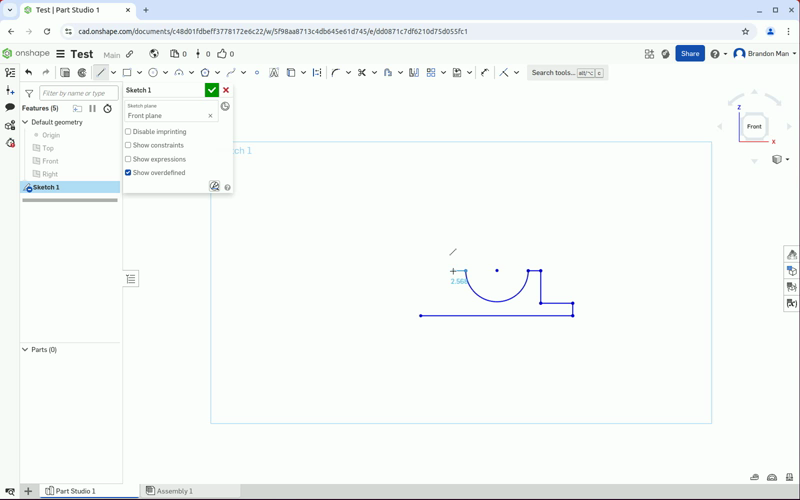
key_down(shift)
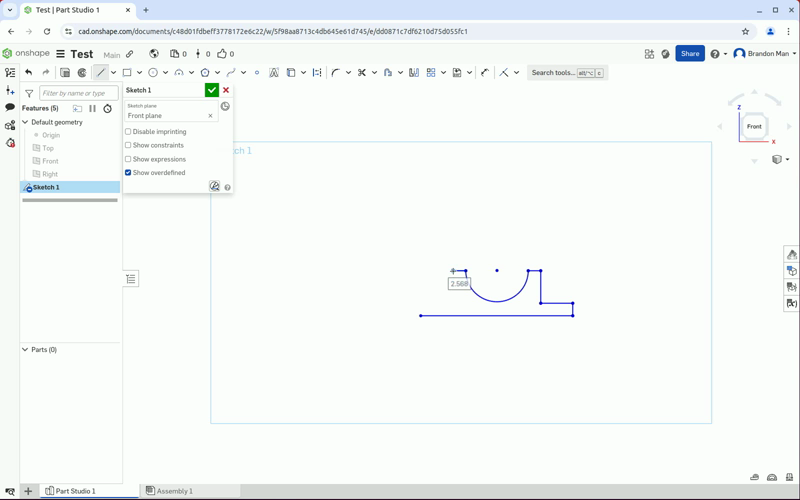
mouse_move(483, 270)
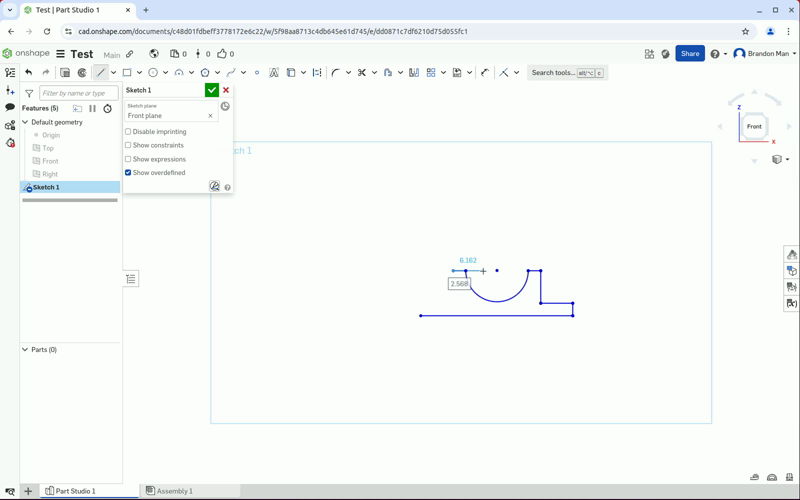
mouse_move(453, 303)
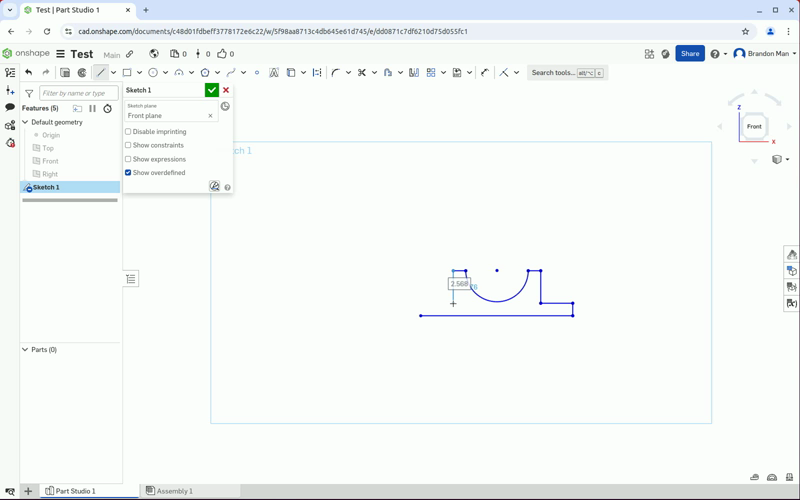
click(453, 303)
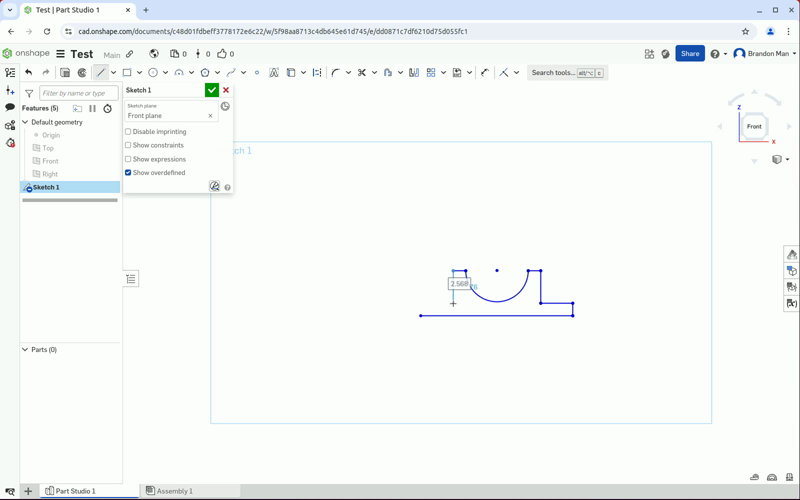
key_up(shift)
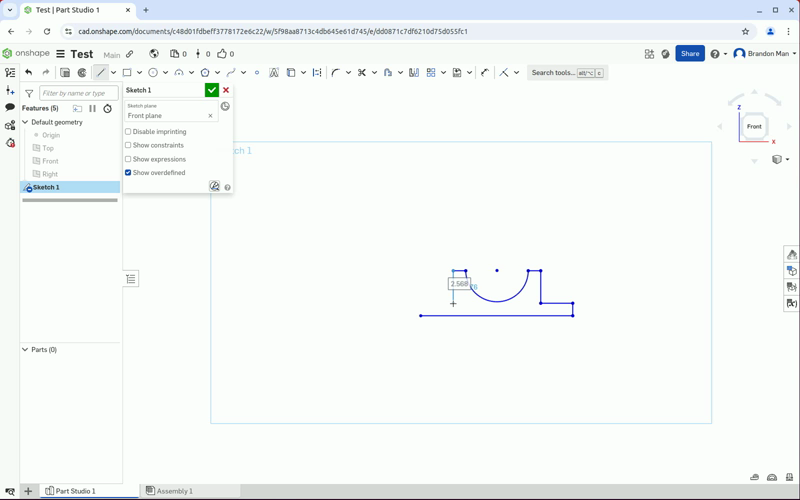
key_down(shift)
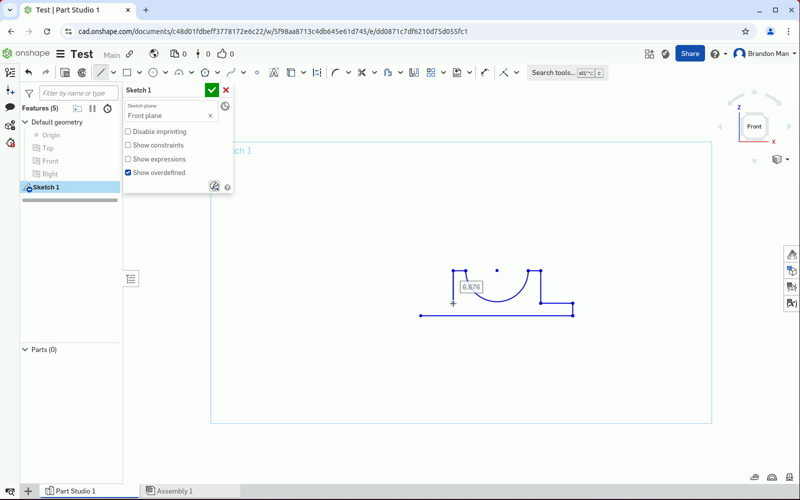
mouse_move(483, 303)
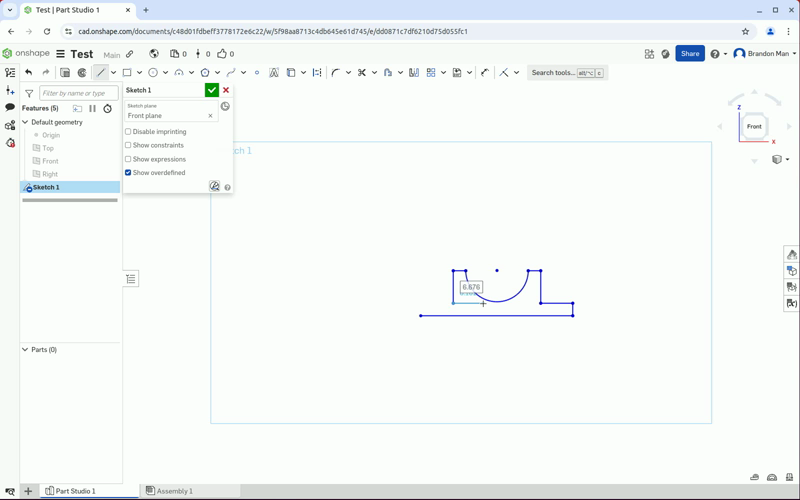
mouse_move(420, 303)
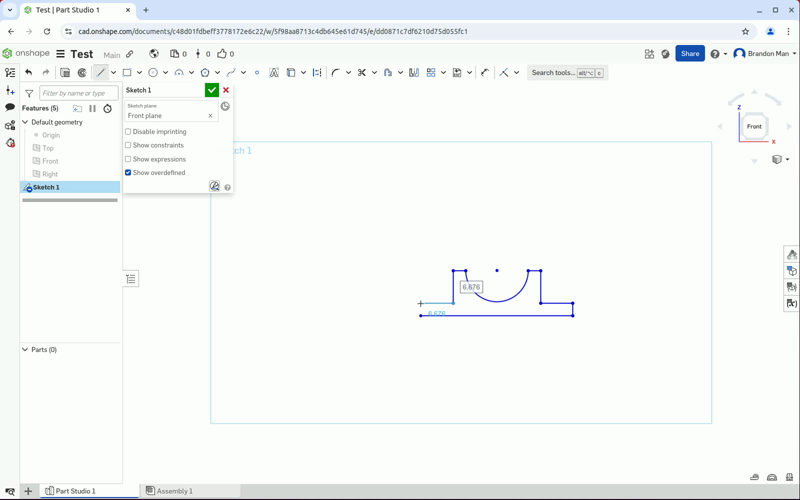
click(420, 303)
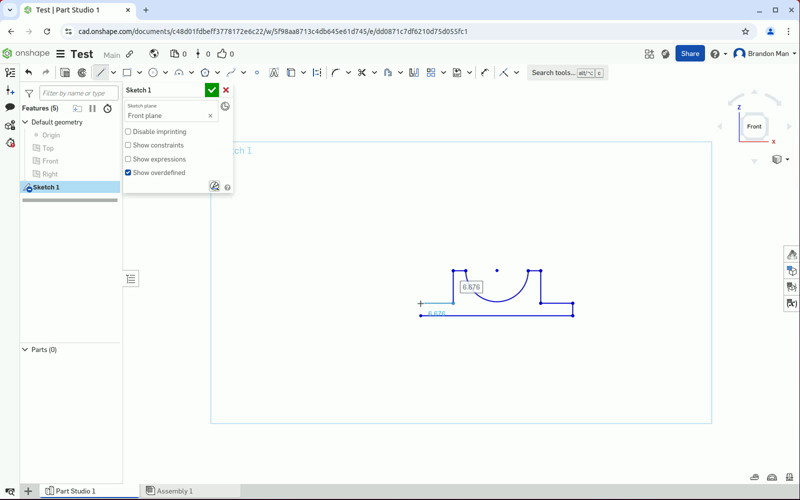
key_up(shift)
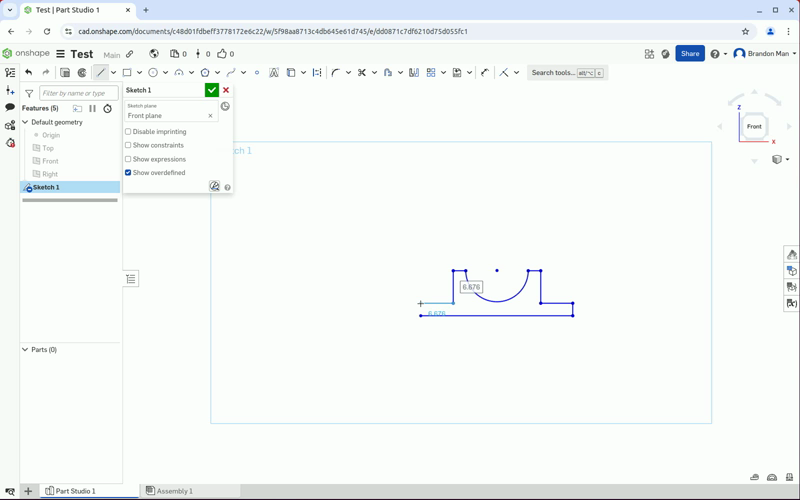
mouse_move(450, 303)
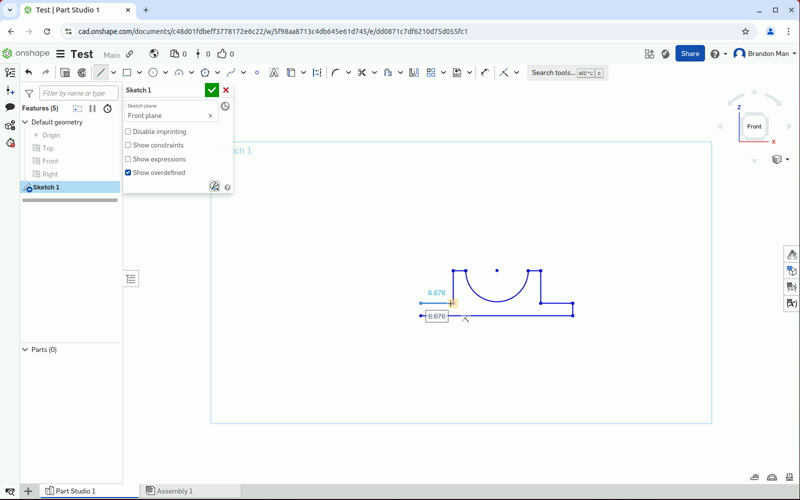
key_down(shift)
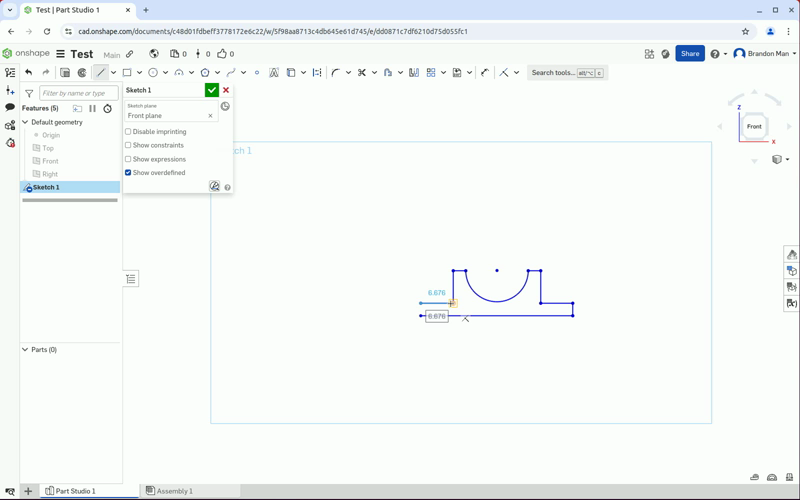
mouse_move(420, 315)
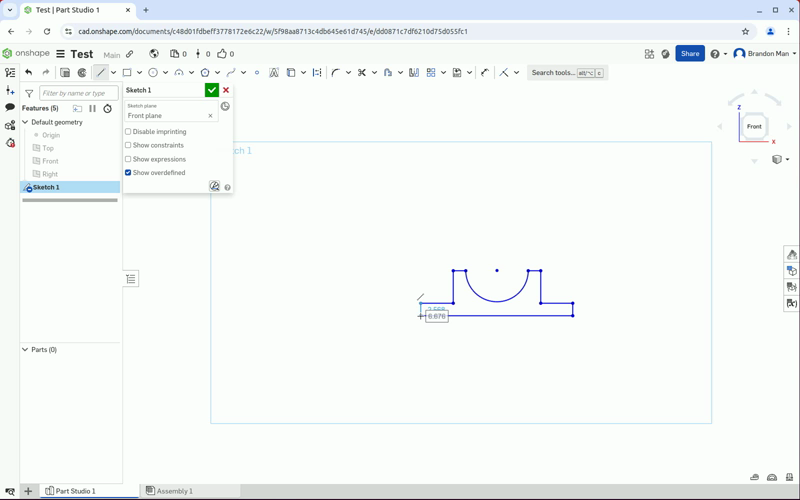
key_up(shift)
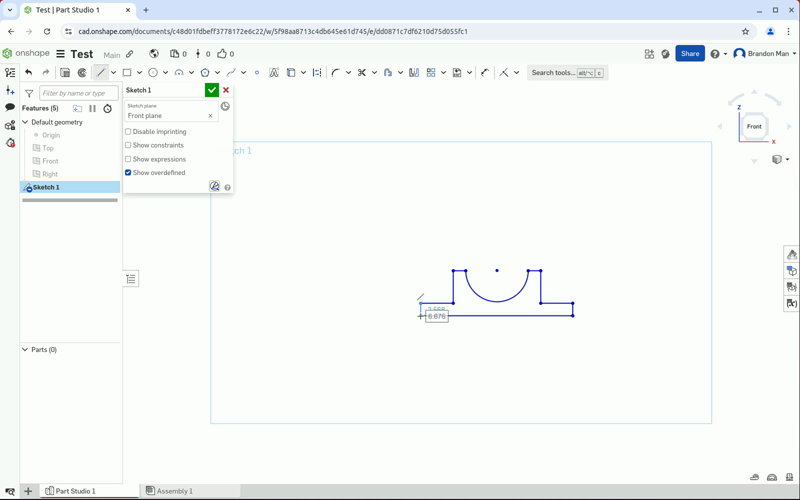
click(420, 315)
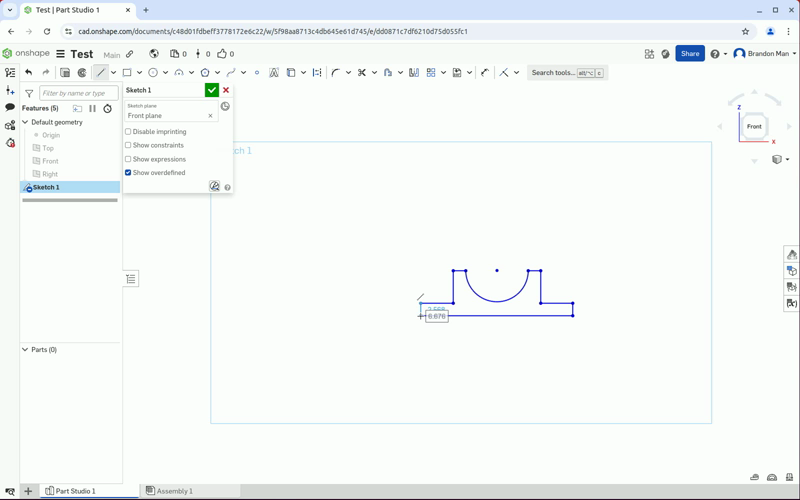
key(esc)
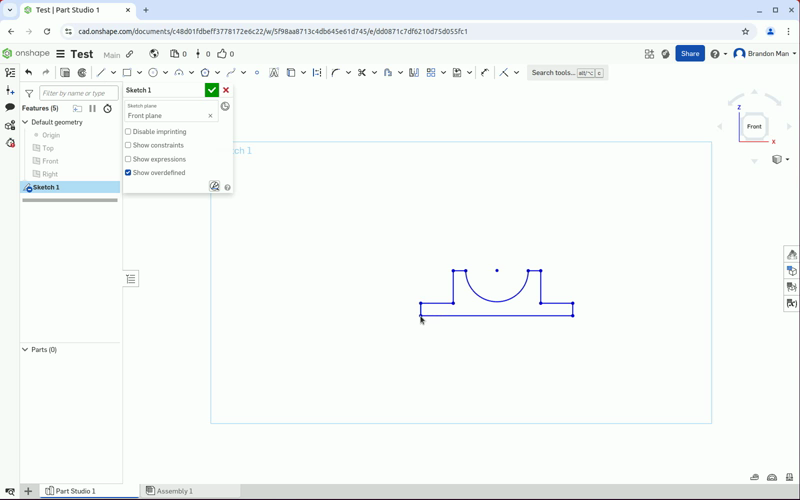
mouse_move(493, 307)
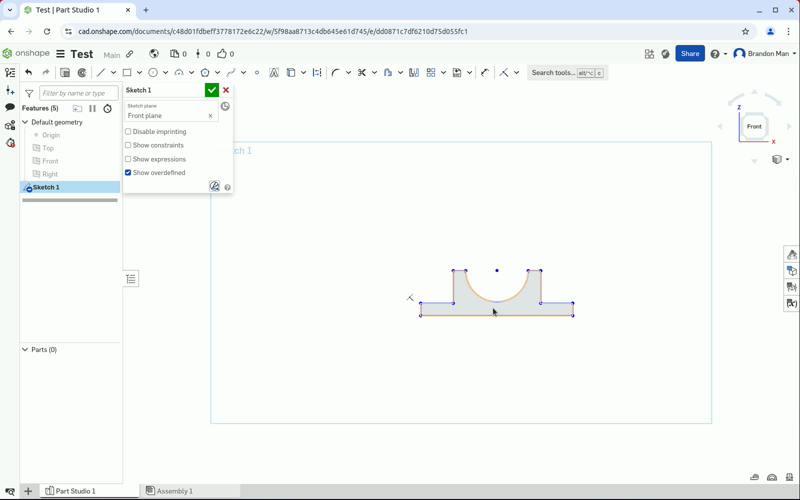
click(493, 307)
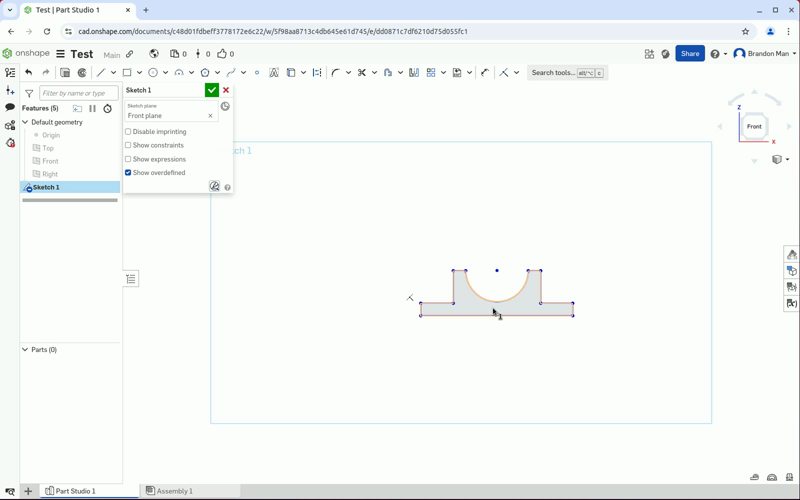
mouse_move(73, 352)
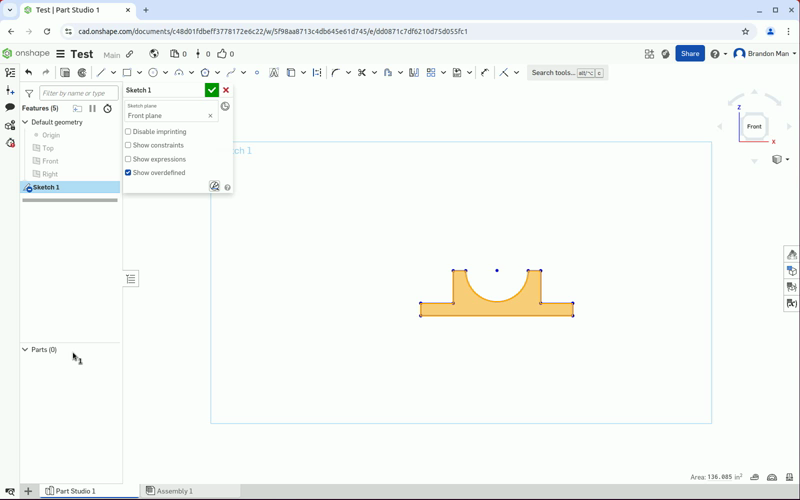
key(shift+y)
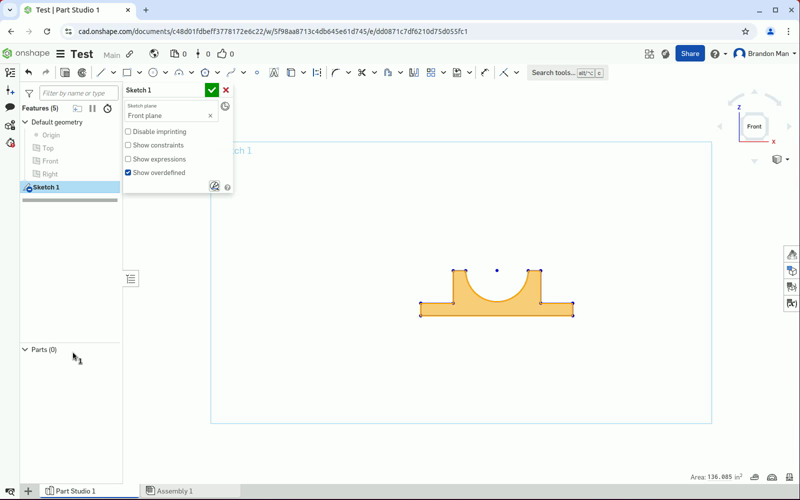
key(shift+e)
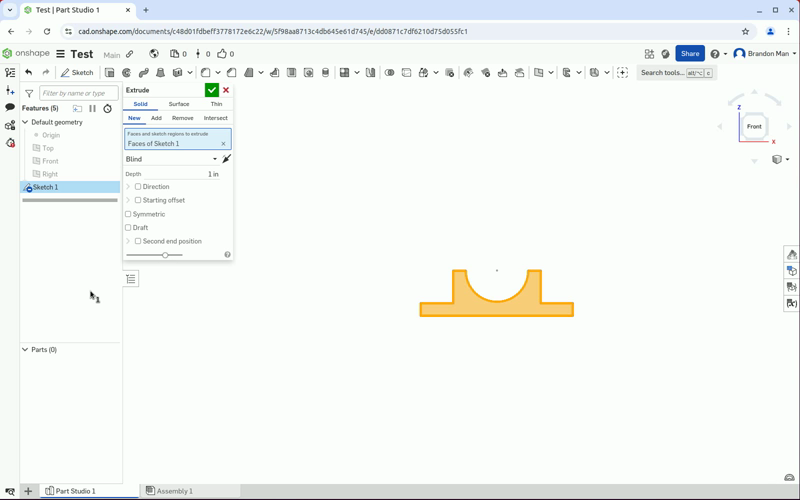
mouse_move(143, 106)
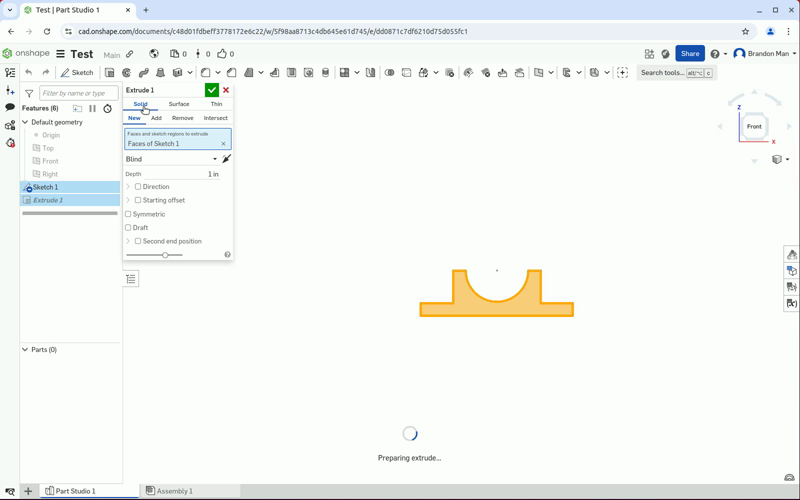
click(143, 106)
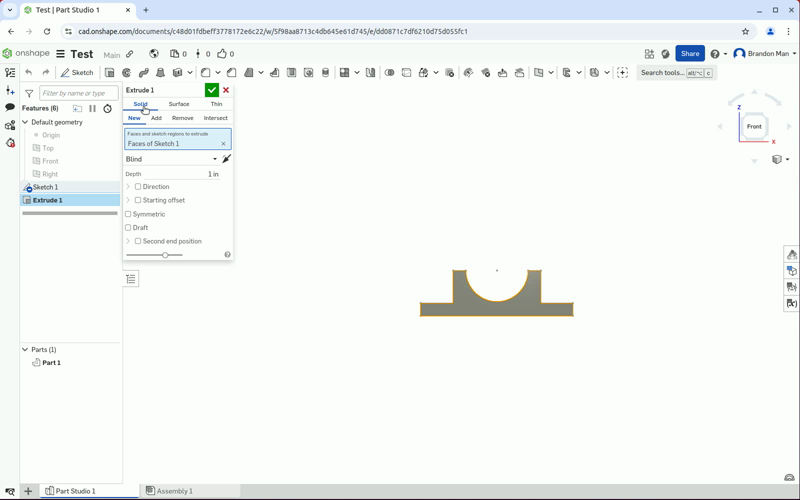
mouse_move(137, 120)
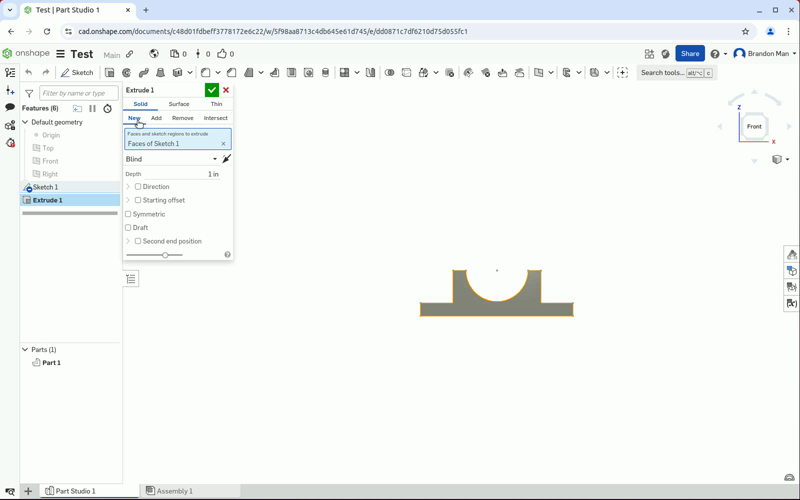
click(137, 120)
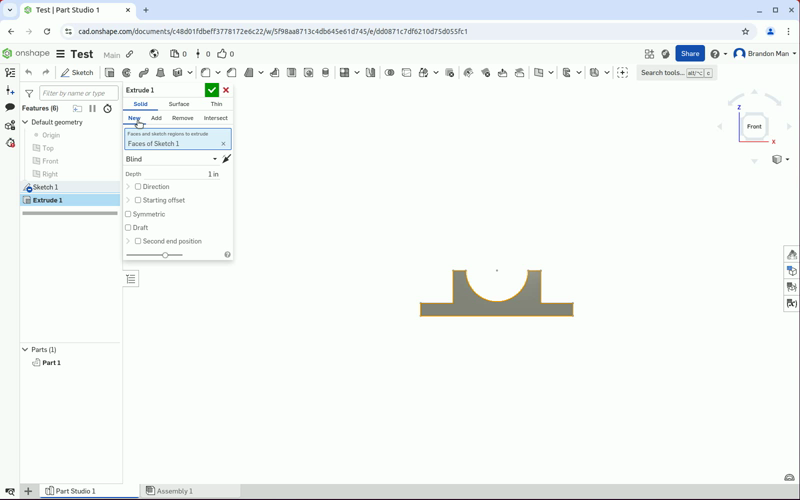
key(tab, 4)
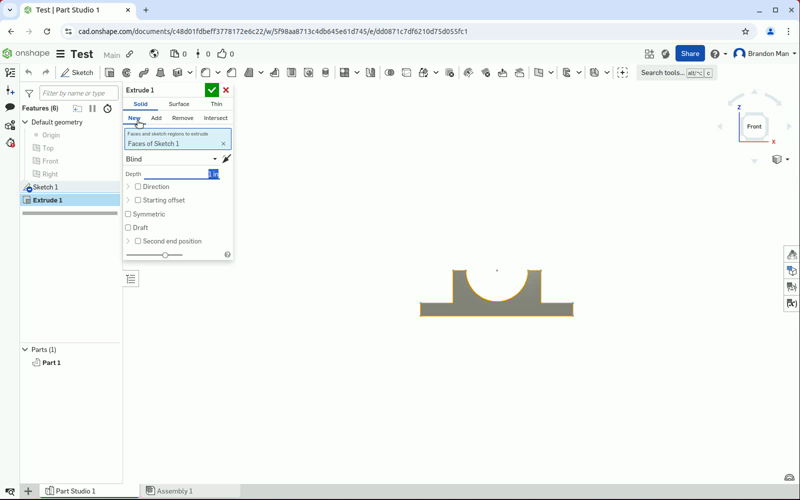
text(11.795)
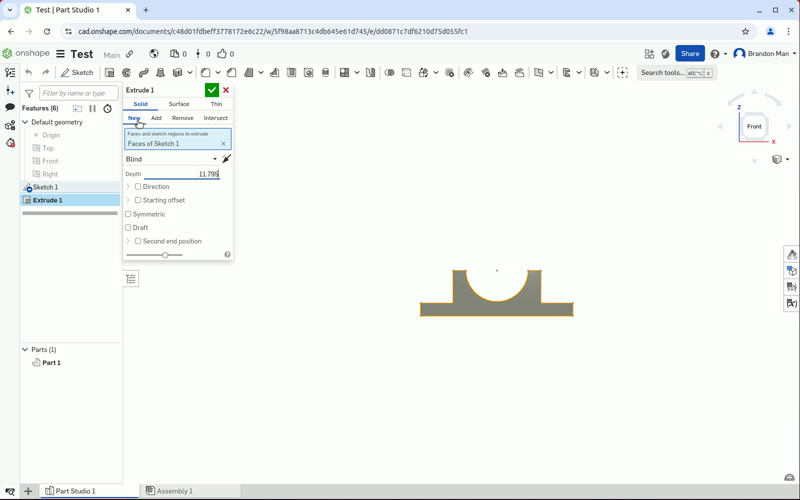
key(enter)
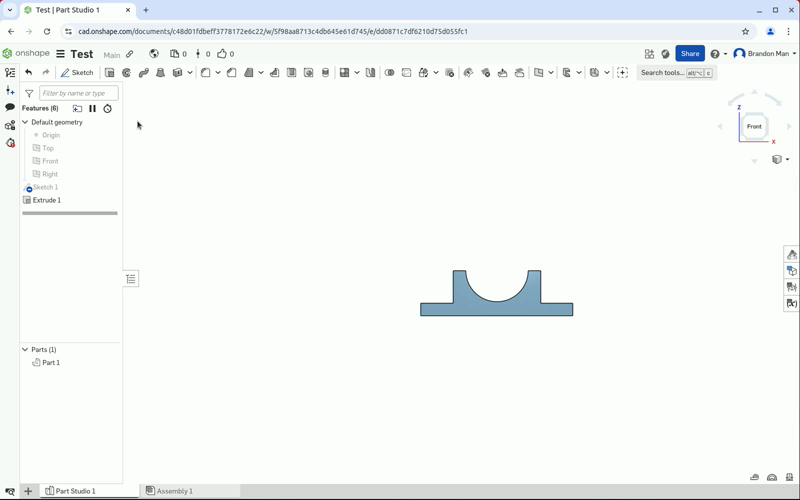
key(shift+h)
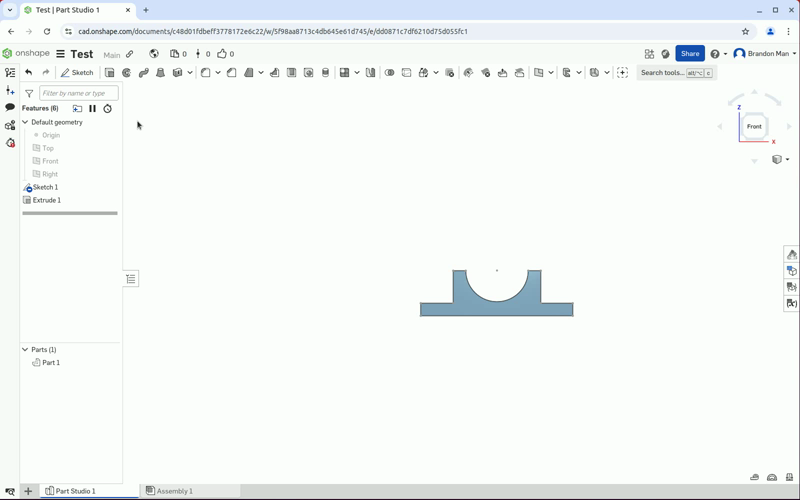
key(shift+h)
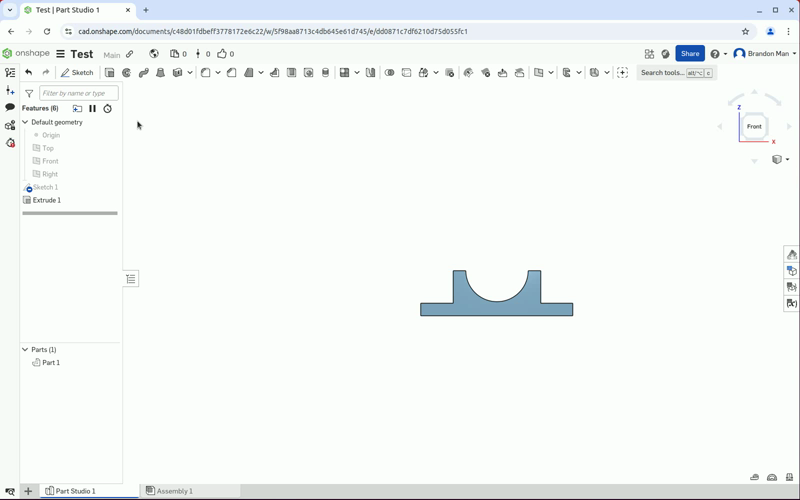
mouse_move(73, 189)
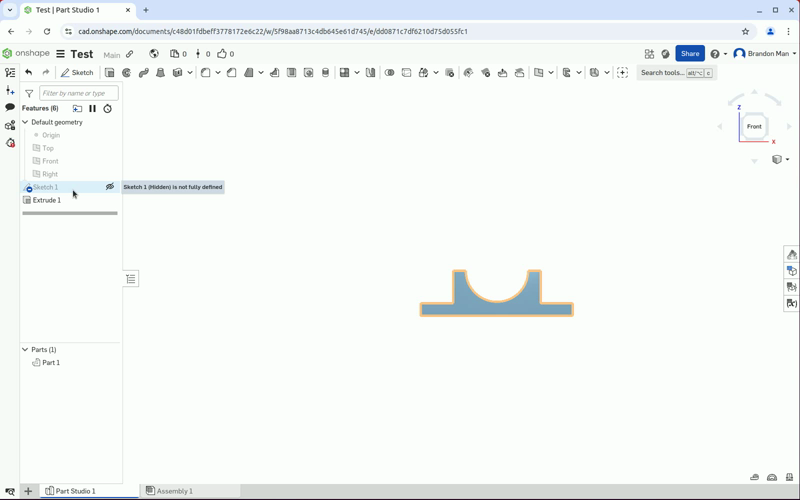
click(73, 189)
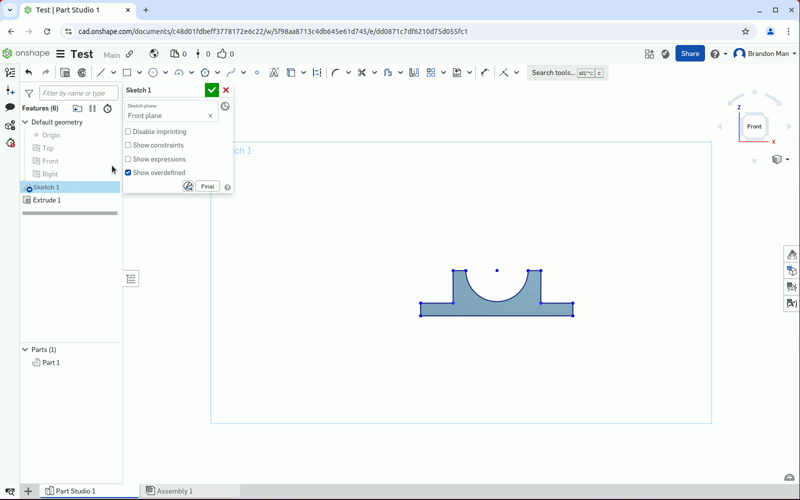
mouse_move(229, 92)
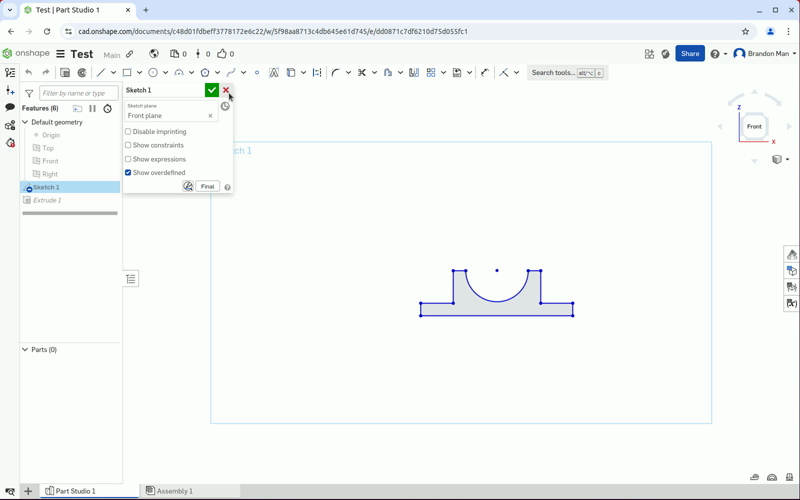
click(229, 92)
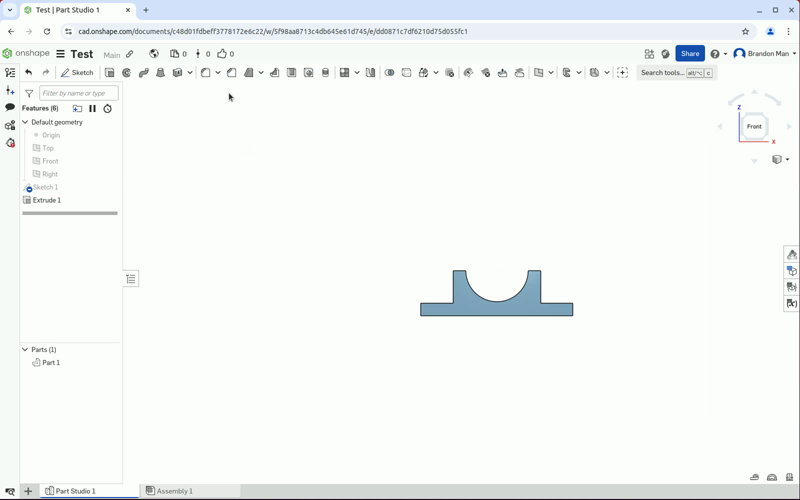
mouse_move(73, 352)
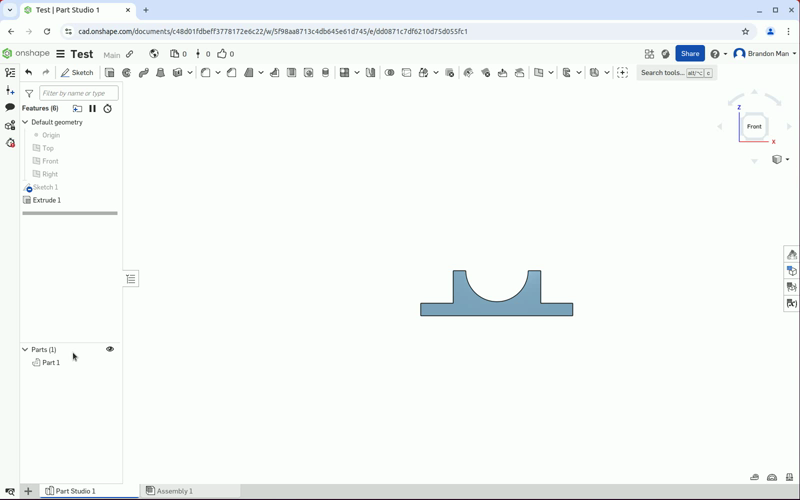
key(y)
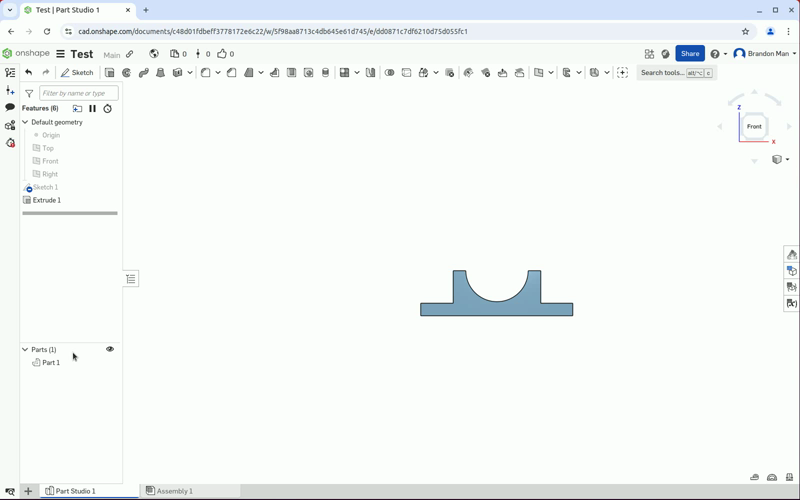
key(shift+p)
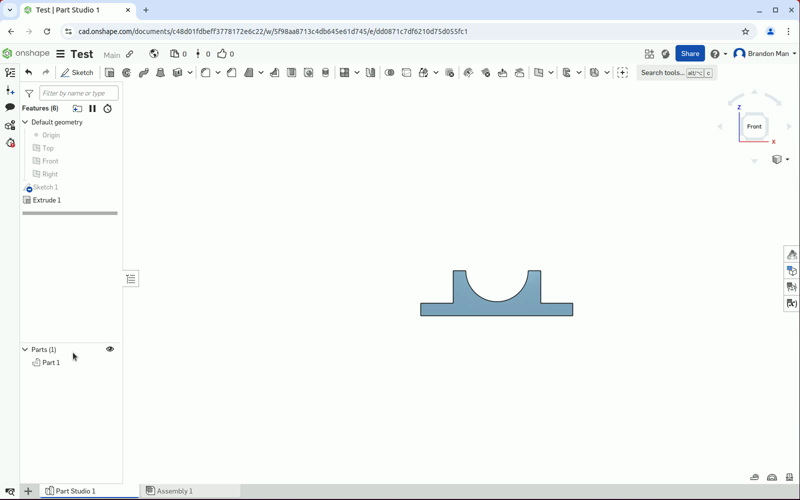
key(space)
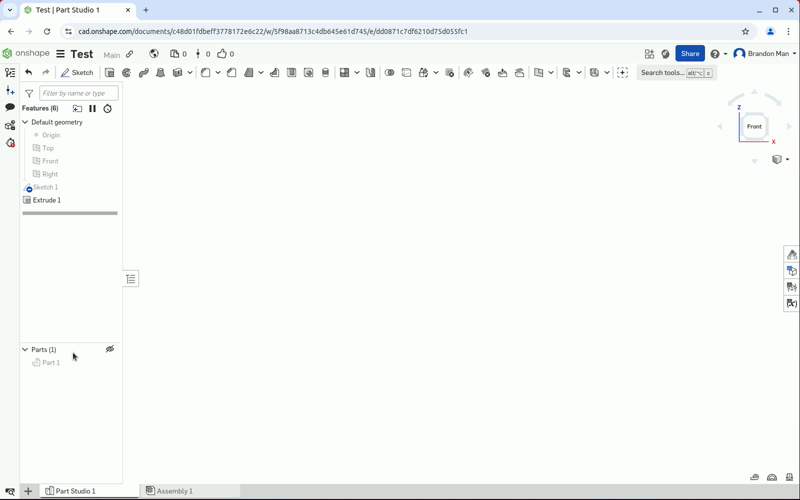
key_down(shift)
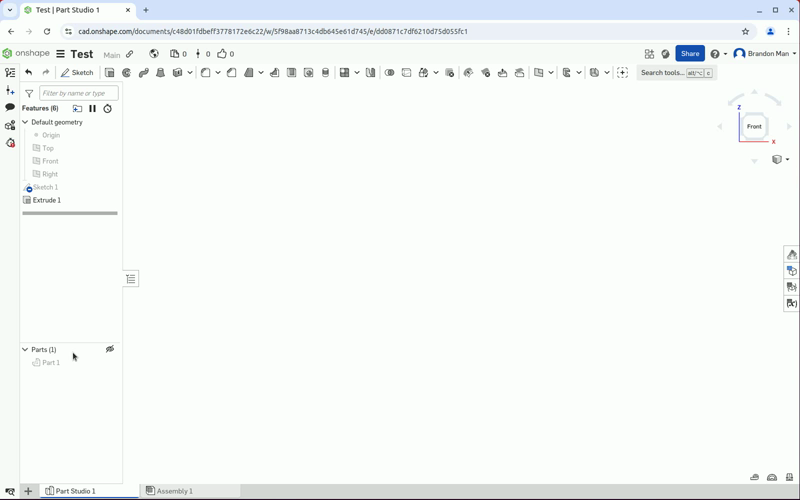
key(down)
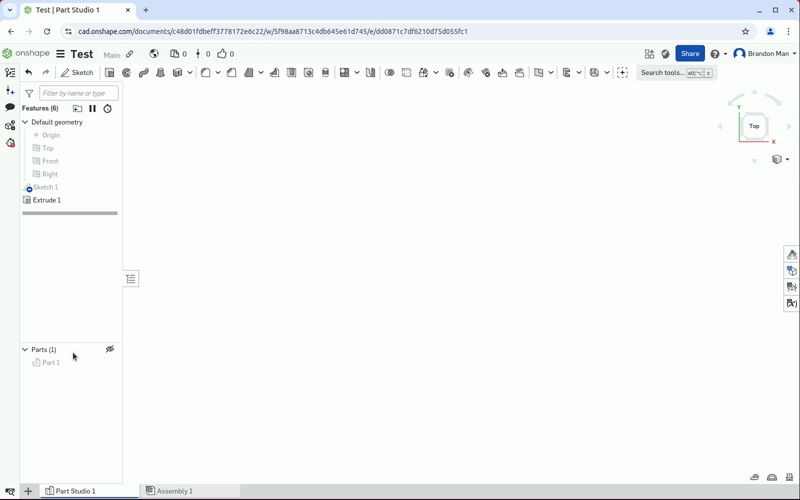
key_up(shift)
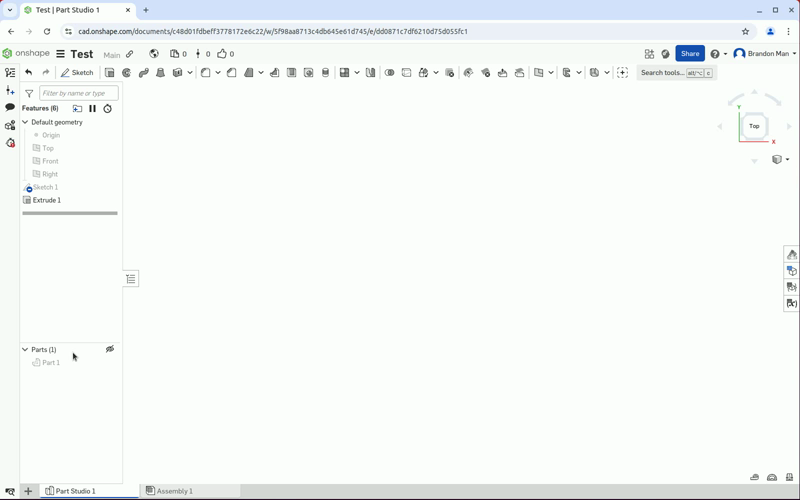
mouse_move(73, 352)
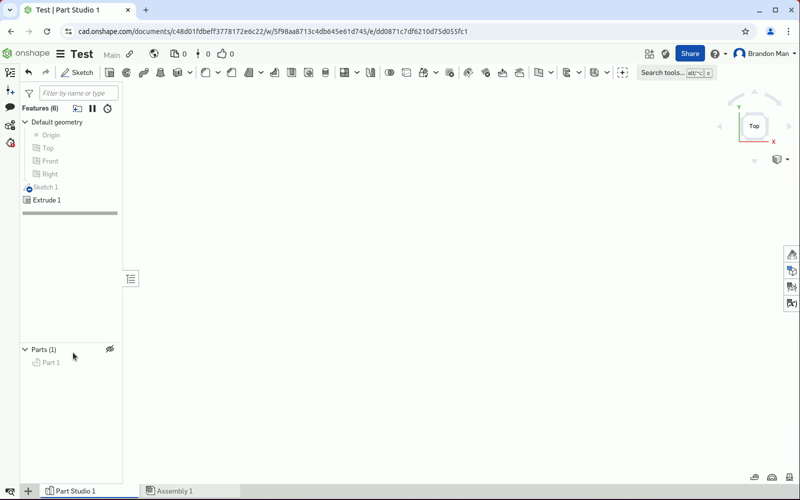
key(shift+y)
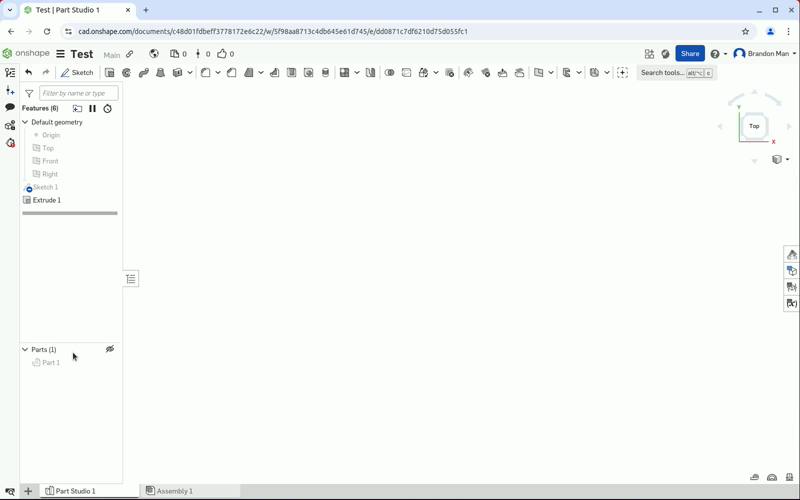
key(shift+s)
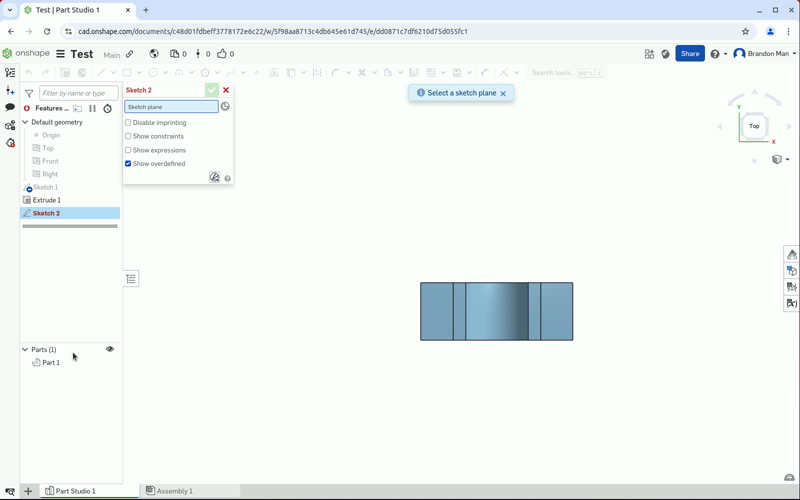
mouse_move(73, 150)
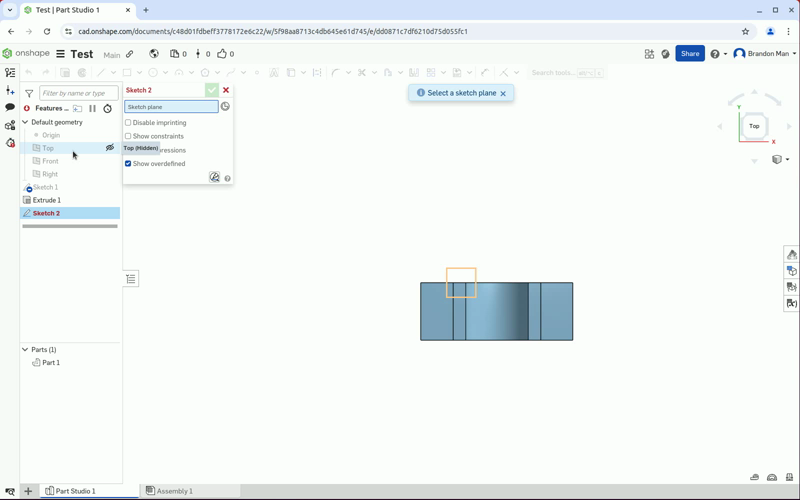
click(73, 150)
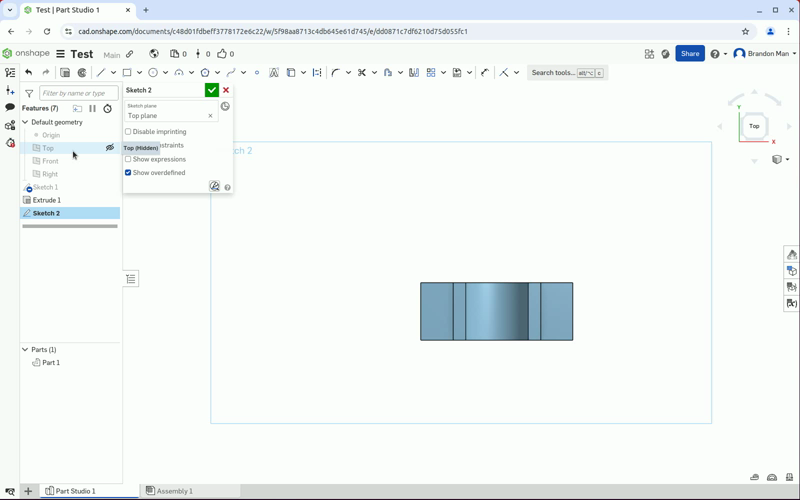
mouse_move(73, 352)
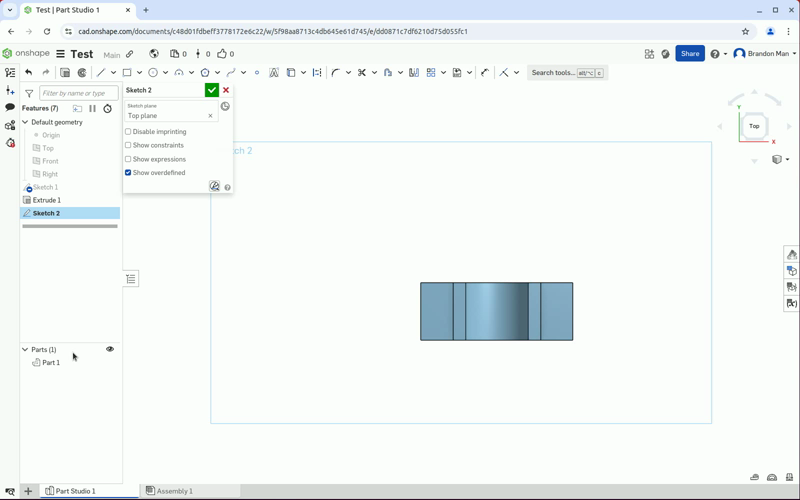
key(y)
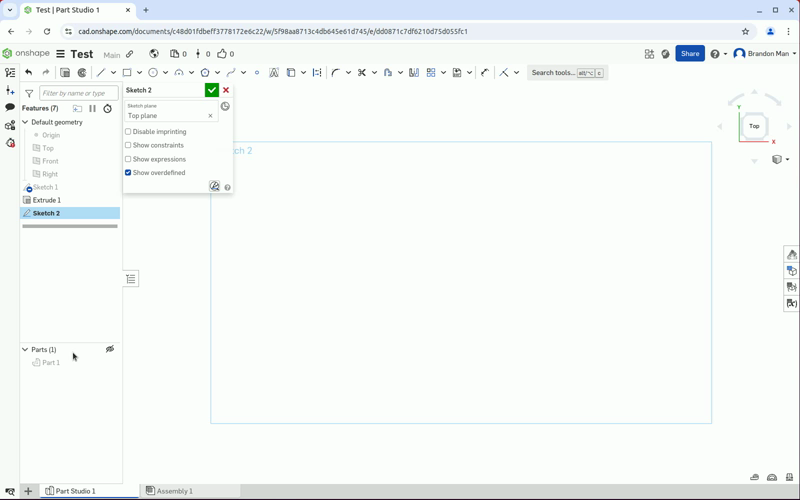
key(c)
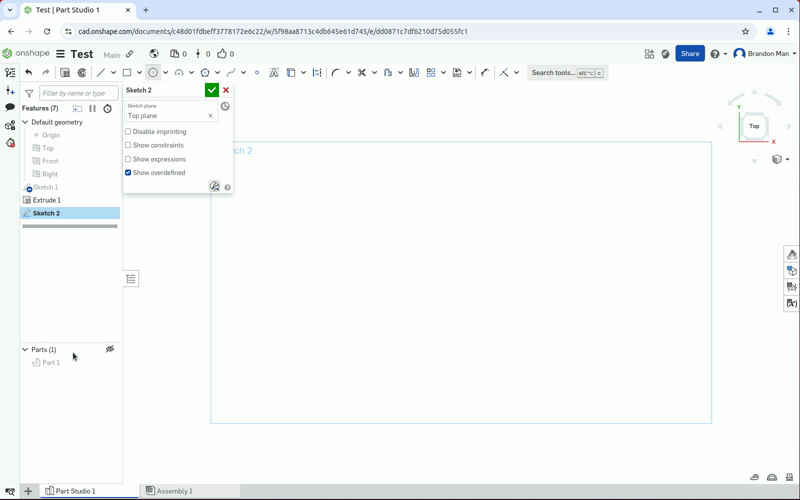
key_down(shift)
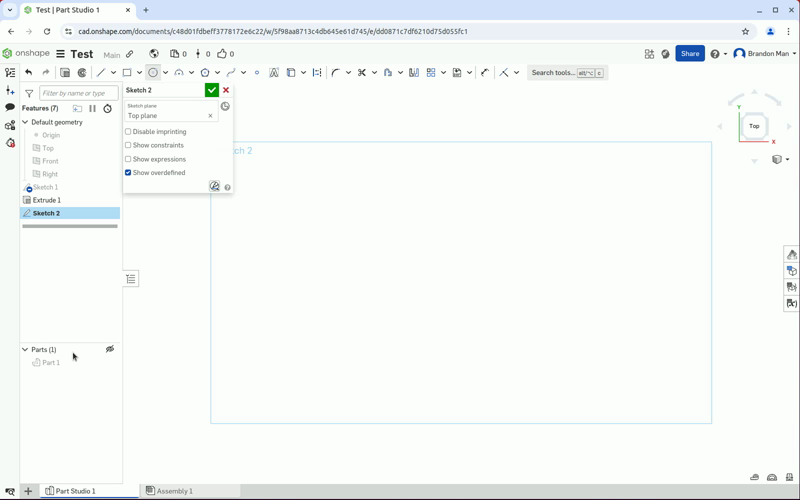
mouse_move(437, 309)
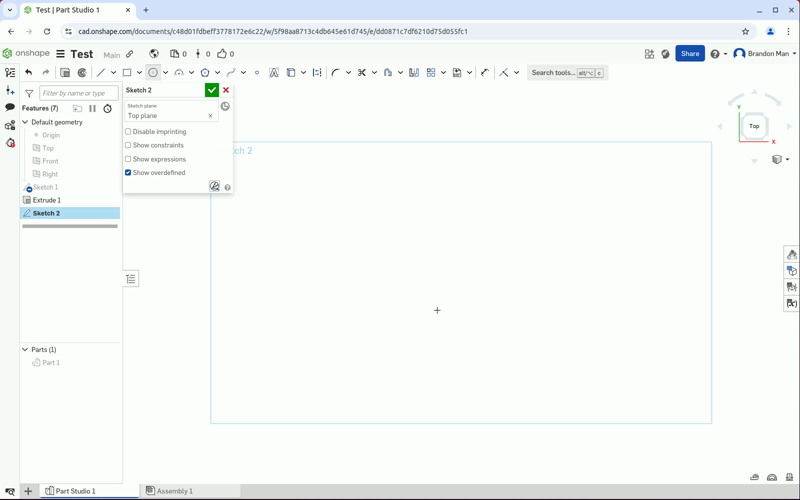
click(437, 309)
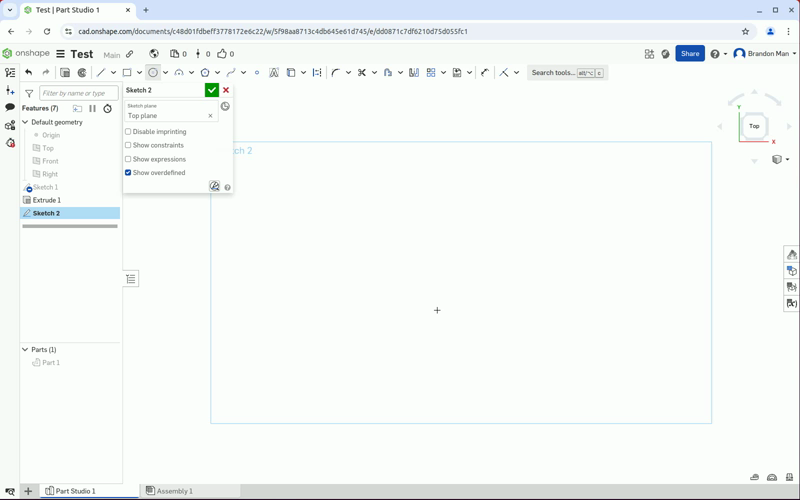
key_up(shift)
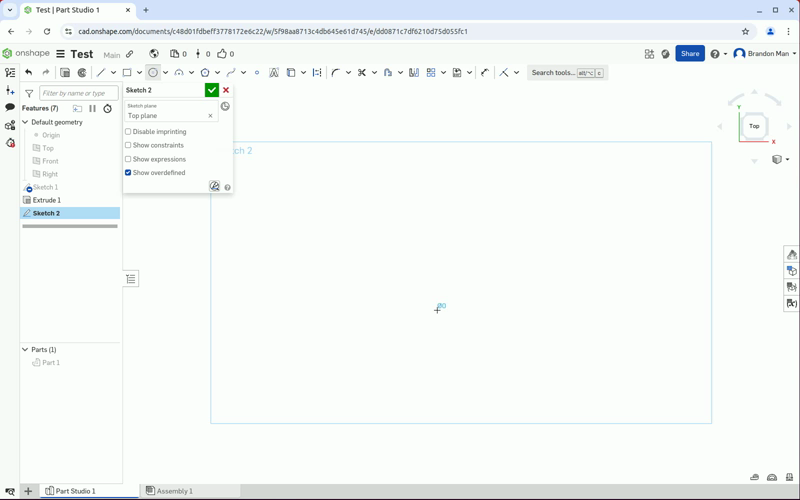
mouse_move(444, 309)
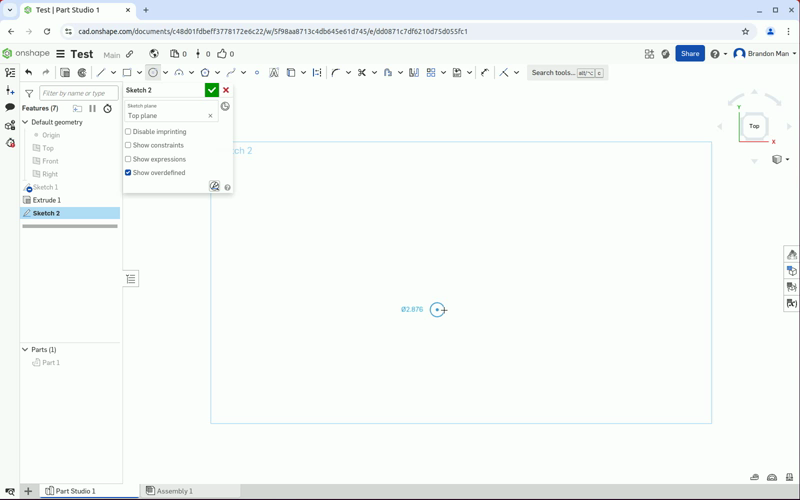
click(444, 309)
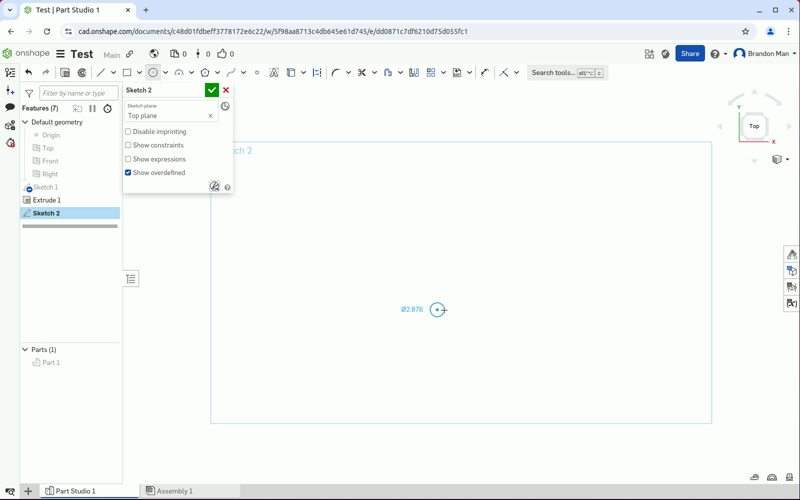
key(esc)
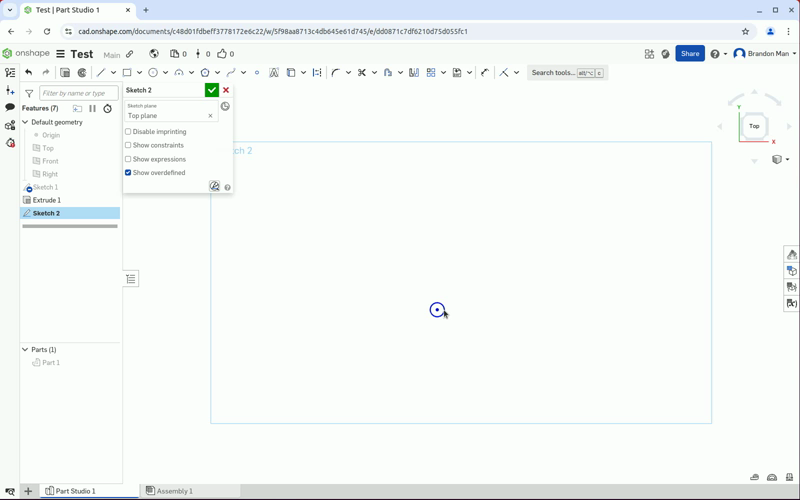
mouse_move(438, 306)
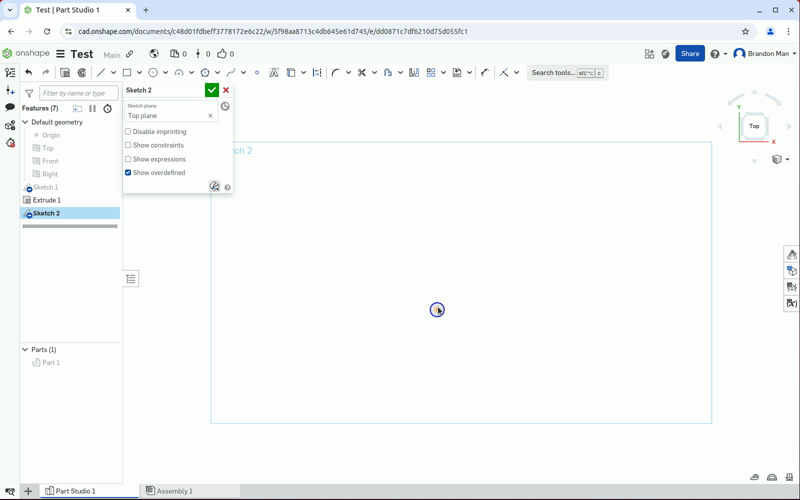
scroll(6)
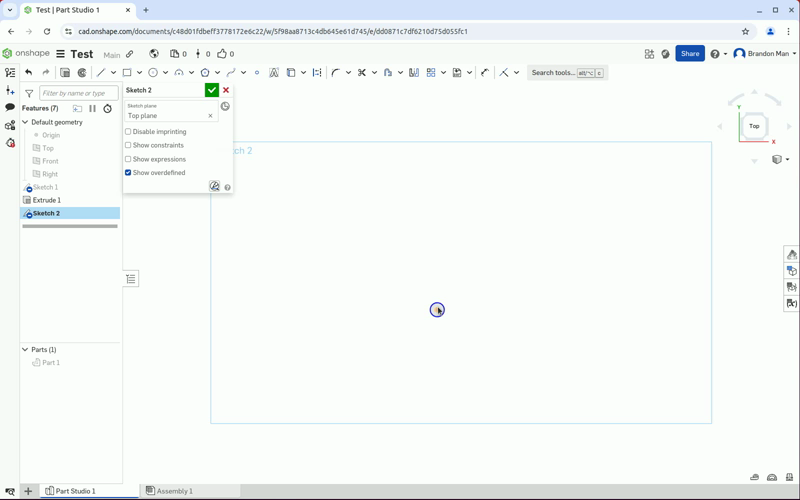
scroll(6)
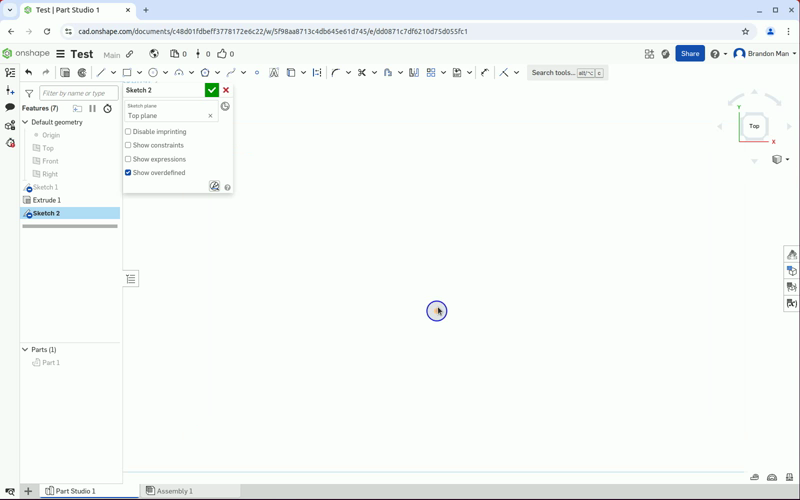
scroll(6)
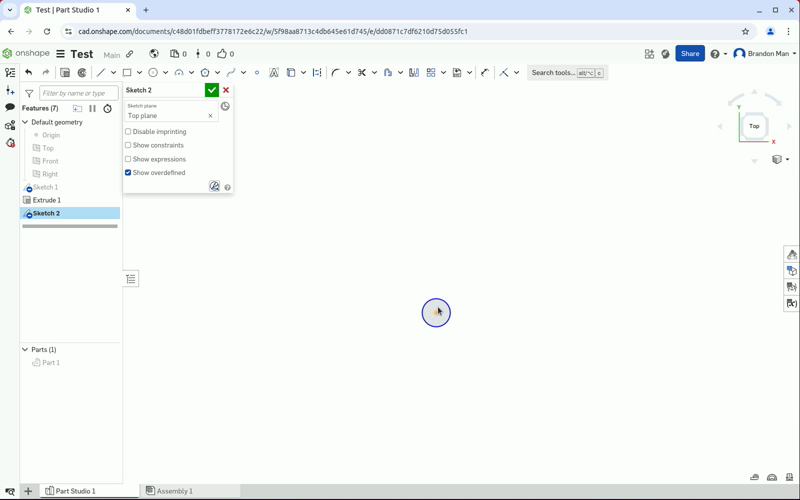
scroll(6)
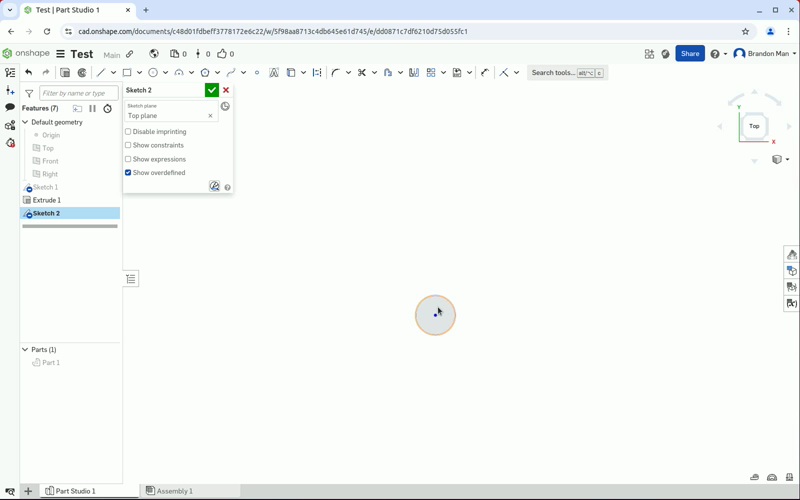
scroll(6)
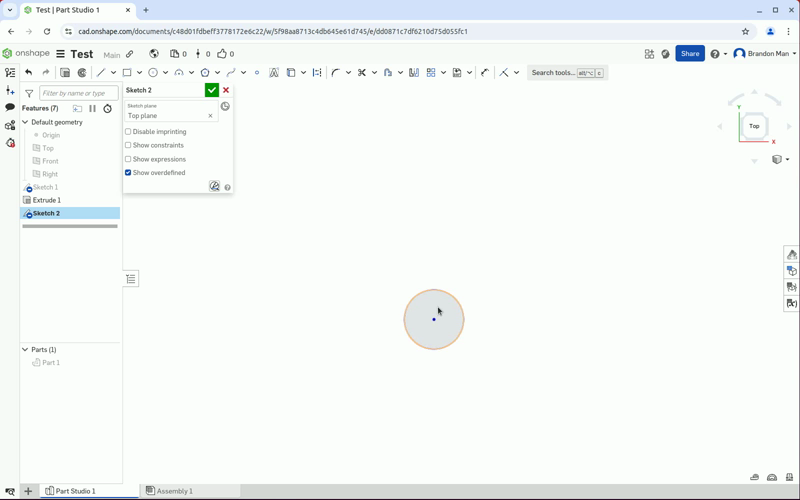
scroll(6)
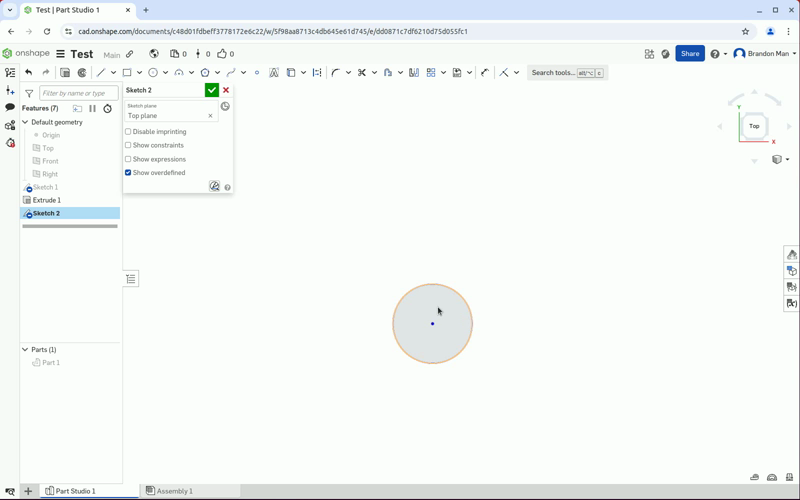
scroll(6)
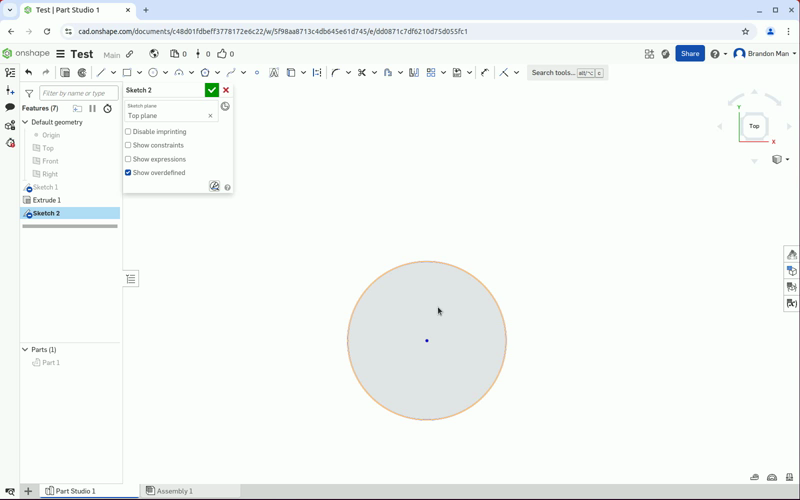
click(438, 306)
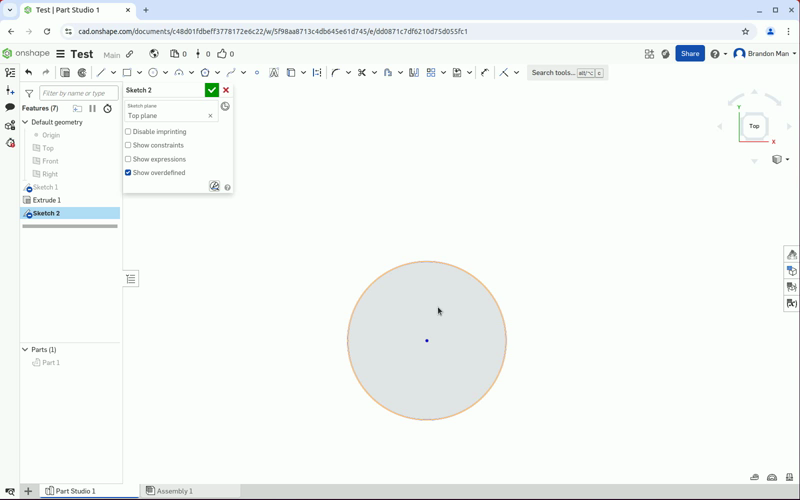
scroll(-6)
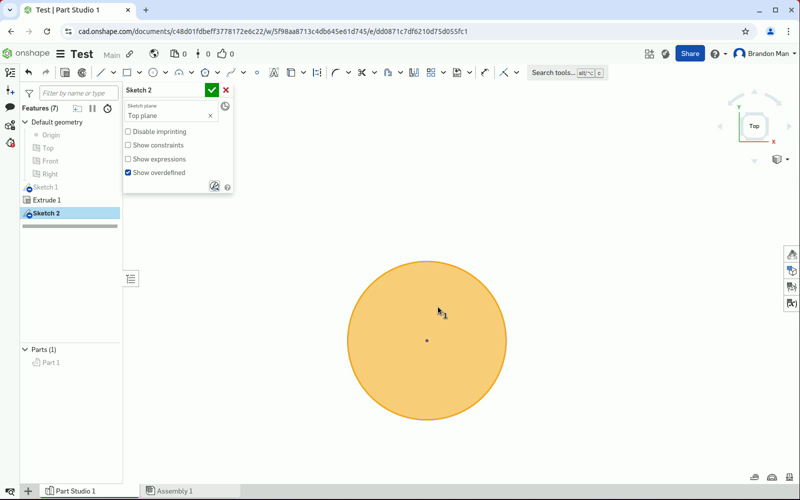
scroll(-6)
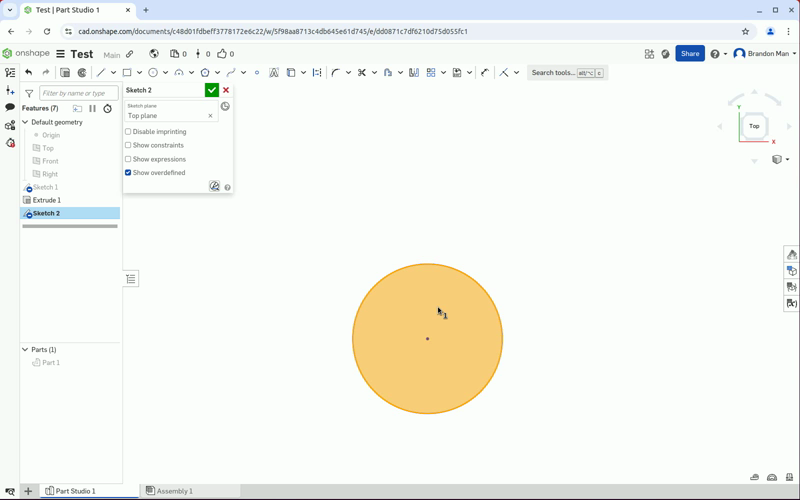
scroll(-6)
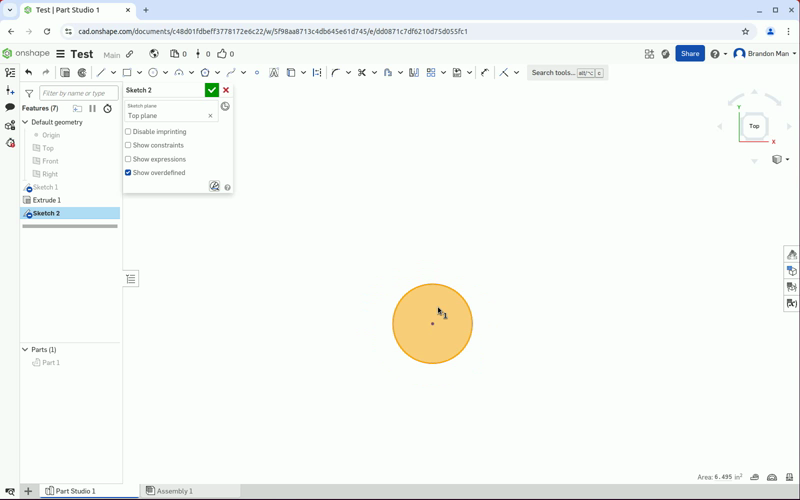
scroll(-6)
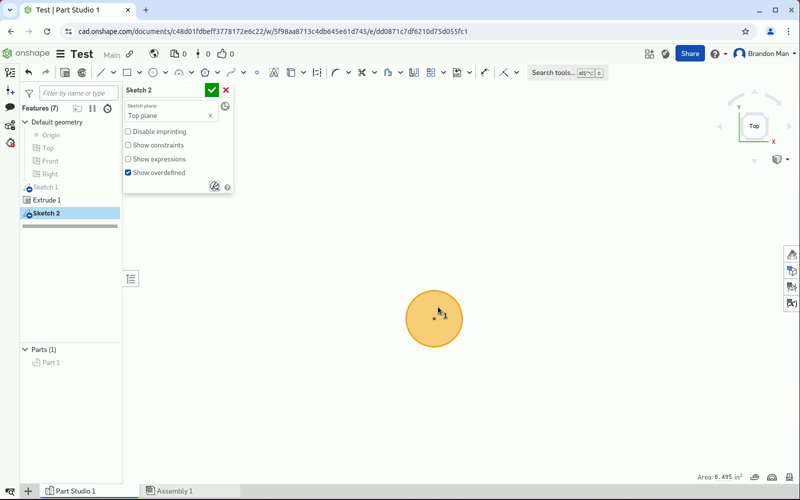
scroll(-6)
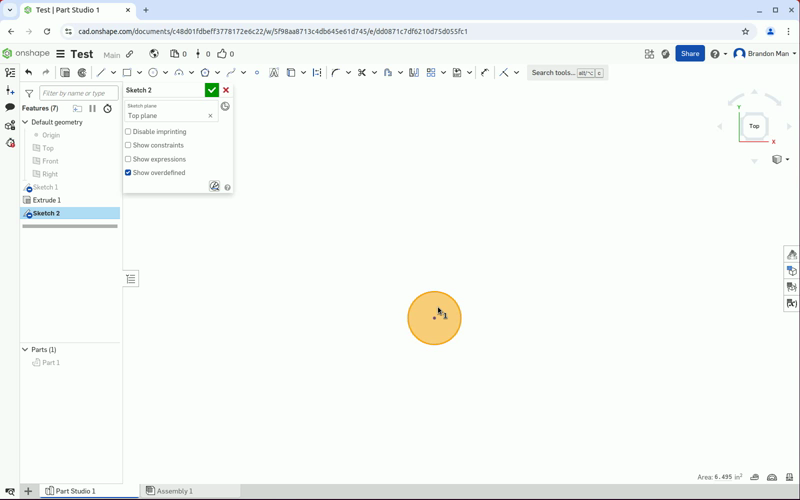
scroll(-6)
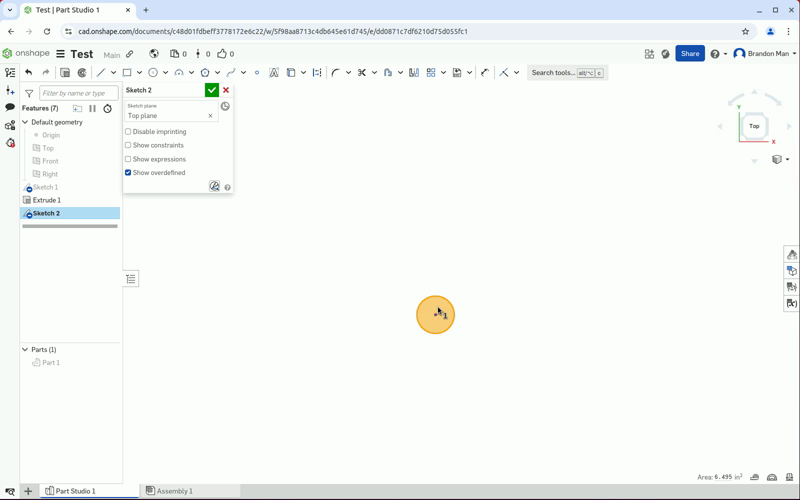
scroll(-6)
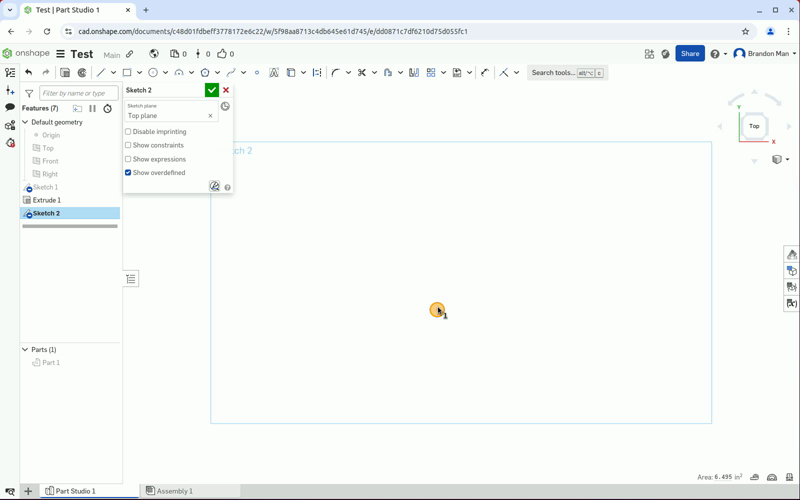
mouse_move(73, 352)
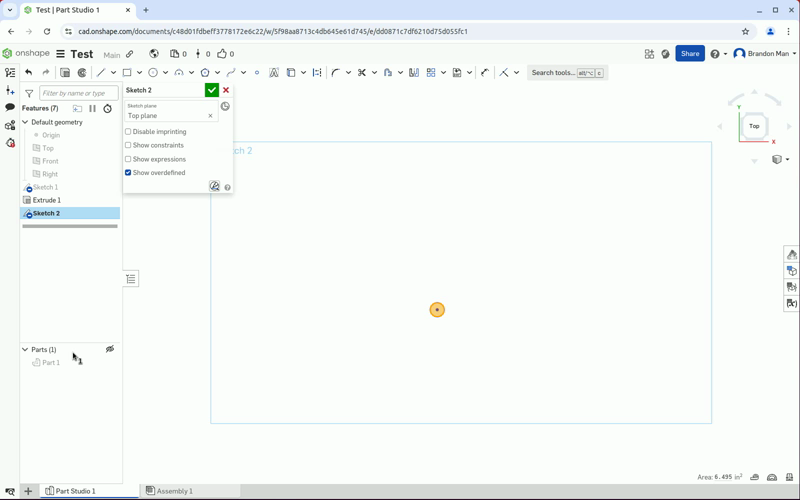
key(shift+y)
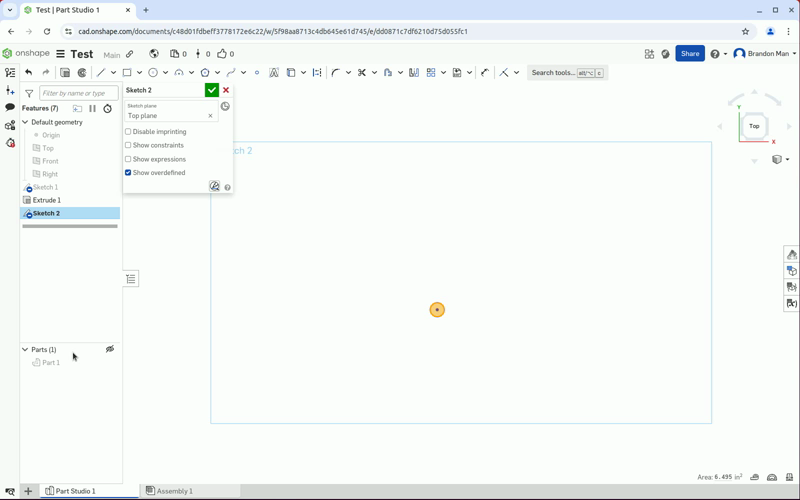
key(shift+e)
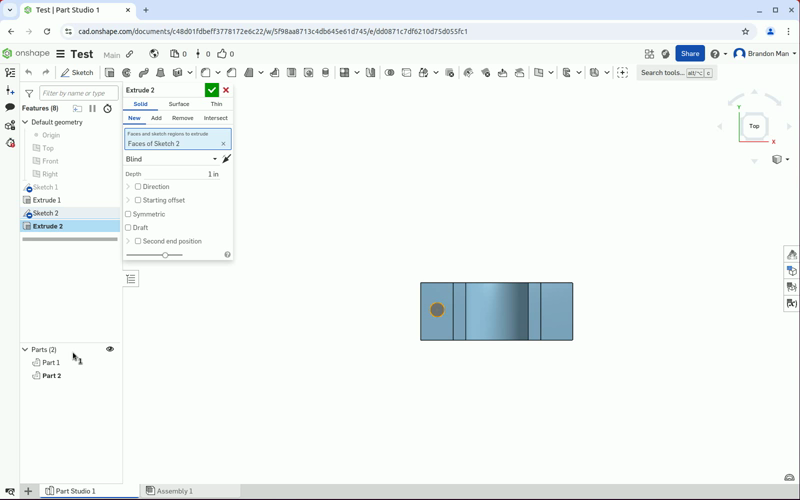
mouse_move(143, 106)
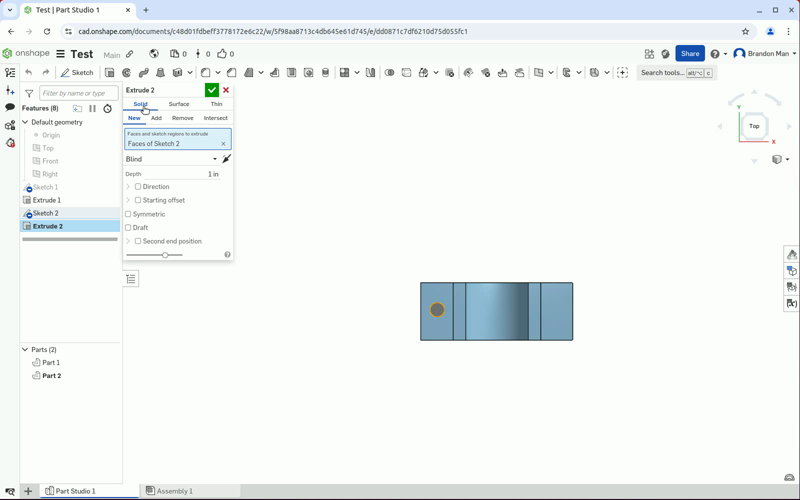
click(143, 106)
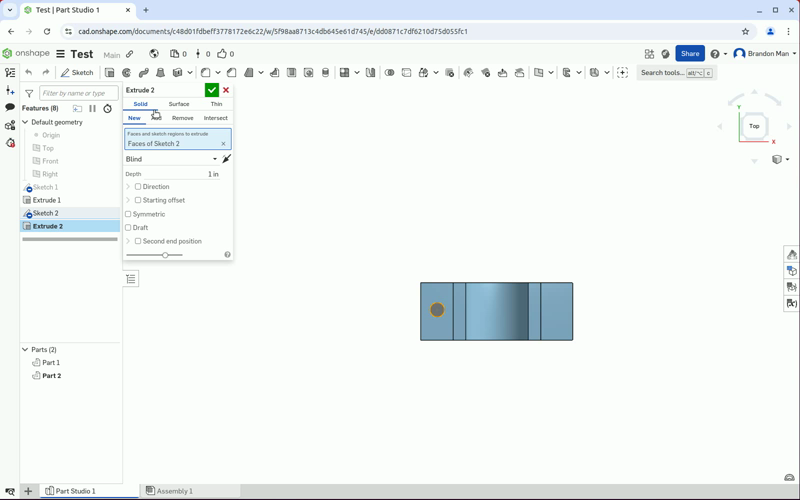
mouse_move(186, 120)
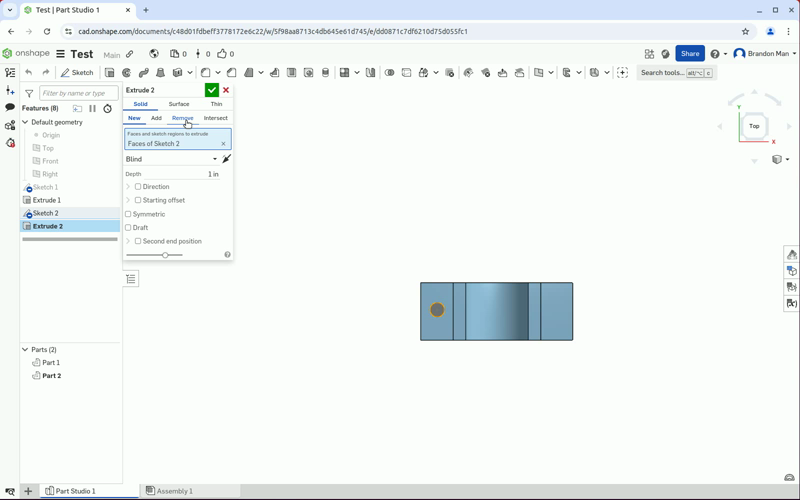
click(186, 120)
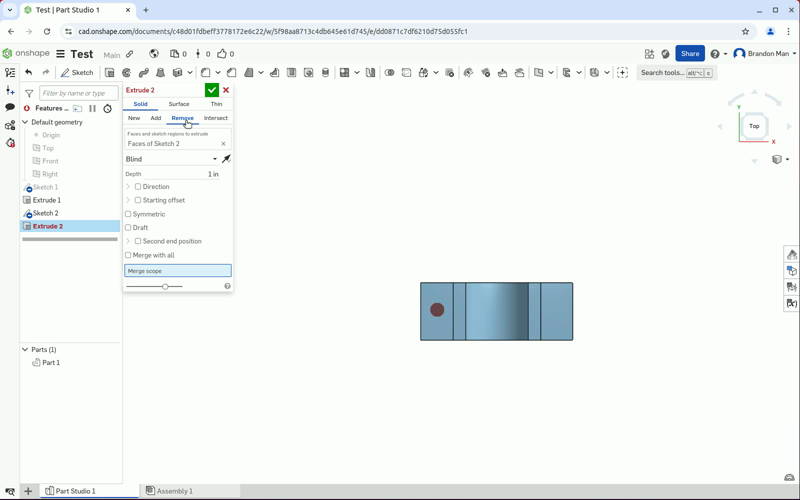
key(tab, 4)
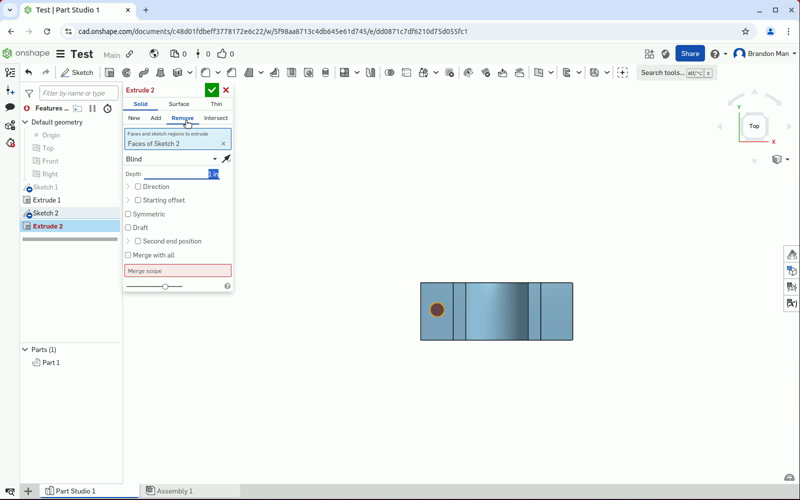
text(12.998)
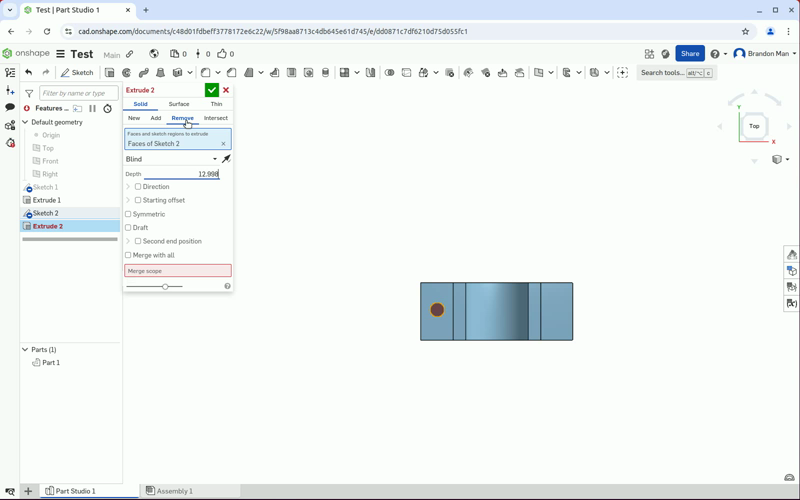
key(tab, 6)
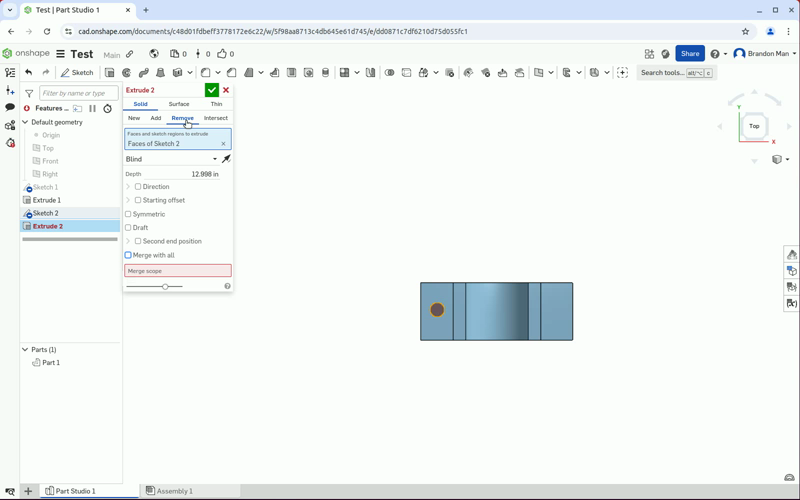
key(space)
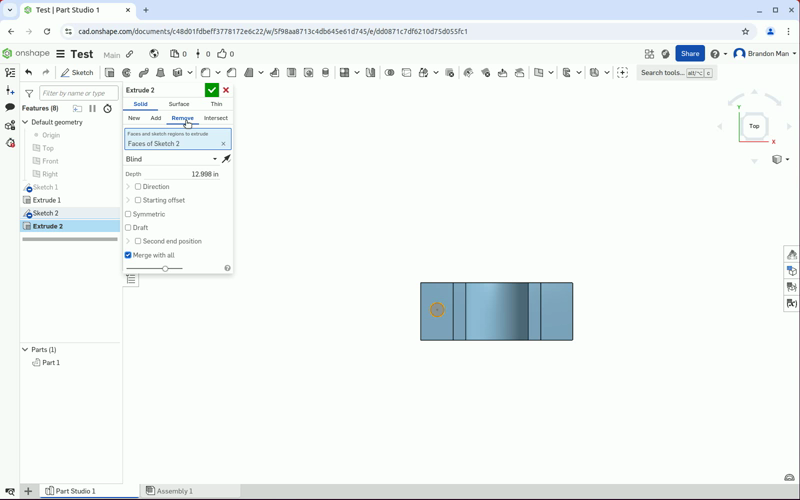
key(enter)
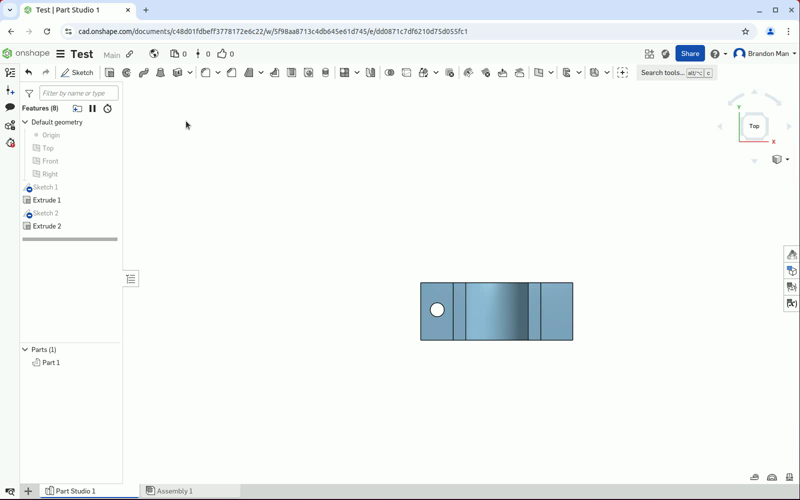
key(shift+h)
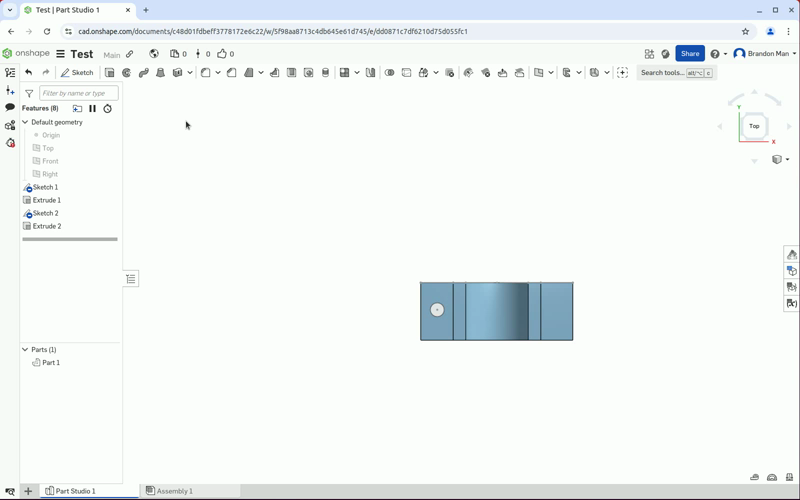
key(shift+h)
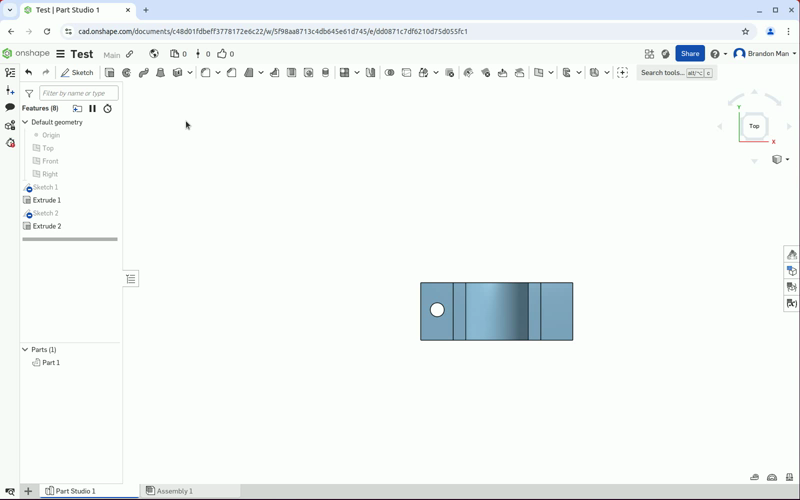
mouse_move(73, 189)
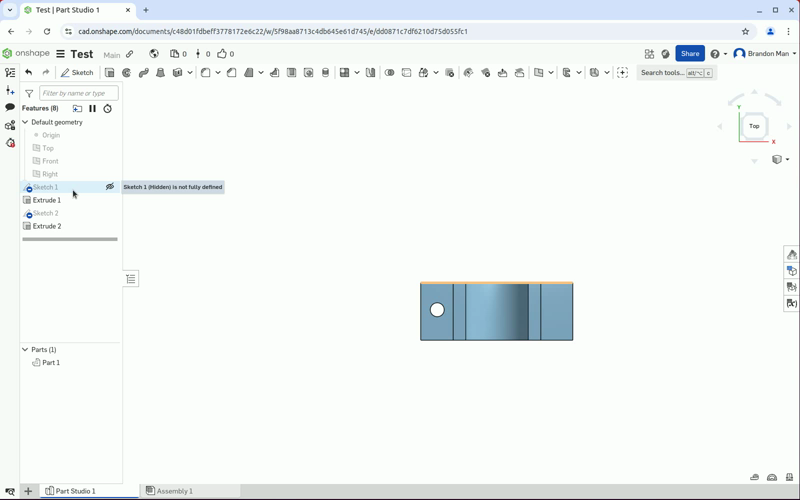
click(73, 189)
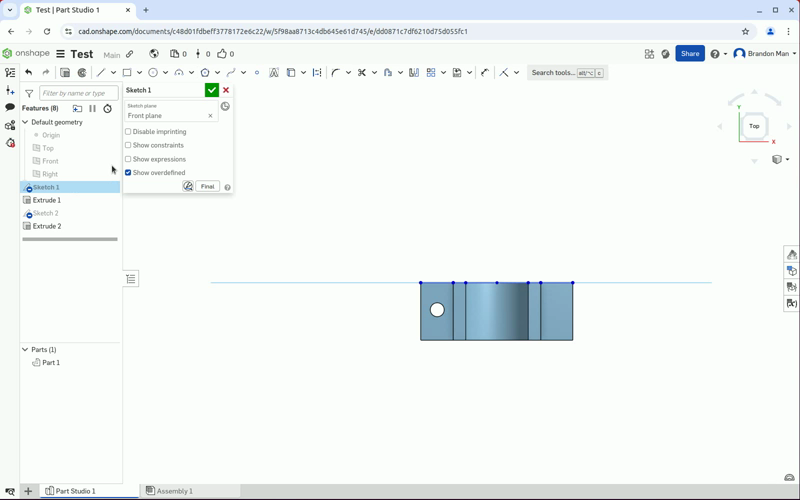
mouse_move(229, 92)
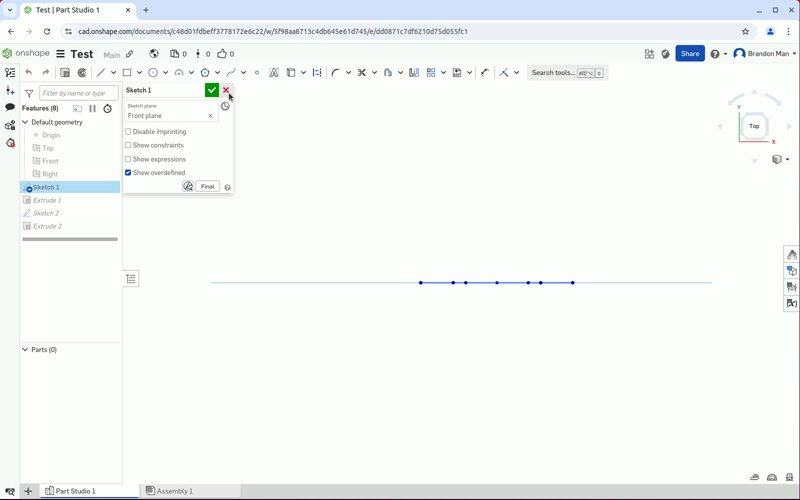
click(229, 92)
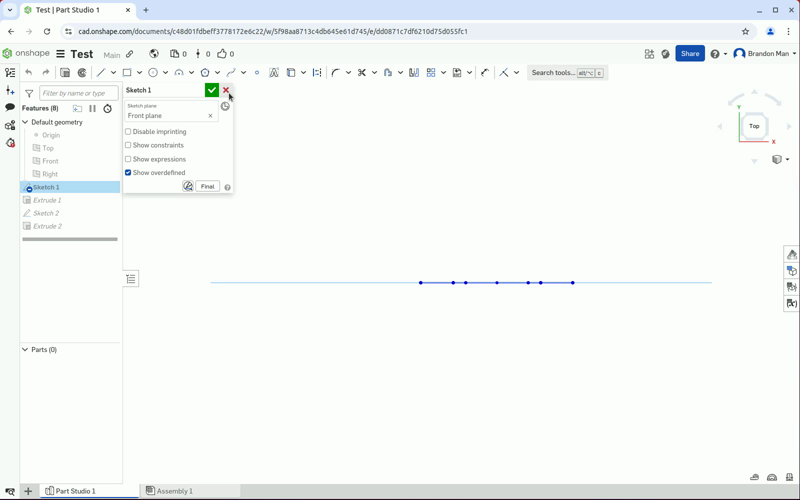
key(shift+s)
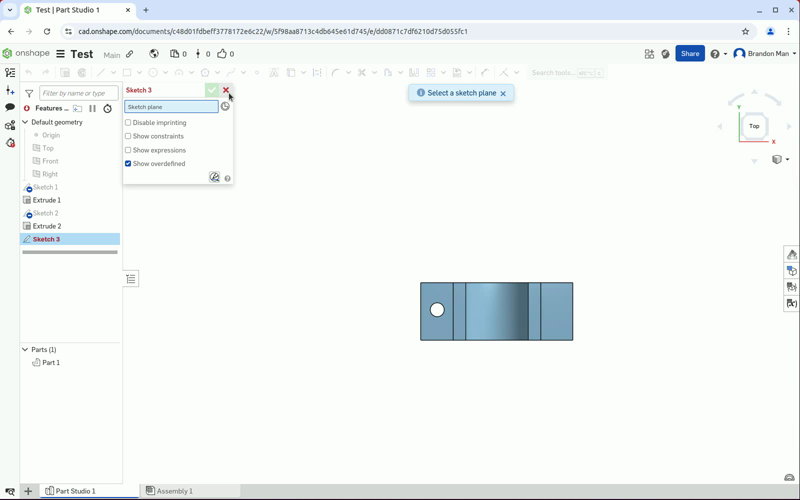
mouse_move(73, 150)
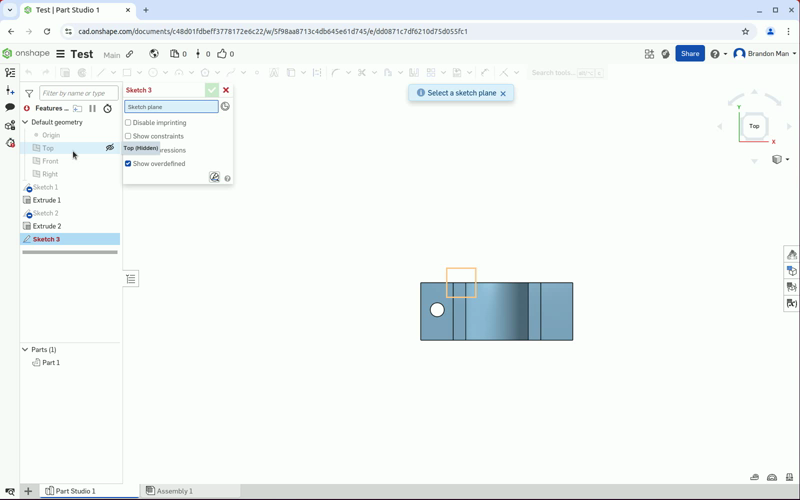
click(73, 150)
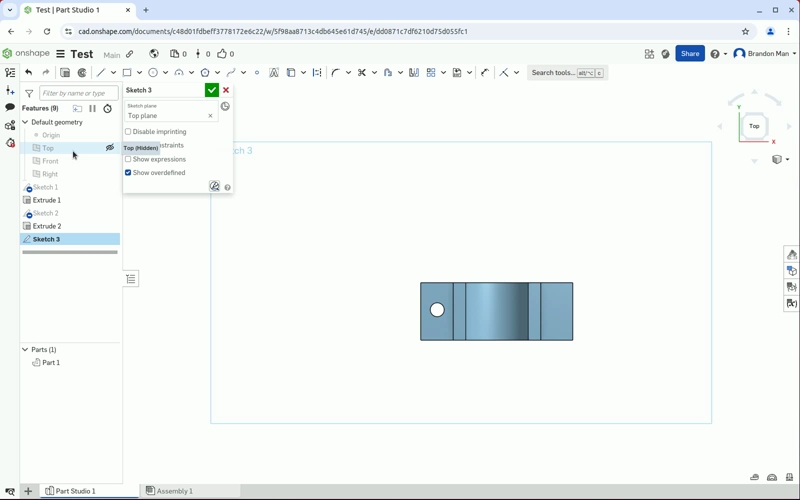
mouse_move(73, 352)
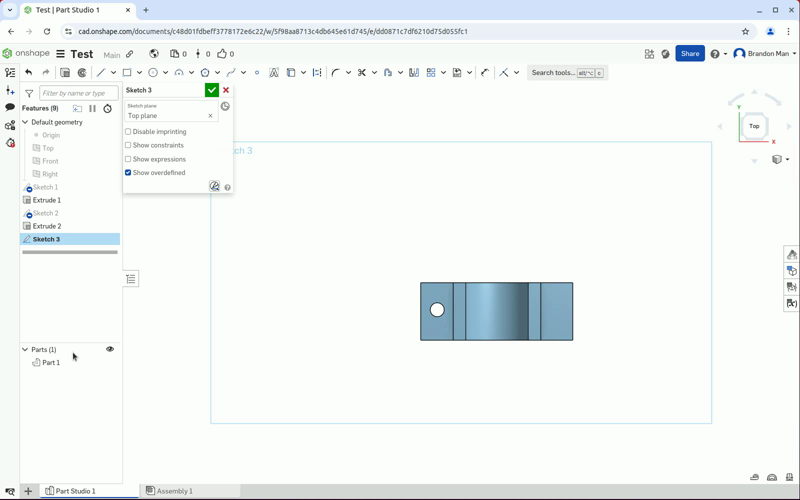
key(y)
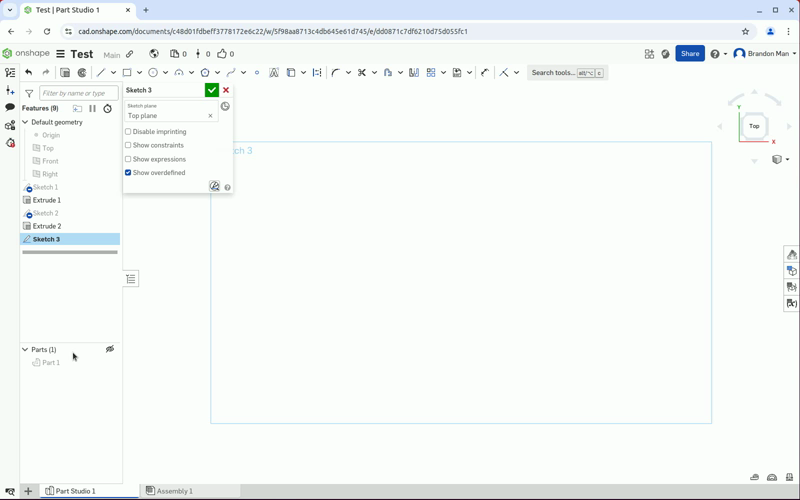
key(c)
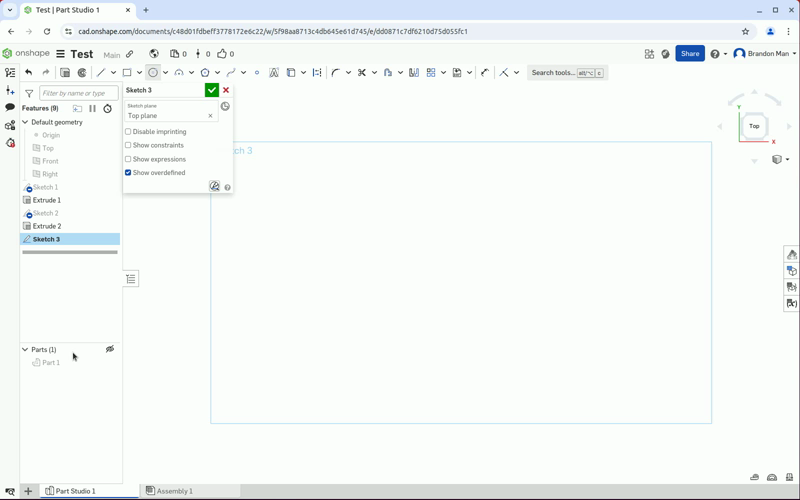
key_down(shift)
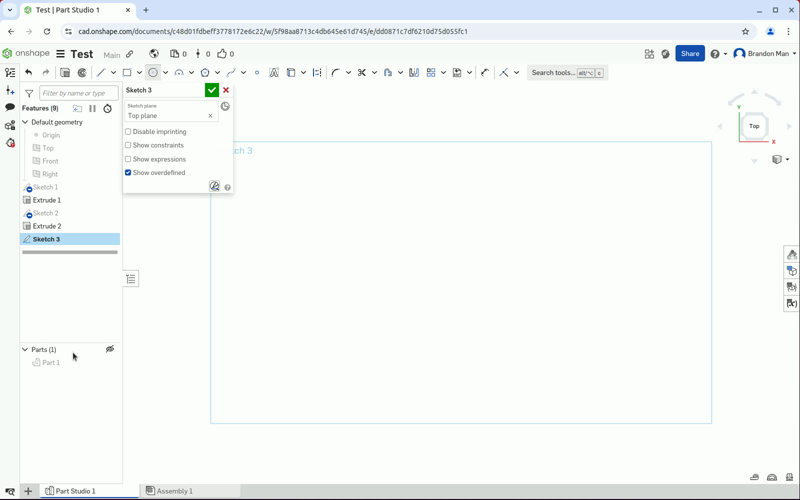
mouse_move(560, 309)
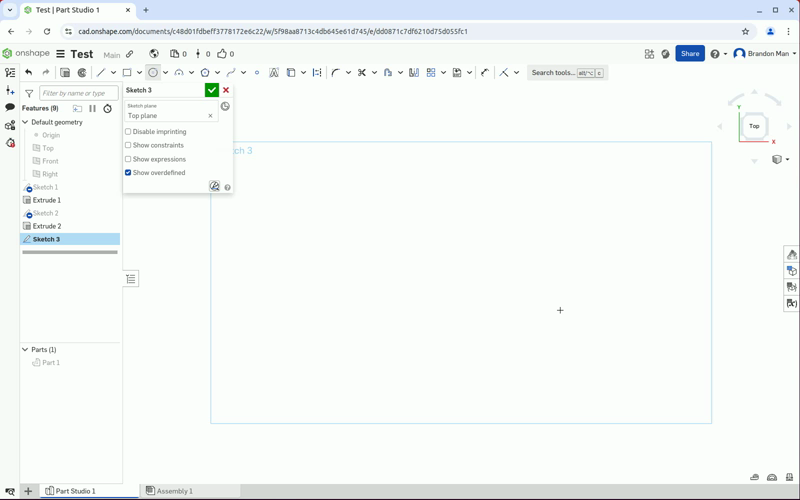
click(560, 309)
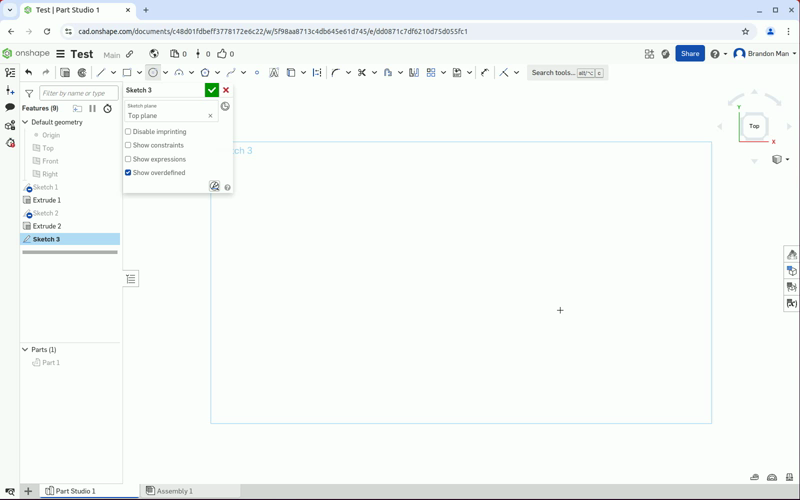
key_up(shift)
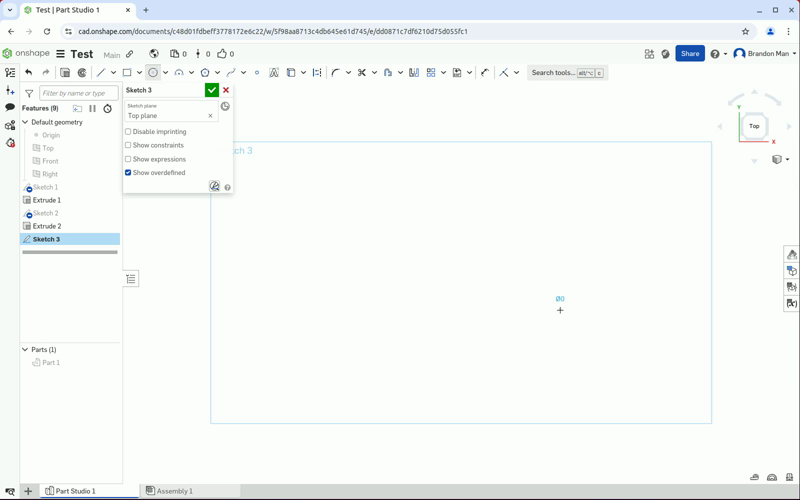
mouse_move(567, 309)
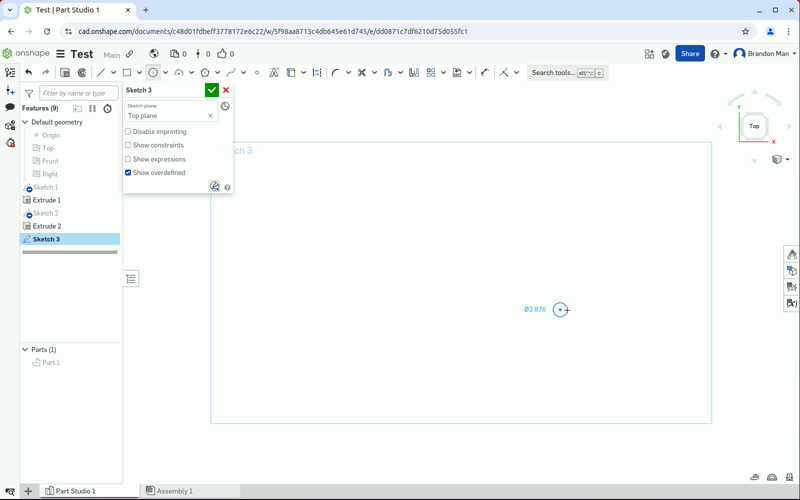
click(567, 309)
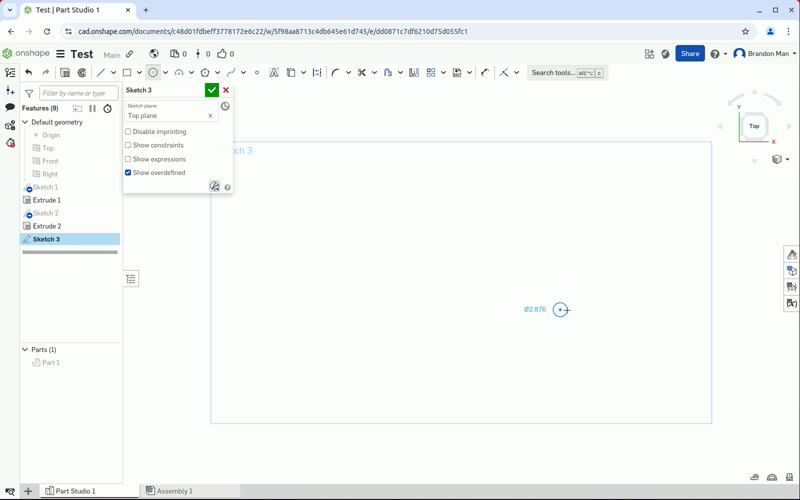
key(esc)
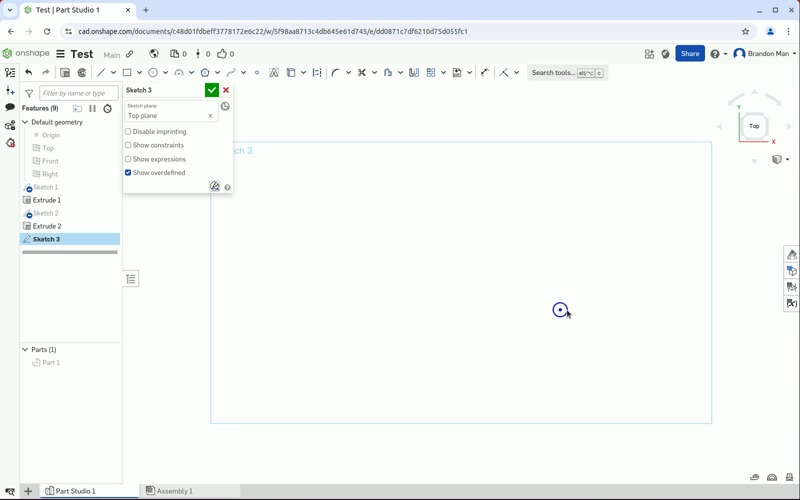
mouse_move(556, 310)
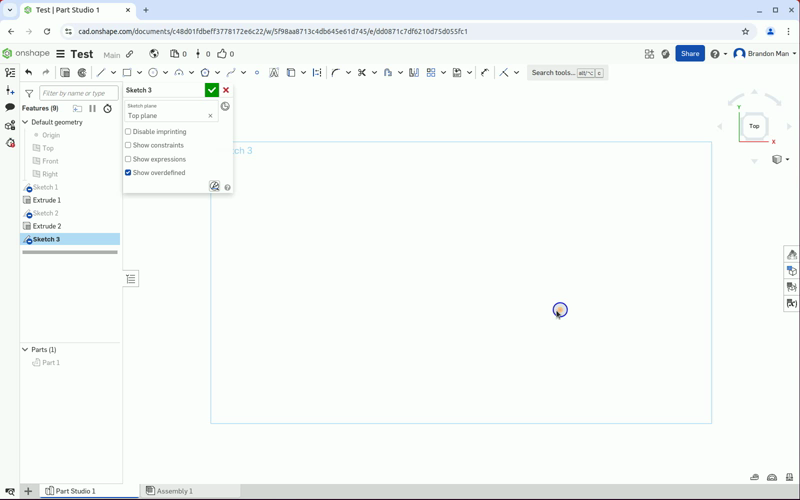
scroll(6)
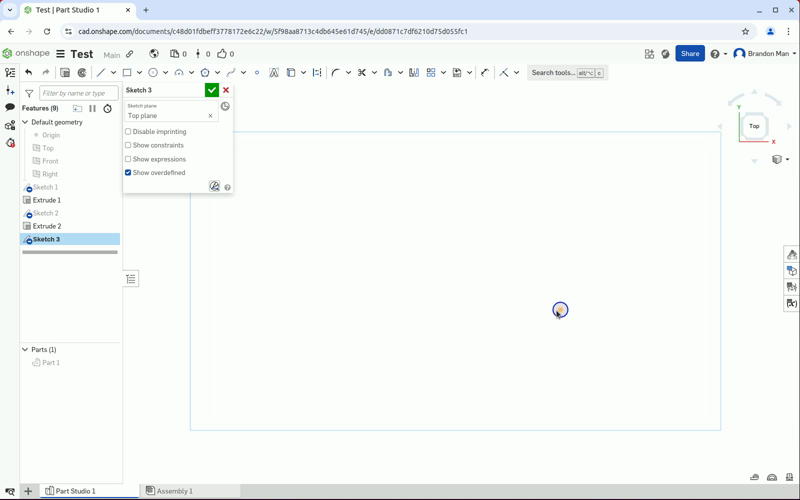
scroll(6)
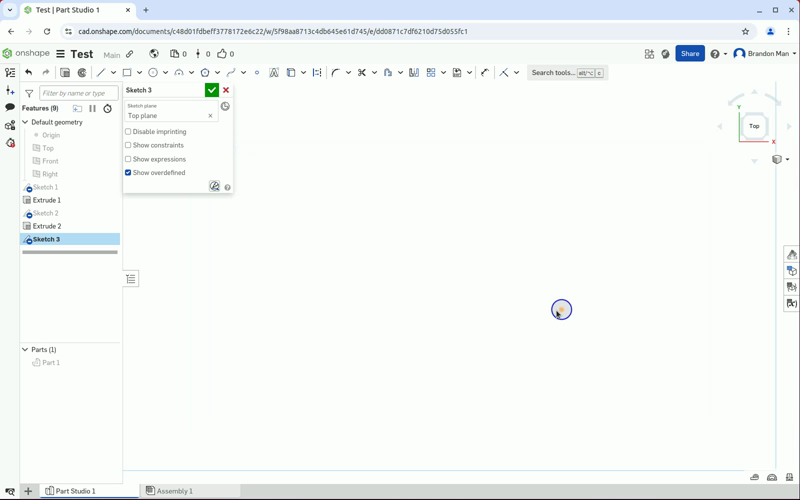
scroll(6)
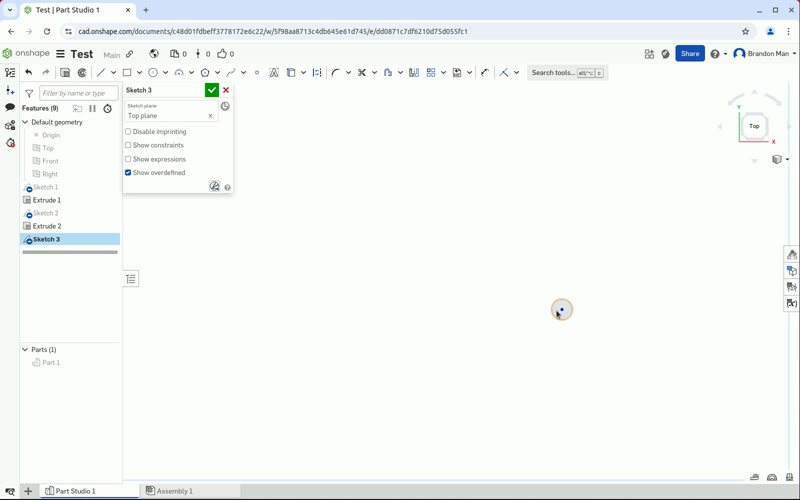
scroll(6)
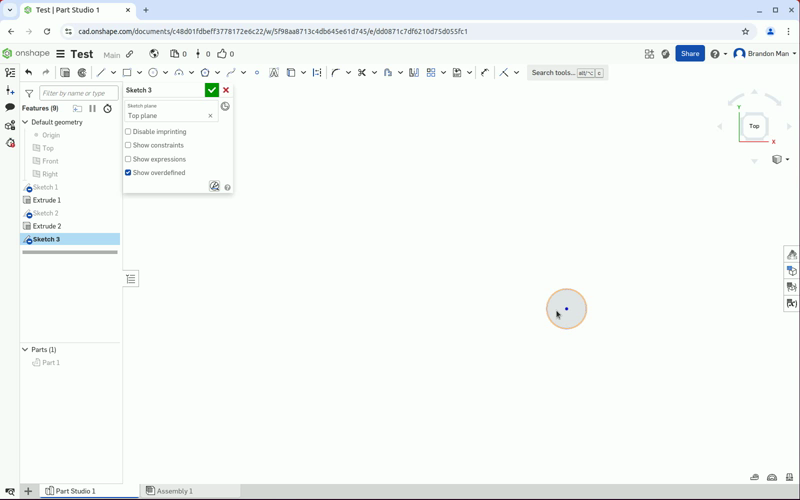
scroll(6)
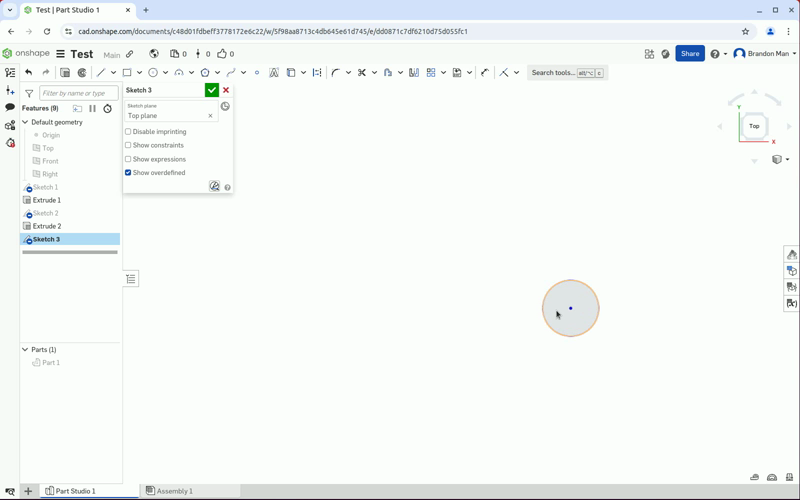
scroll(6)
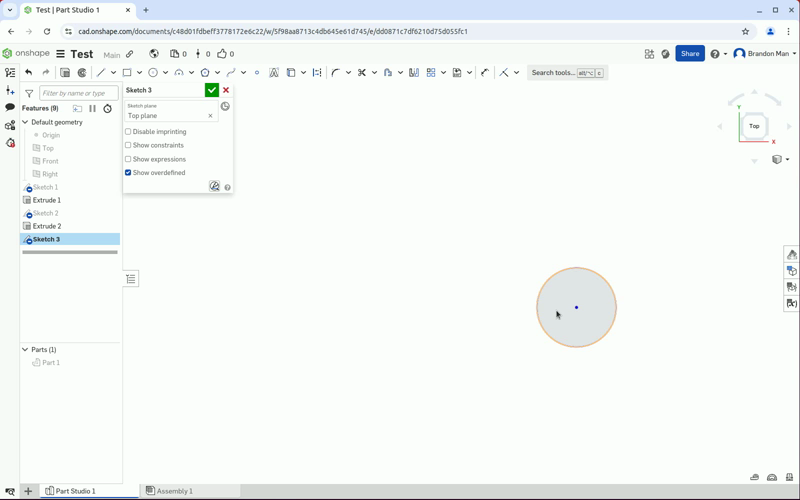
scroll(6)
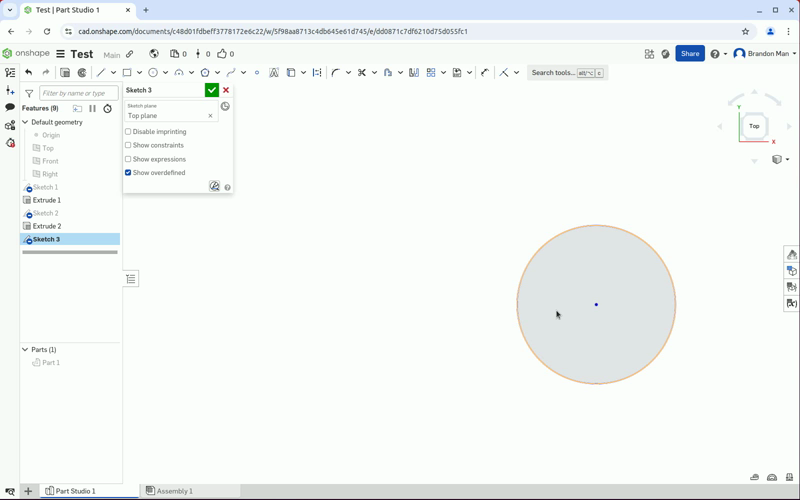
click(556, 310)
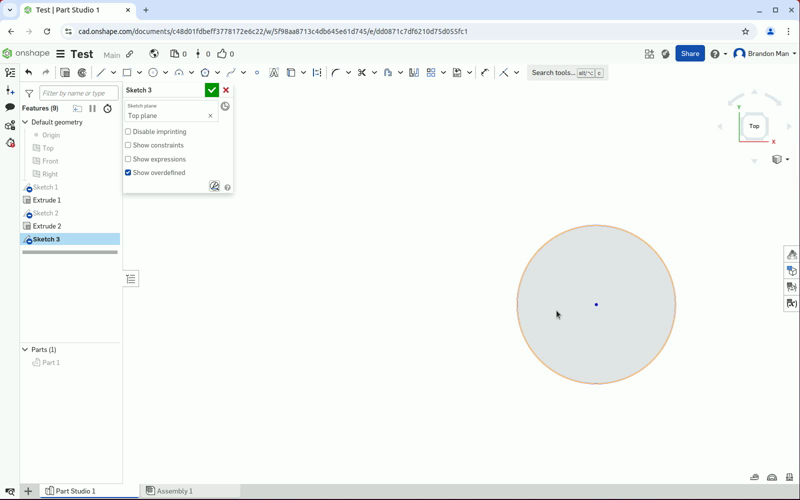
scroll(-6)
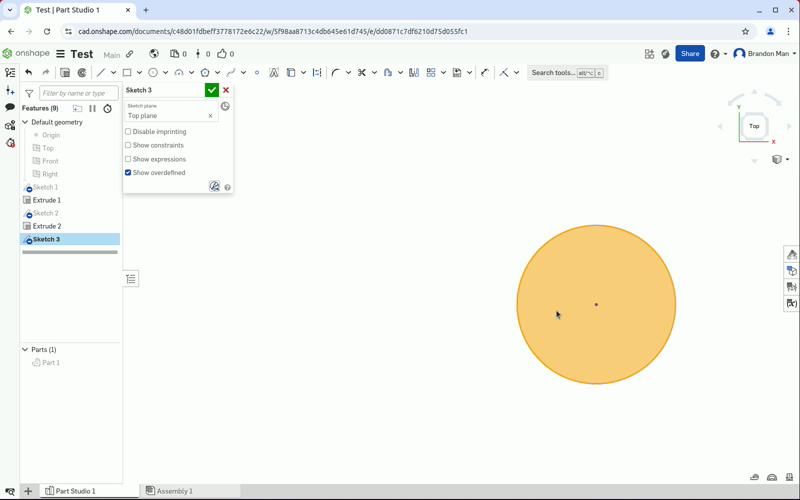
scroll(-6)
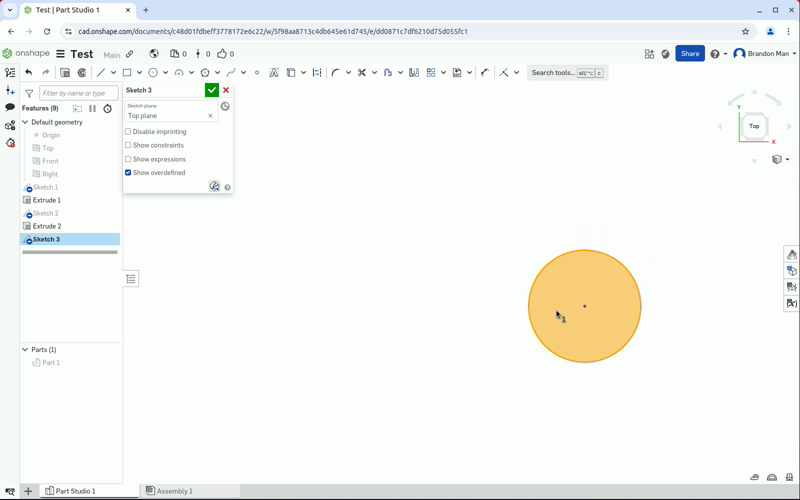
scroll(-6)
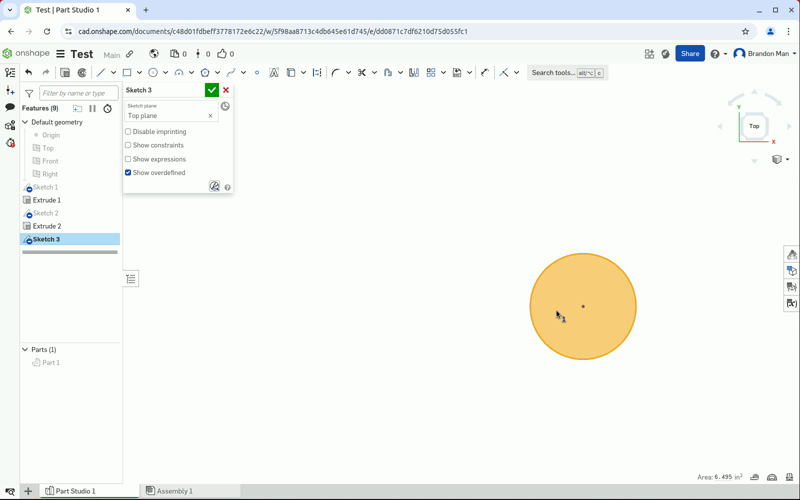
scroll(-6)
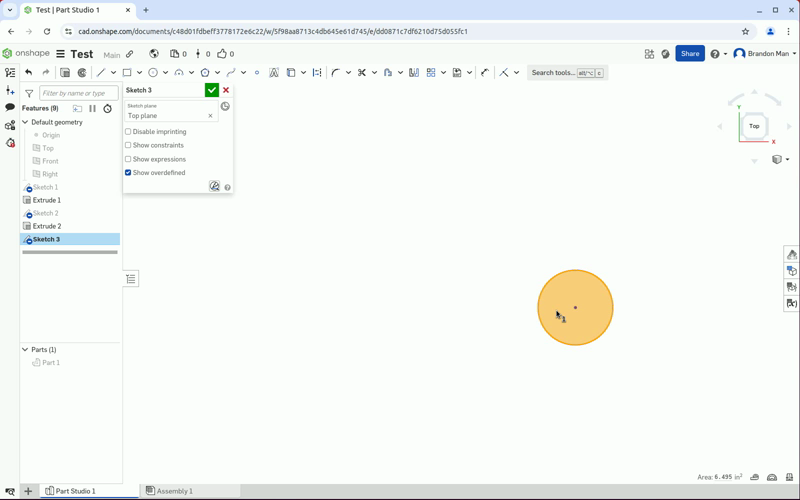
scroll(-6)
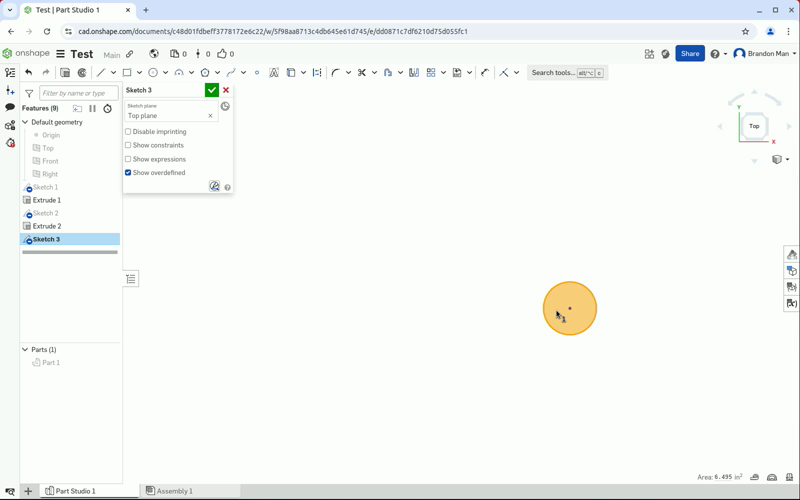
scroll(-6)
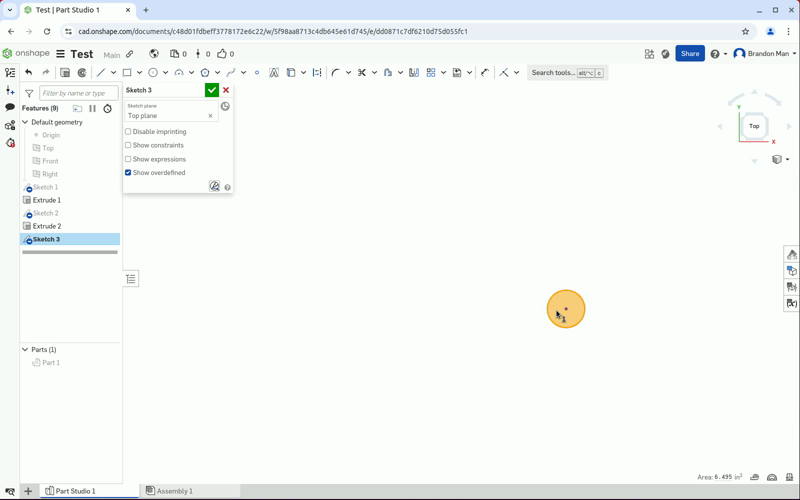
scroll(-6)
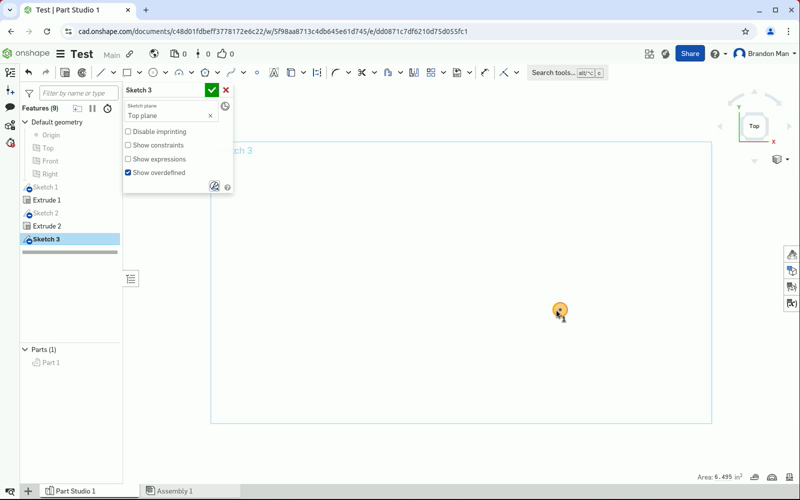
mouse_move(73, 352)
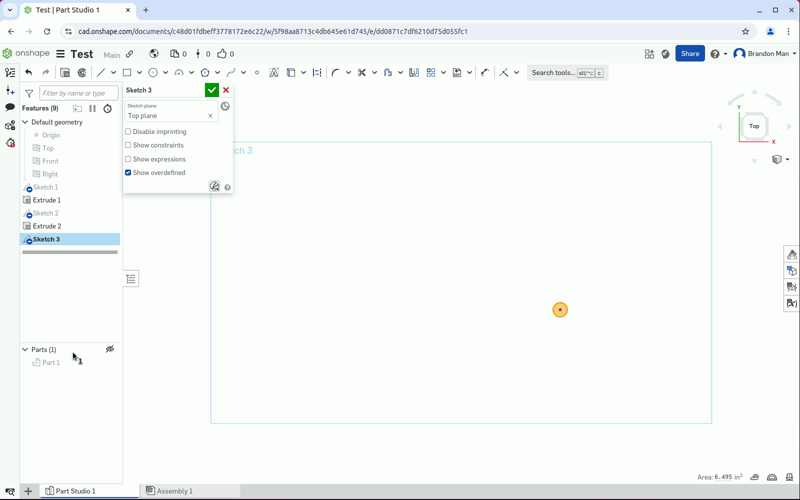
key(shift+y)
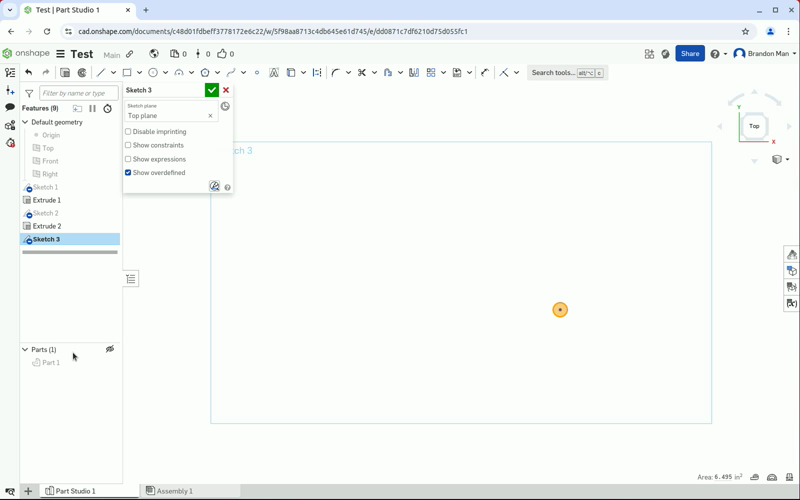
key(shift+e)
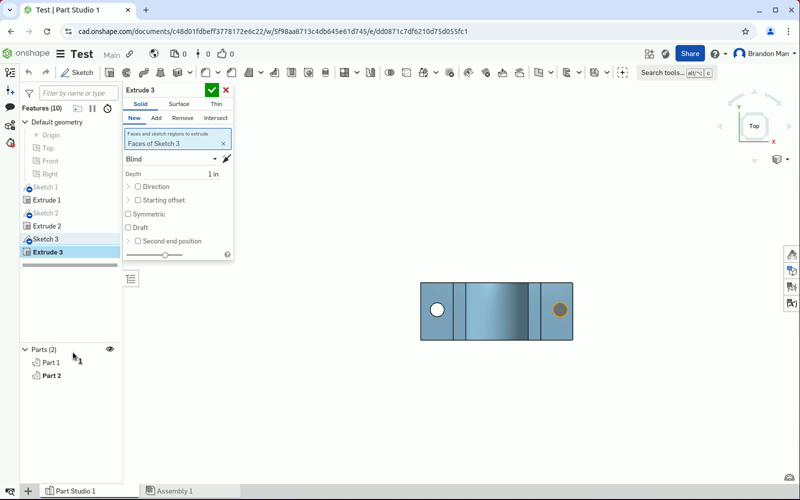
mouse_move(143, 106)
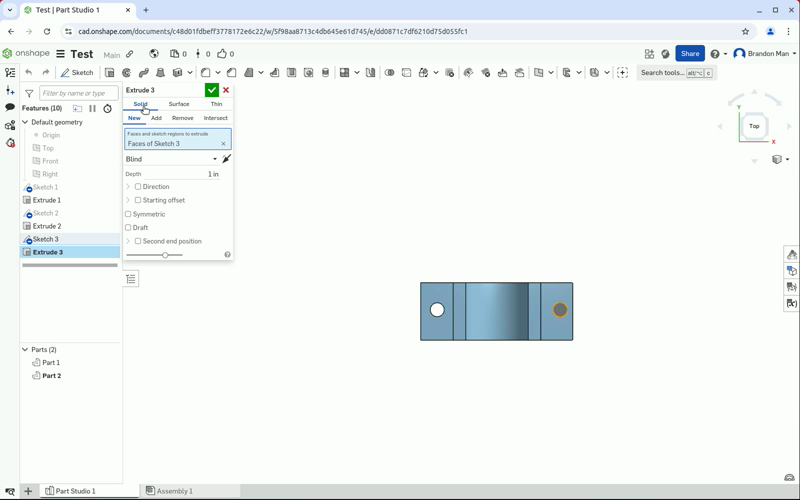
click(143, 106)
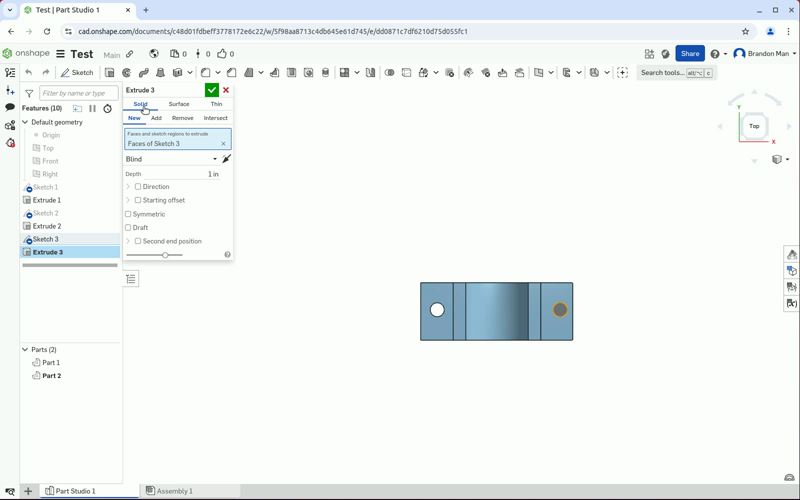
mouse_move(186, 120)
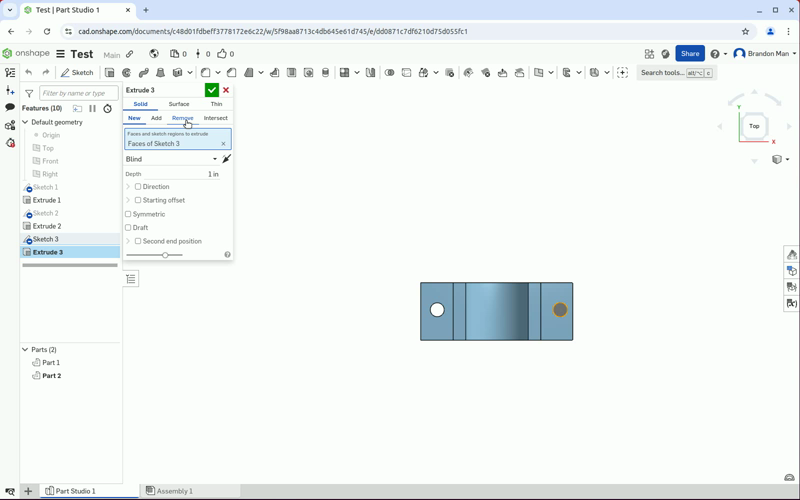
click(186, 120)
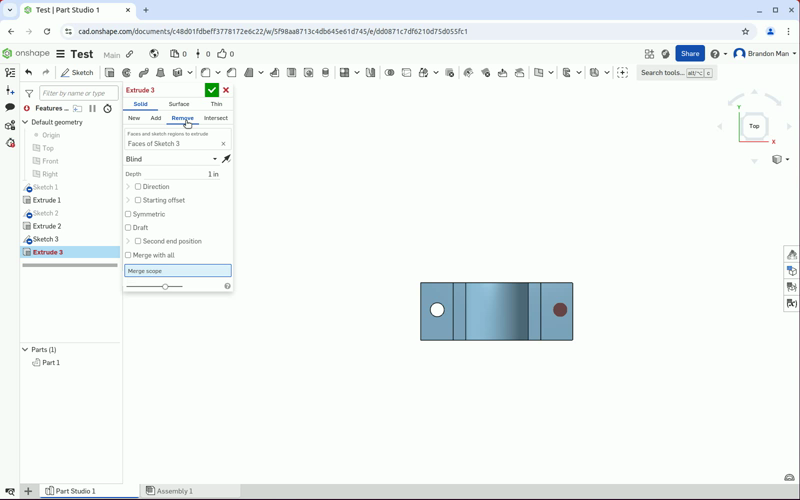
key(tab, 4)
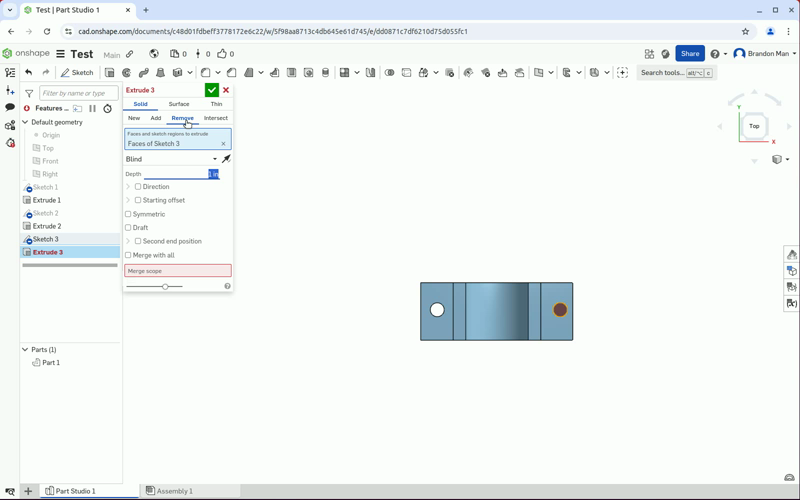
text(12.998)
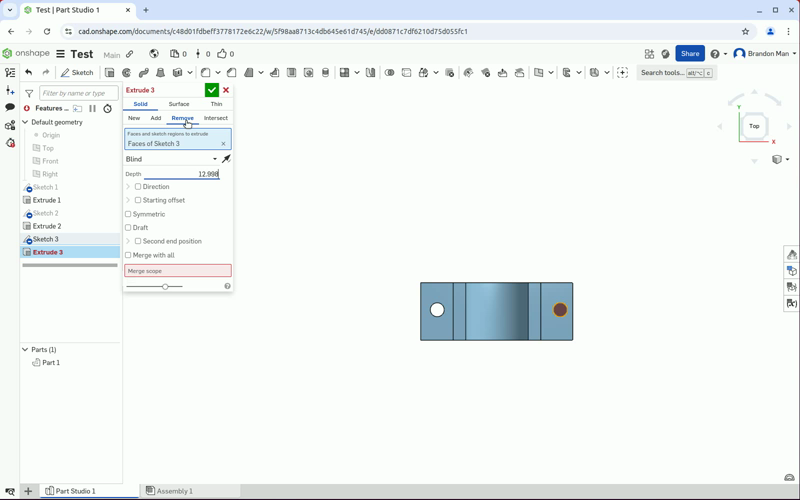
key(tab, 6)
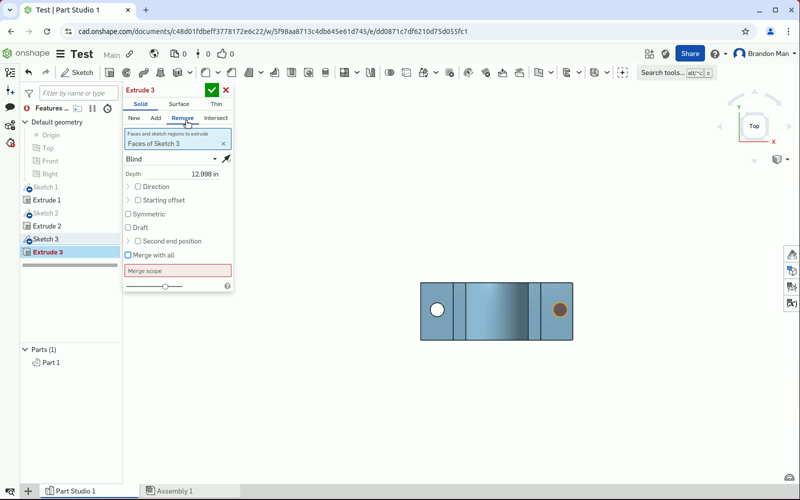
key(space)
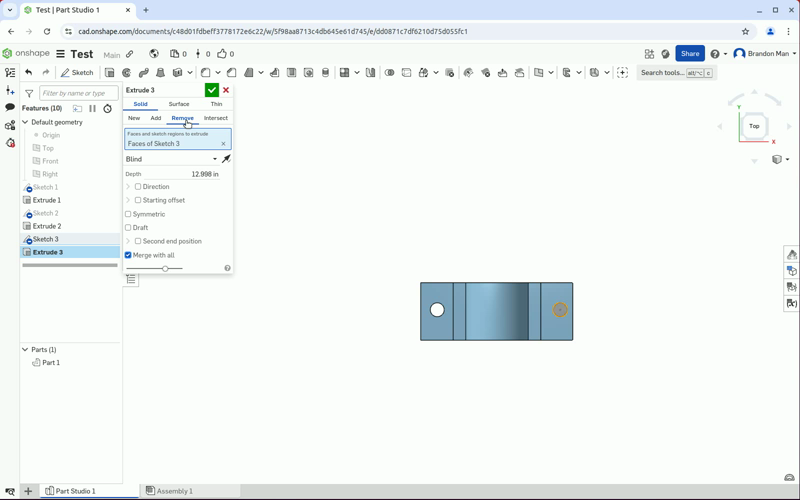
key(enter)
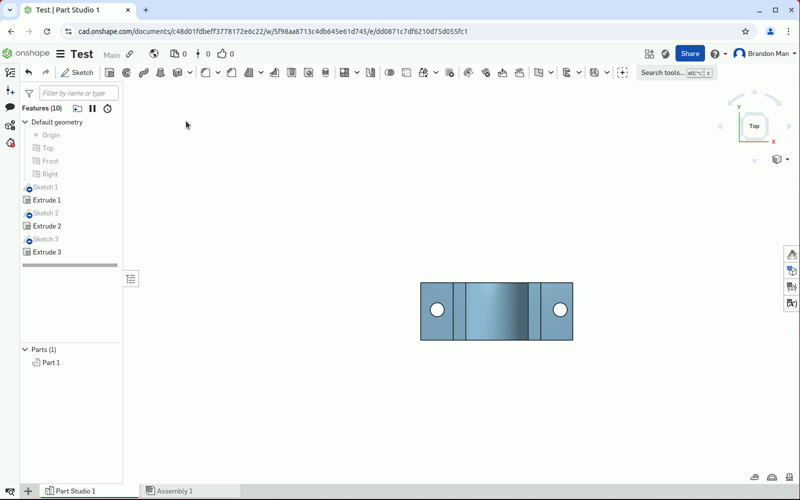
key(shift+h)
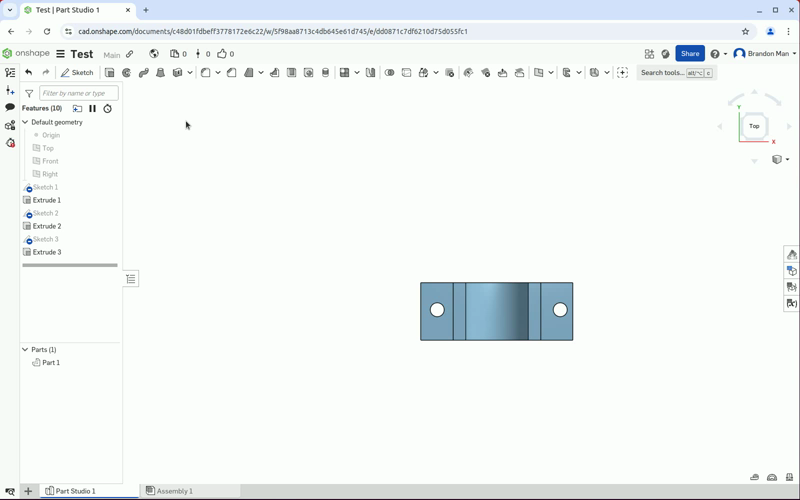
key(shift+h)
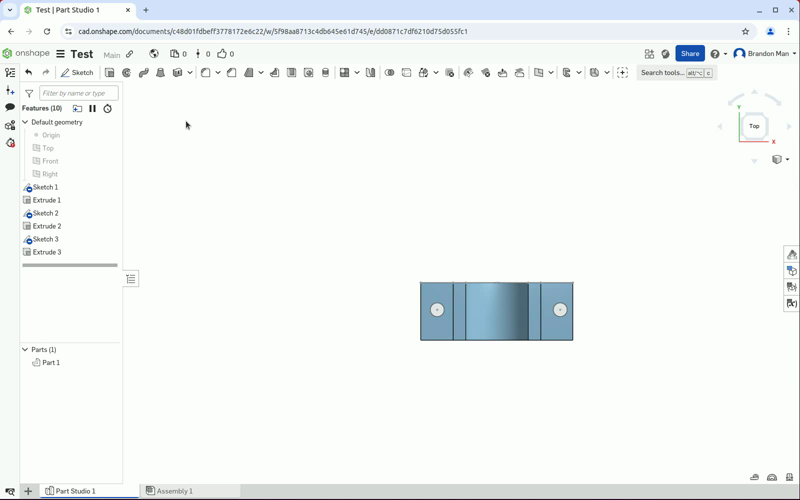
key(shift+7)
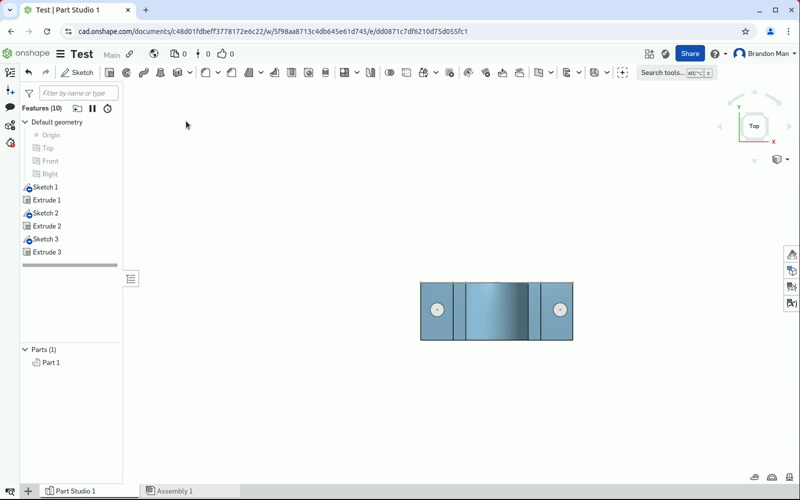
key(up, 3)
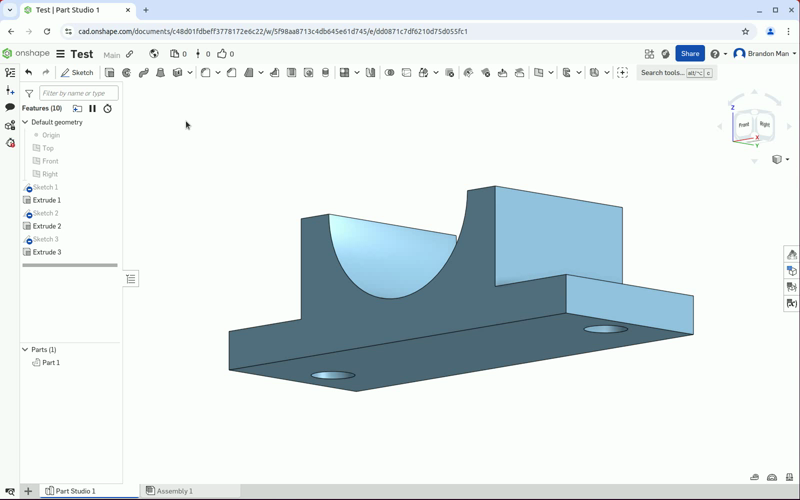
key(left, 3)
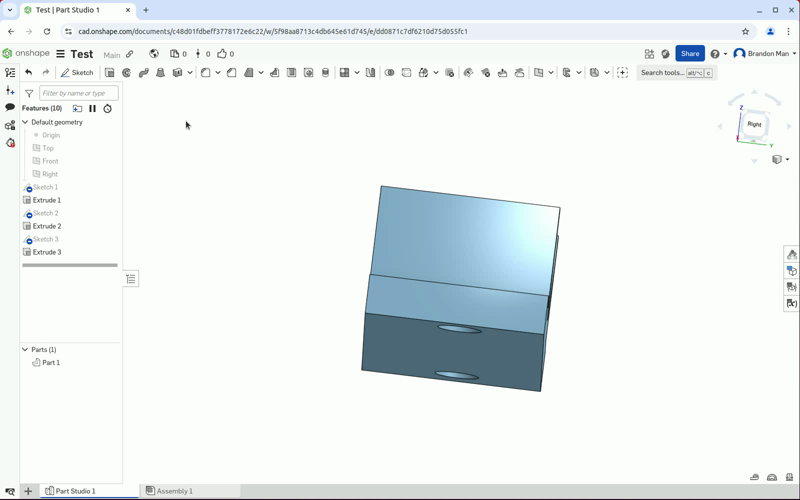
key(right, 3)
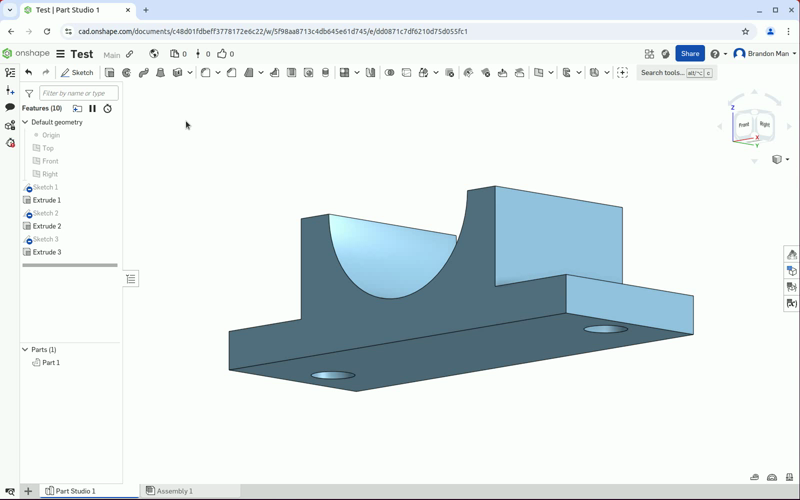
key(down, 3)
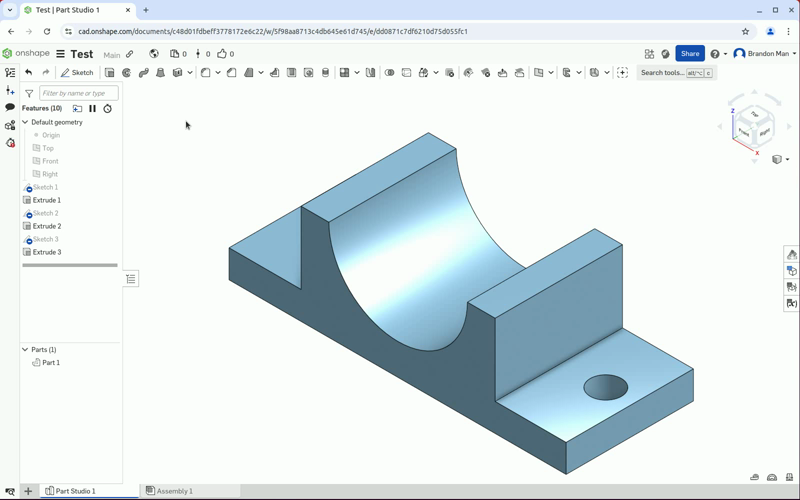
mouse_move(73, 189)
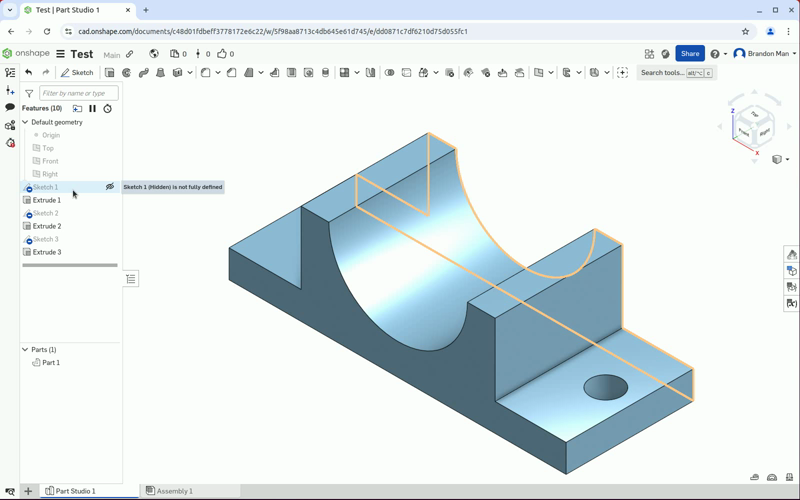
click(73, 189)